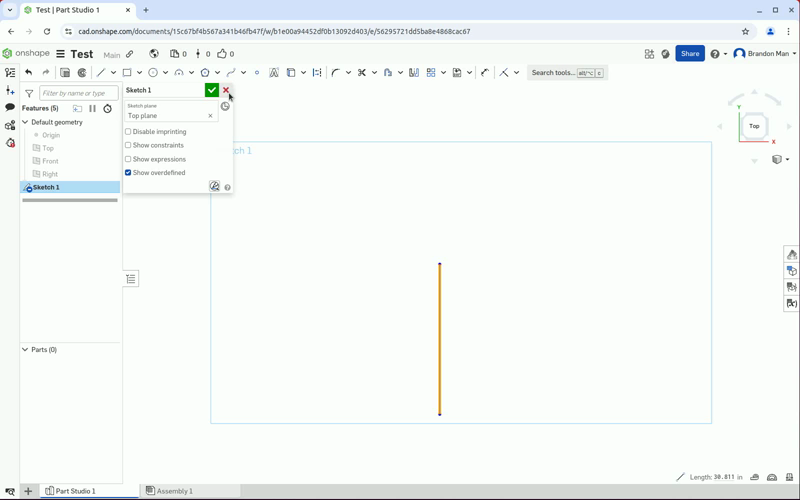
key(shift+h)
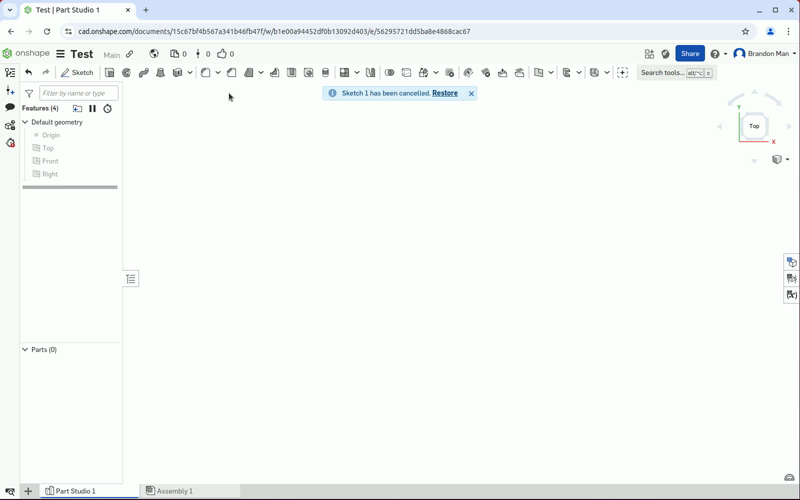
mouse_move(73, 352)
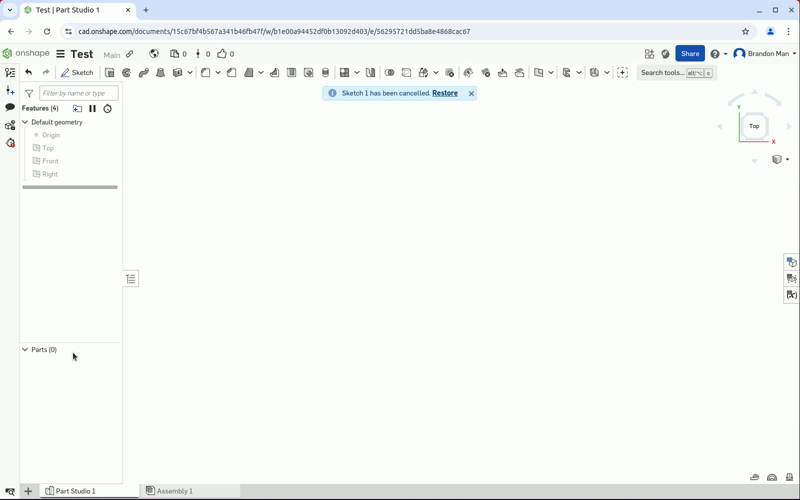
key(y)
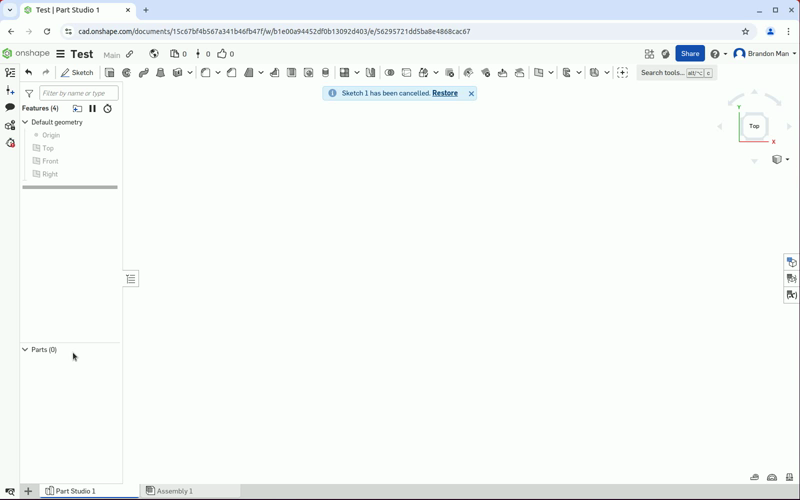
key(shift+p)
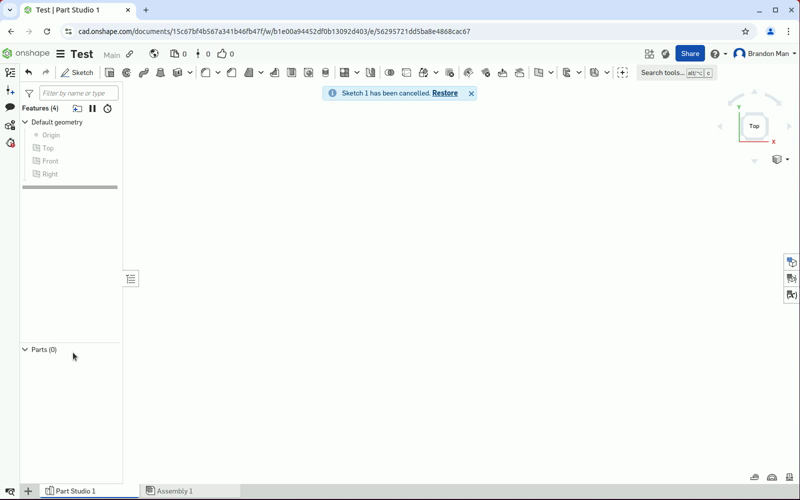
key(space)
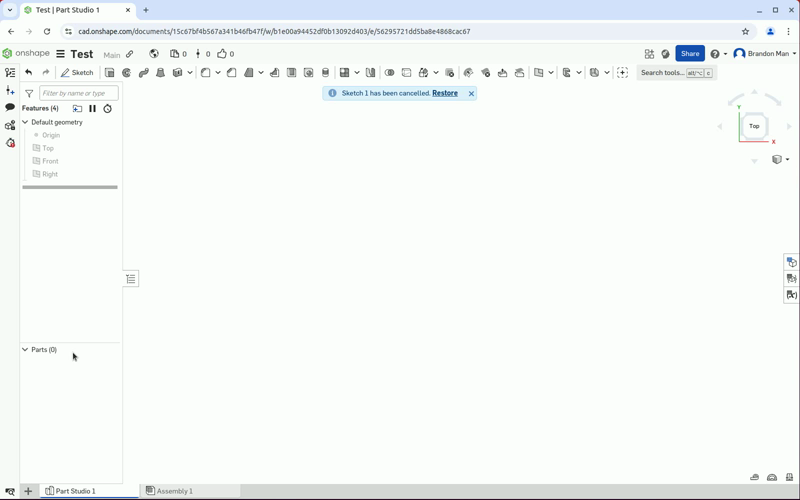
key_down(shift)
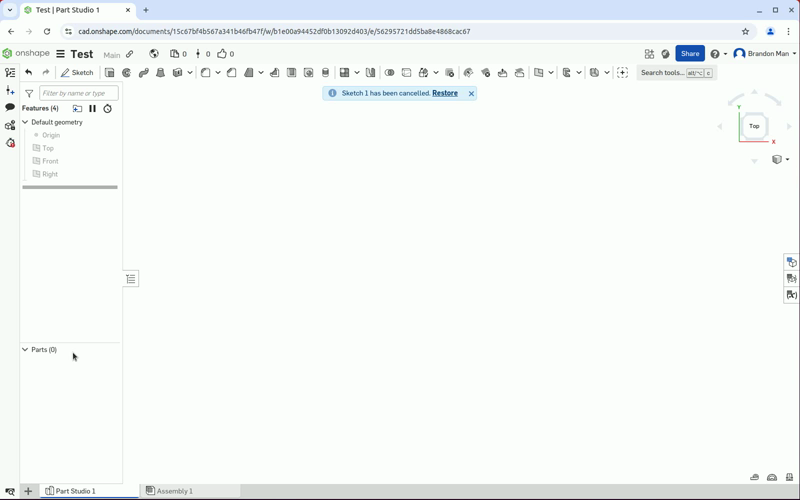
key(up)
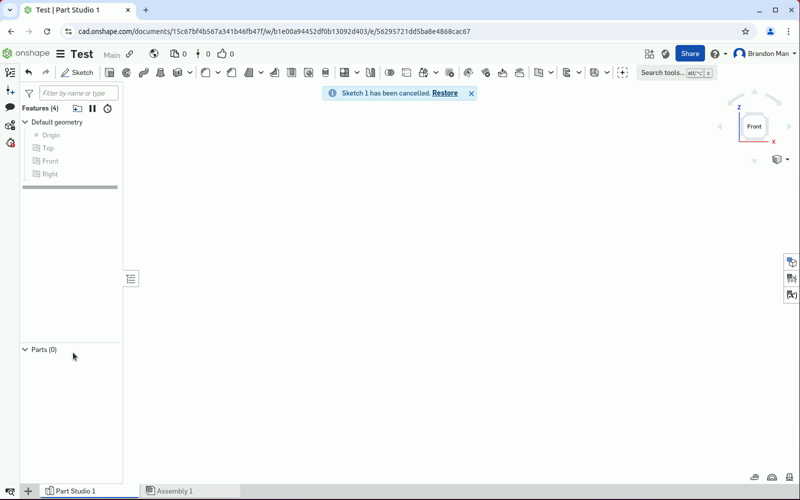
key_up(shift)
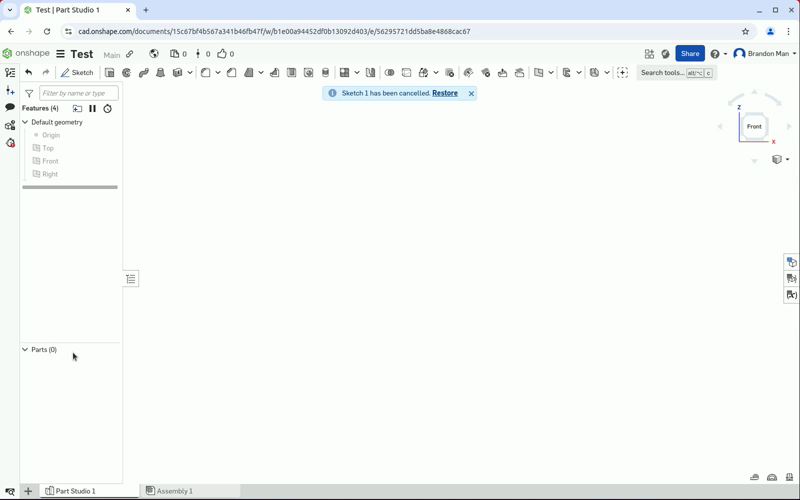
mouse_move(73, 352)
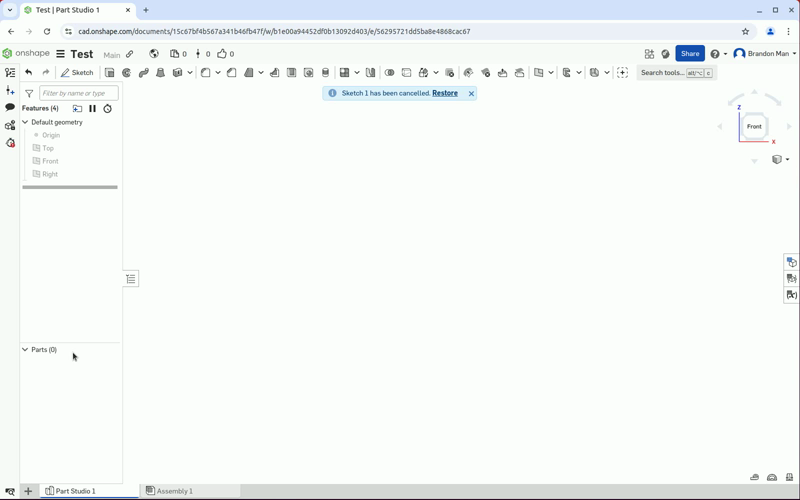
key(shift+y)
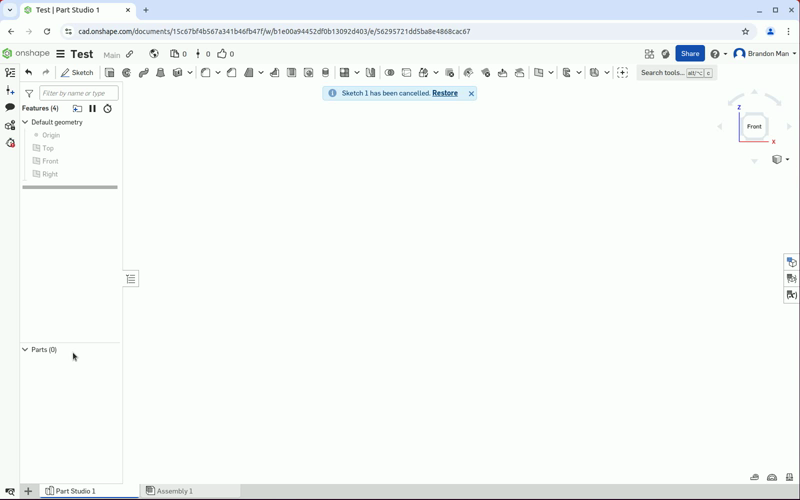
key(shift+s)
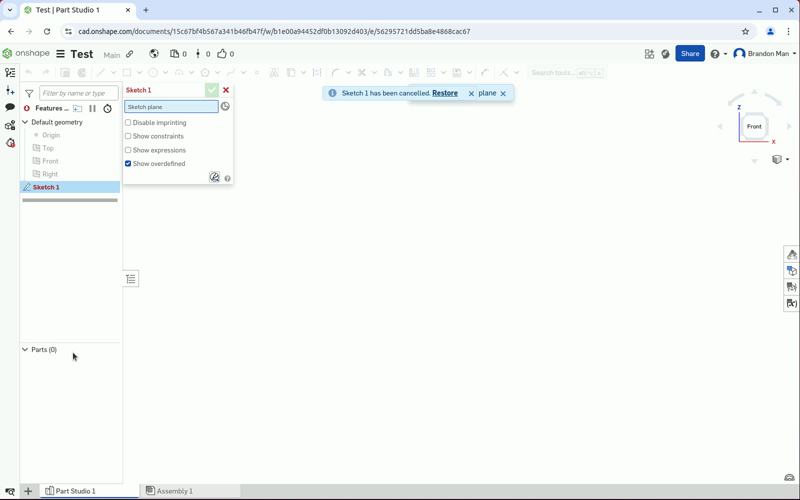
mouse_move(73, 163)
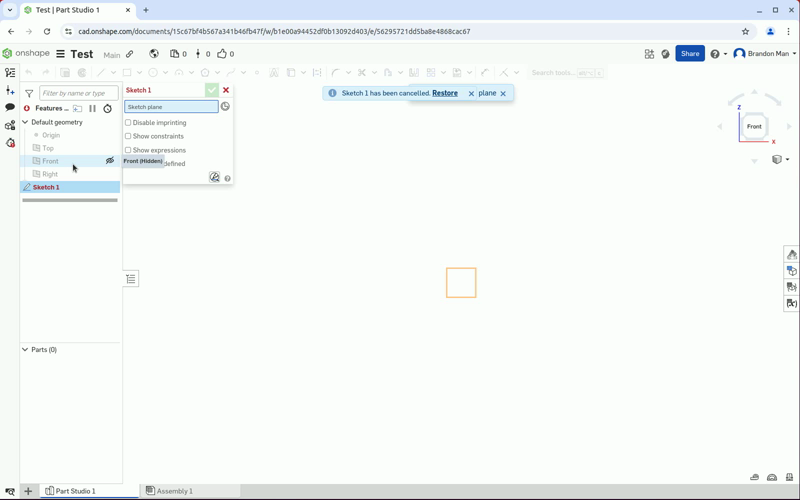
click(73, 163)
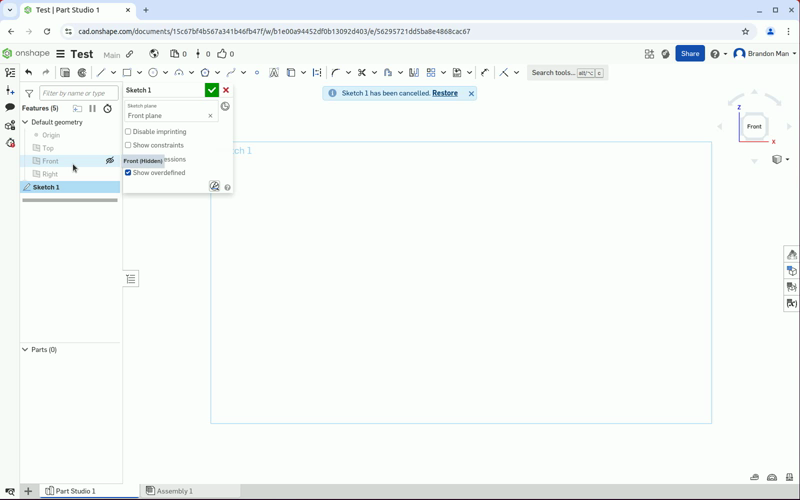
mouse_move(73, 352)
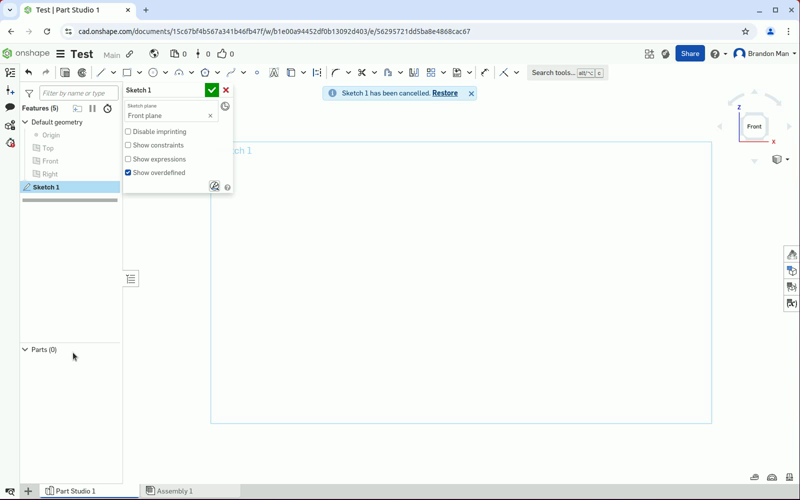
key(y)
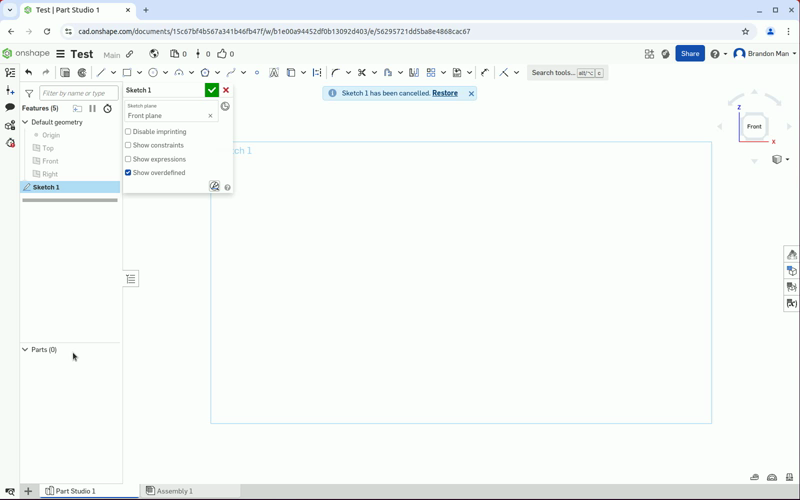
key(l)
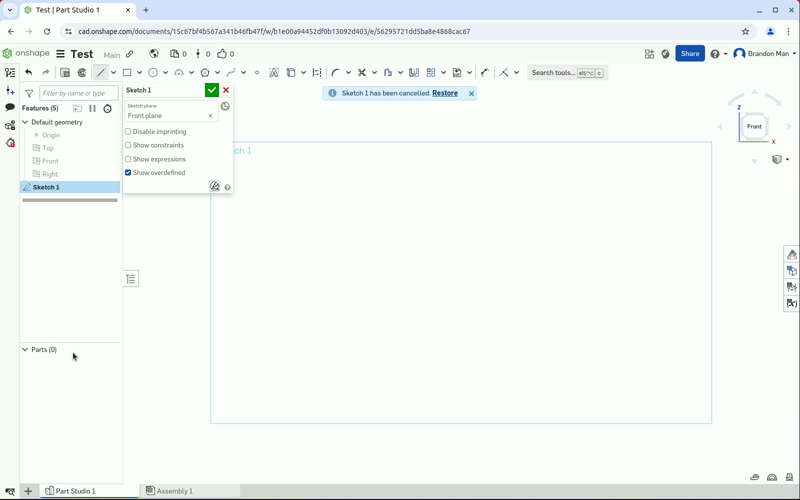
key_down(shift)
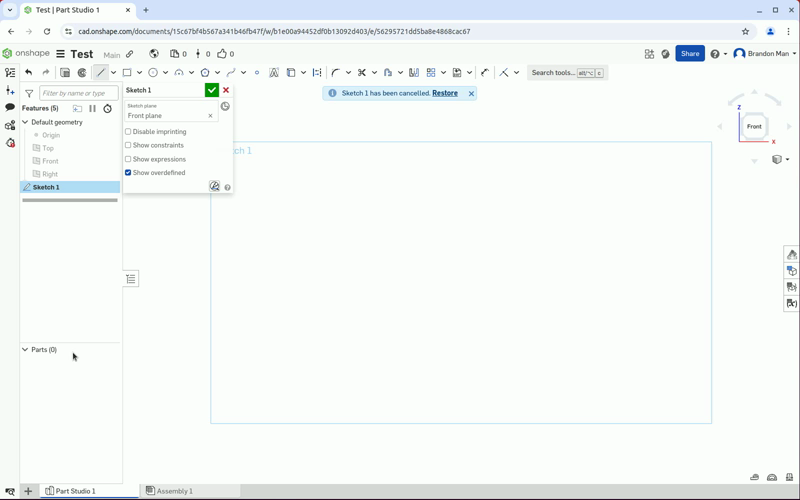
mouse_move(348, 349)
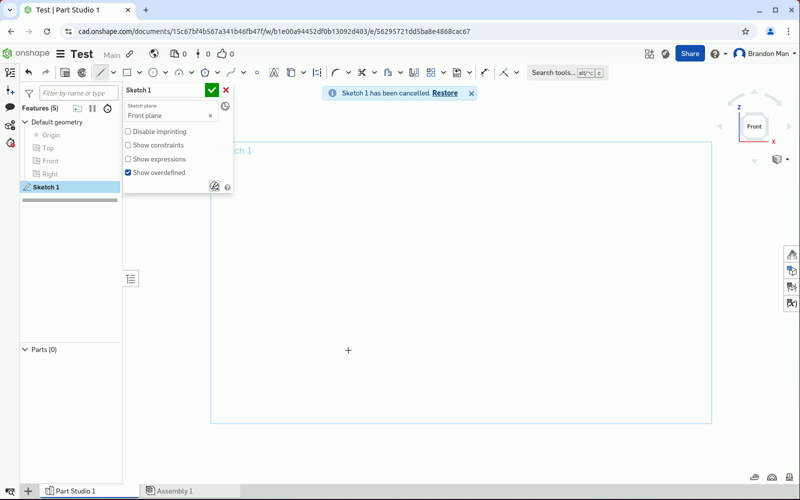
click(348, 349)
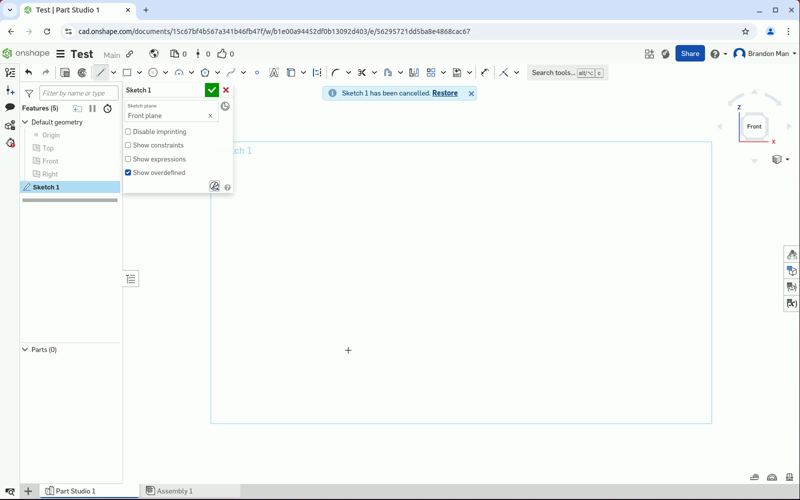
key_up(shift)
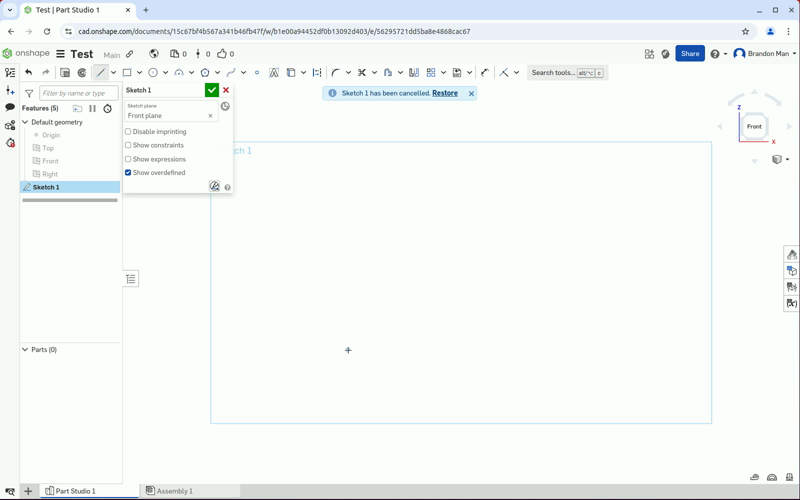
key_down(shift)
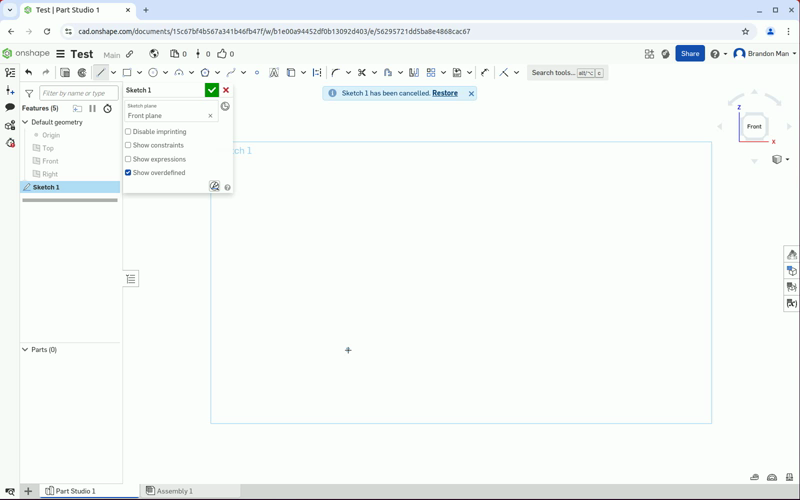
mouse_move(572, 349)
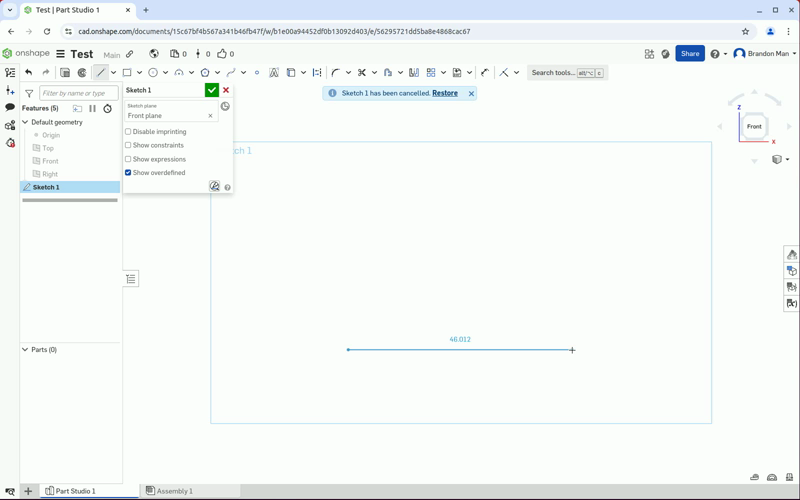
click(572, 349)
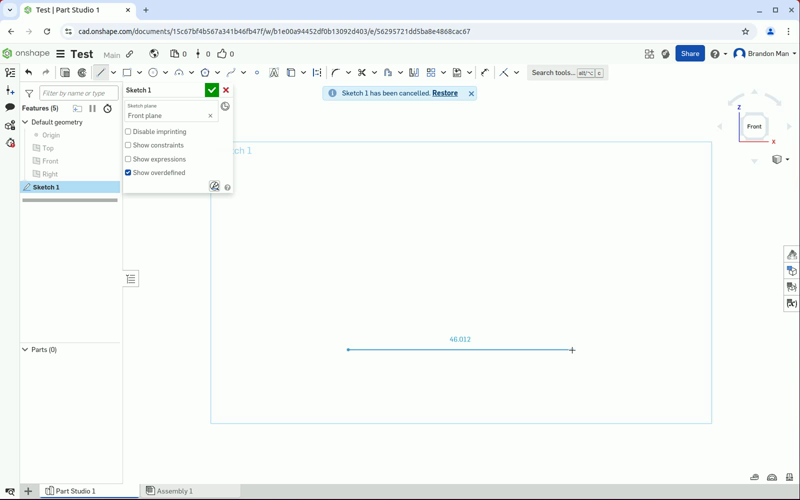
key_up(shift)
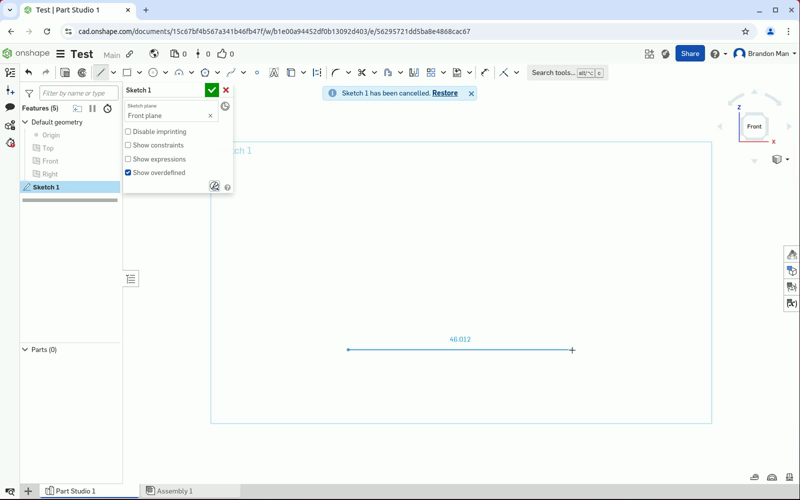
key_down(shift)
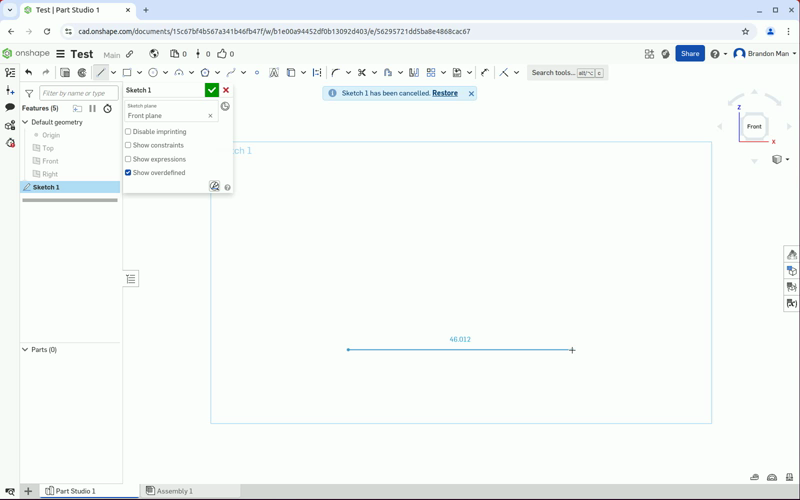
mouse_move(589, 349)
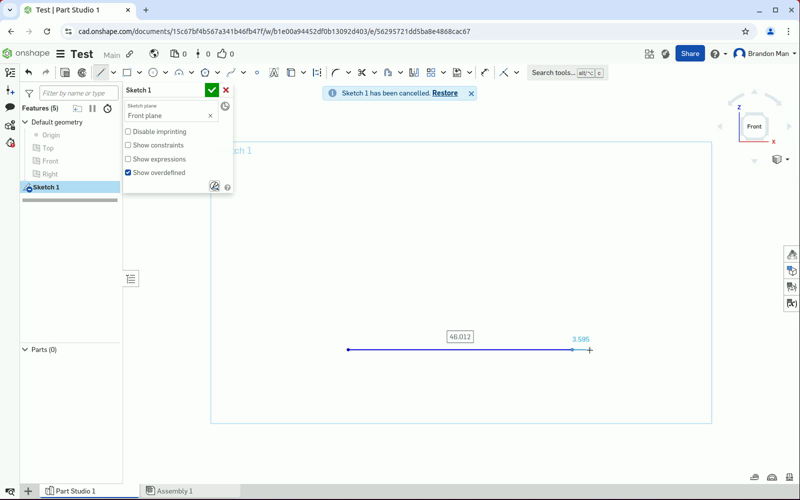
mouse_move(572, 337)
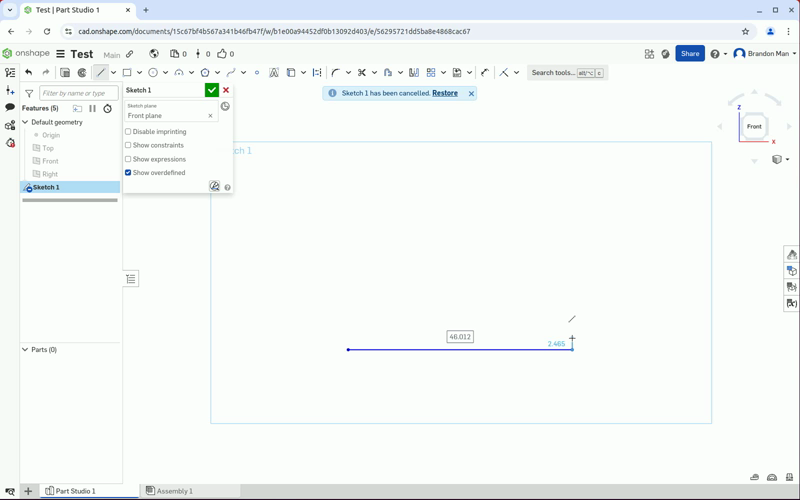
click(572, 337)
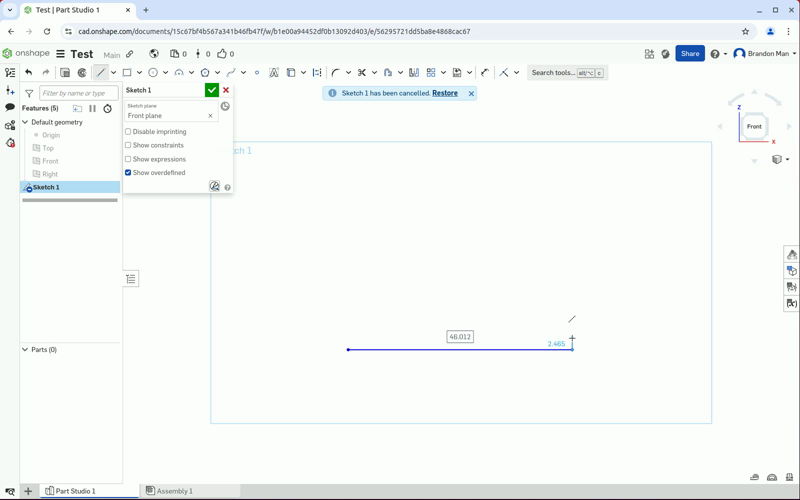
key_up(shift)
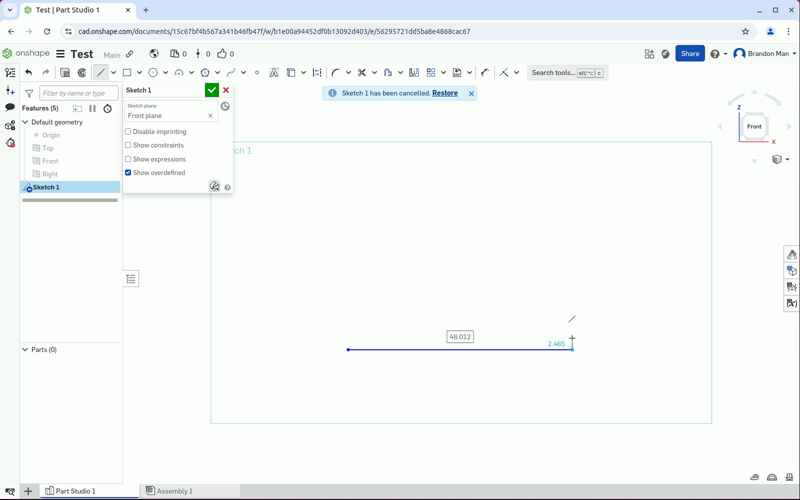
key_down(shift)
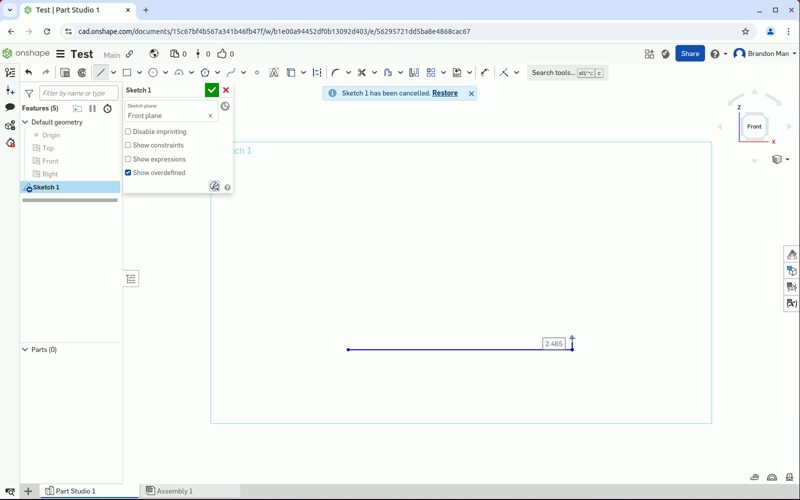
mouse_move(589, 337)
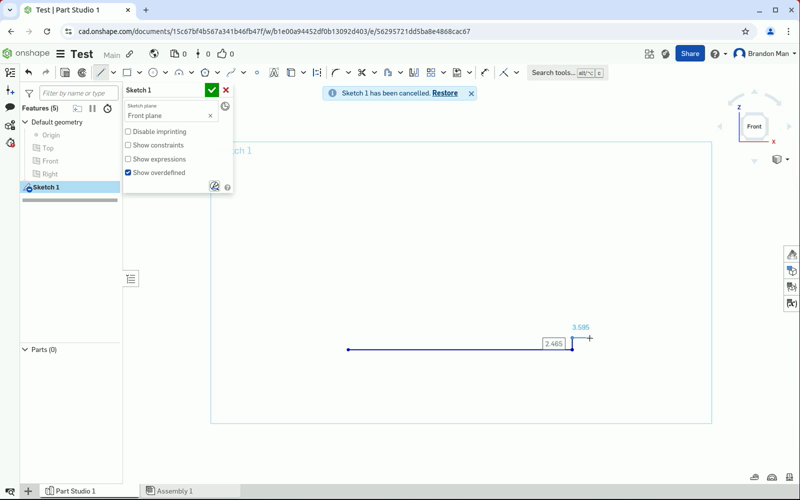
mouse_move(527, 337)
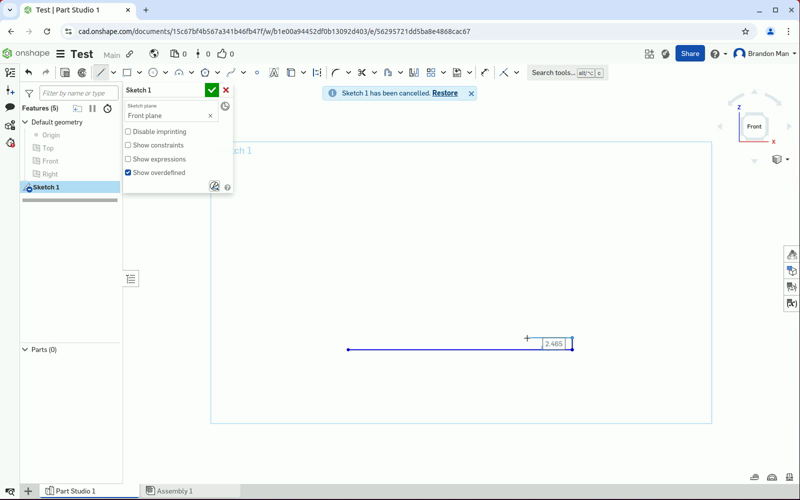
click(527, 337)
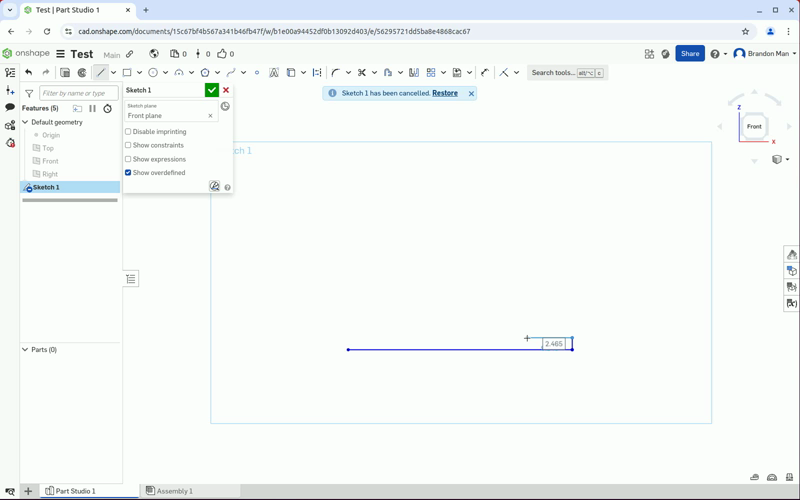
key_up(shift)
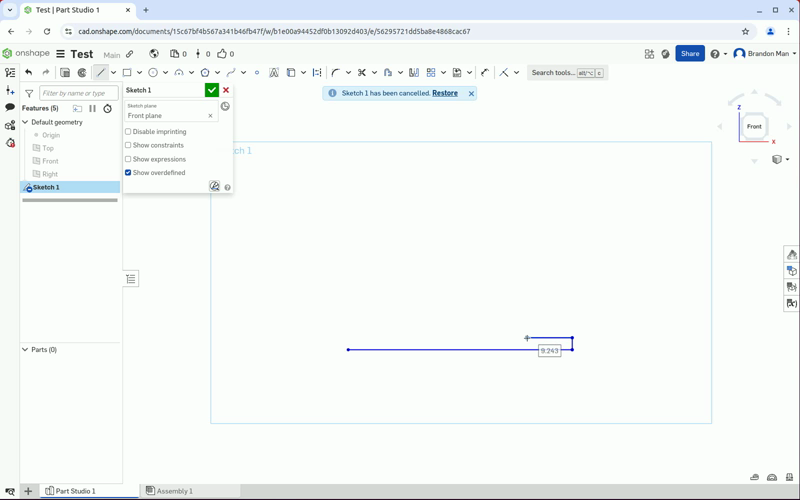
key(esc)
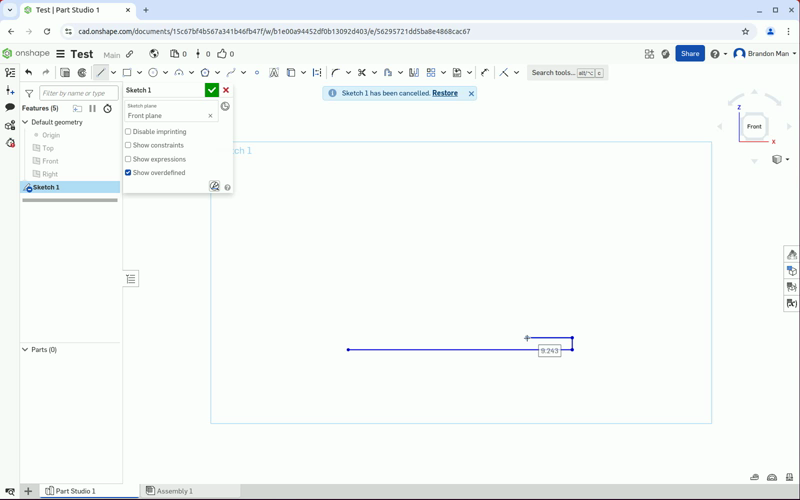
key(a)
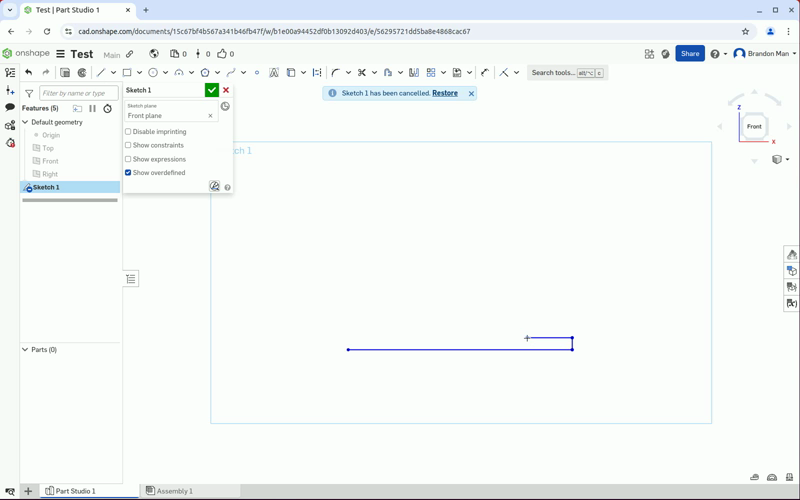
mouse_move(527, 337)
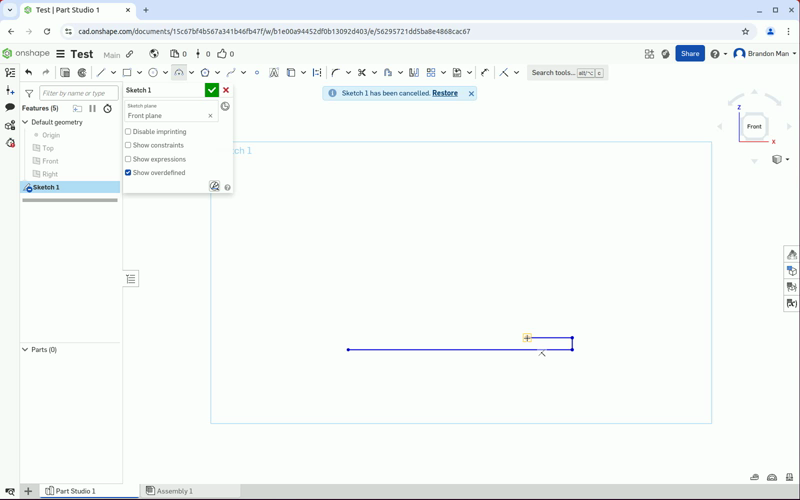
click(527, 337)
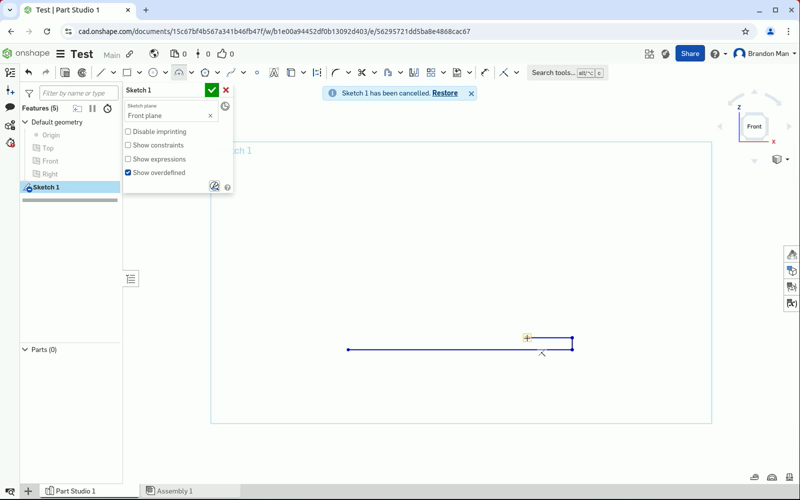
key_down(shift)
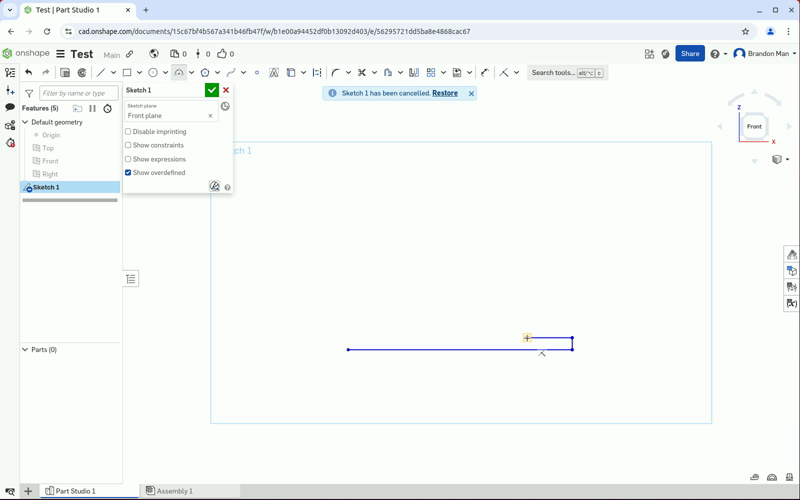
mouse_move(508, 283)
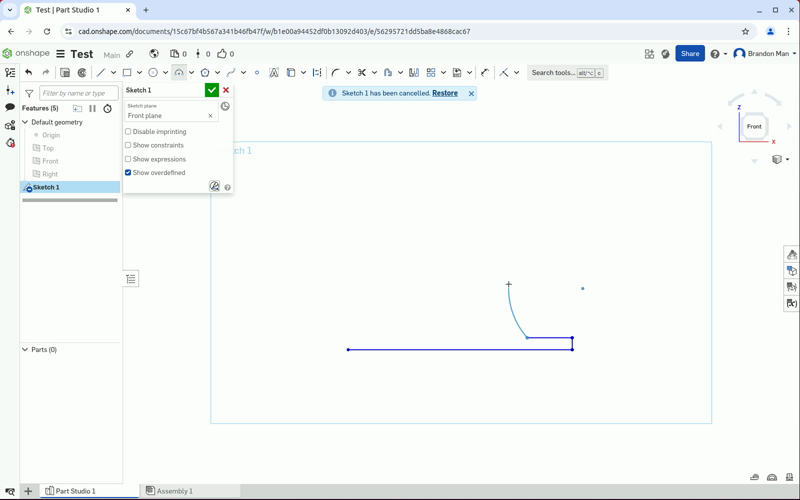
click(508, 283)
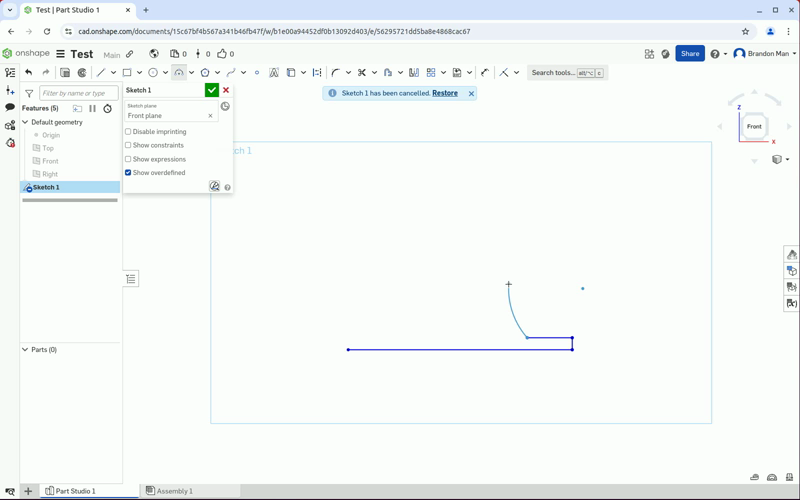
mouse_move(513, 312)
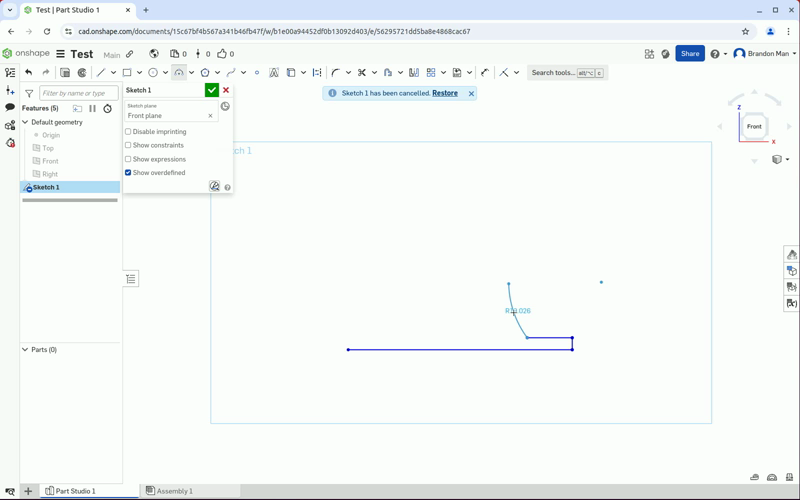
click(513, 312)
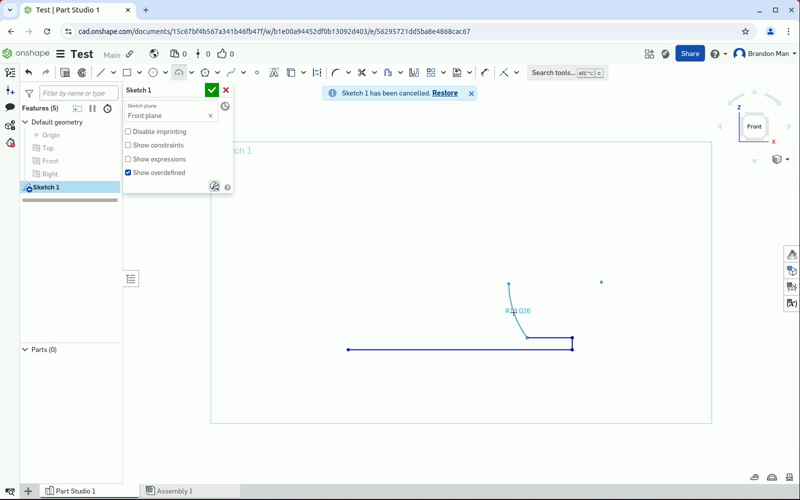
key_up(shift)
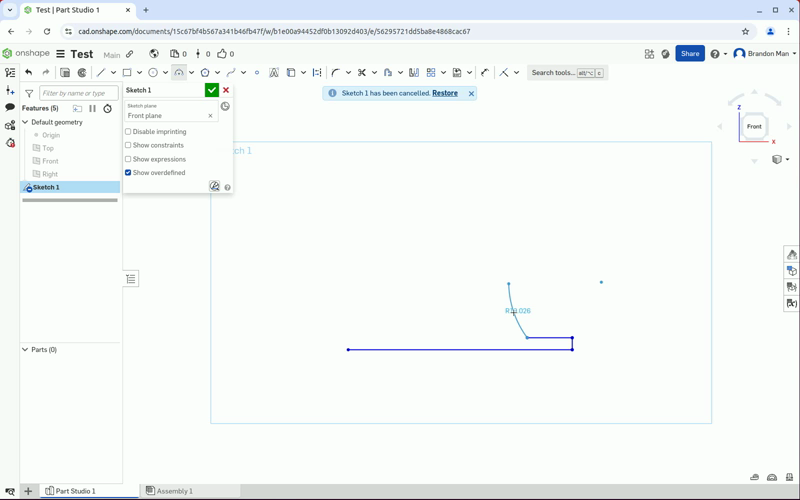
mouse_move(508, 283)
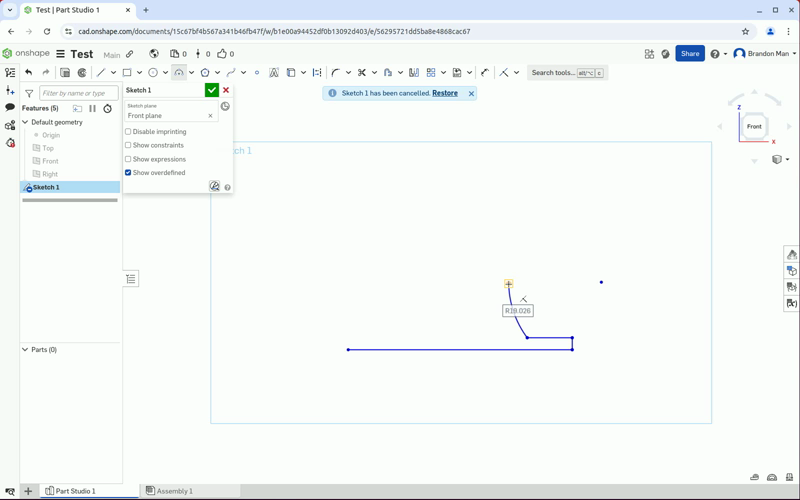
click(508, 283)
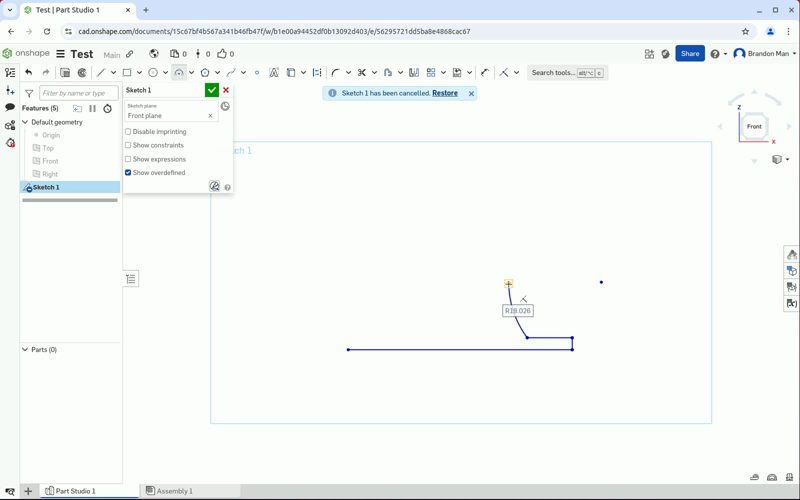
key_down(shift)
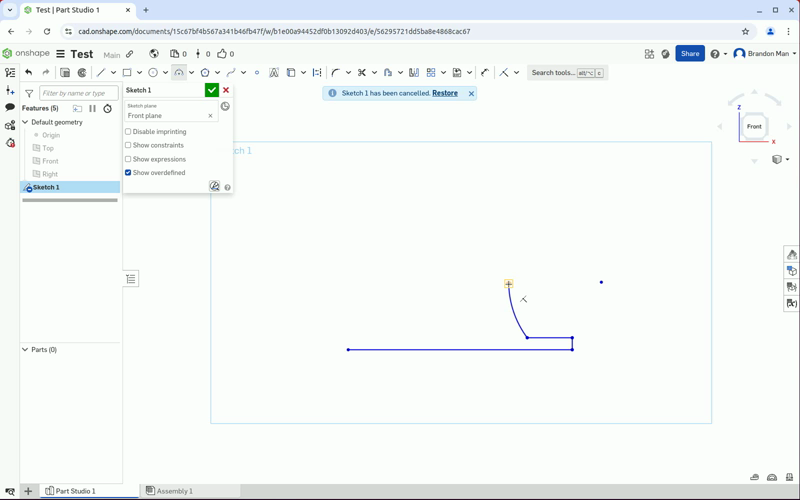
mouse_move(411, 283)
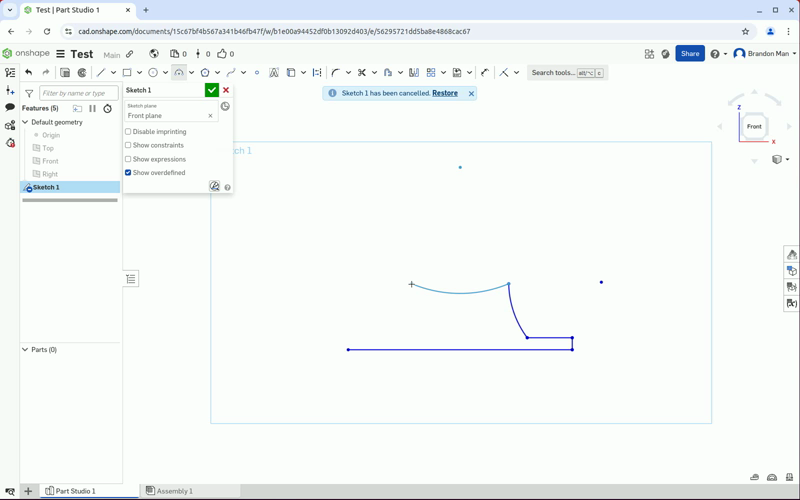
click(411, 283)
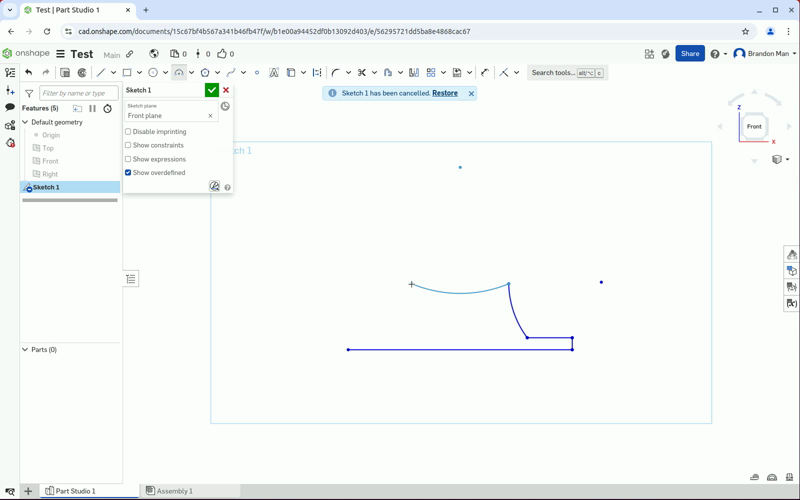
mouse_move(460, 235)
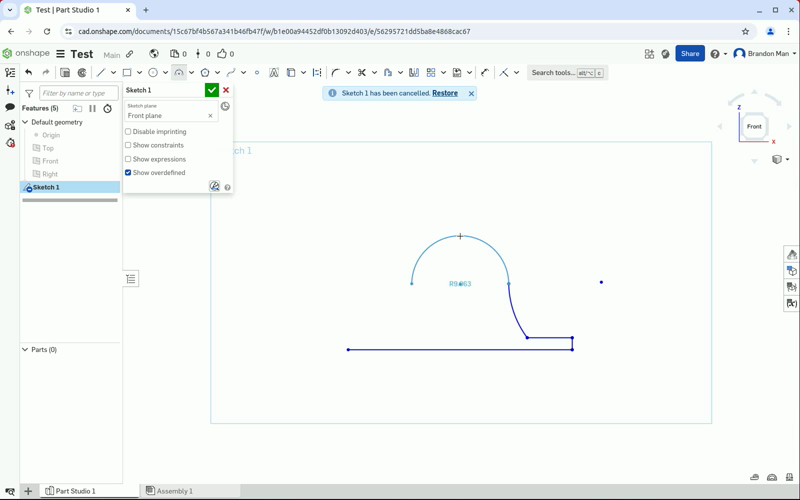
click(460, 235)
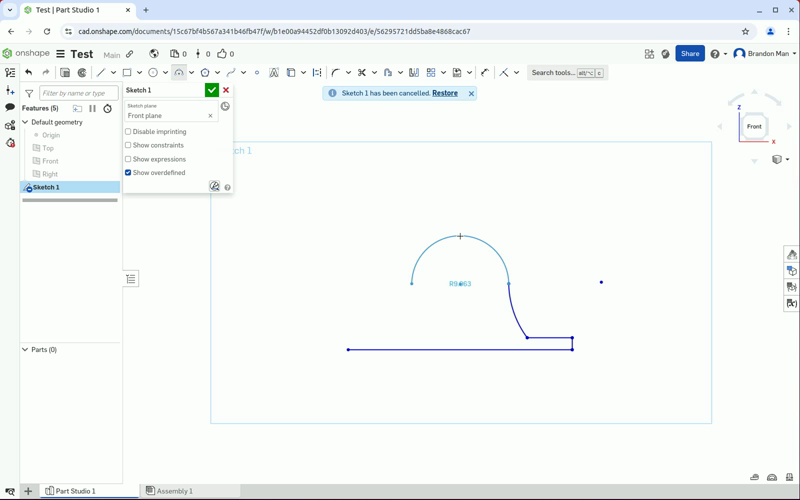
key_up(shift)
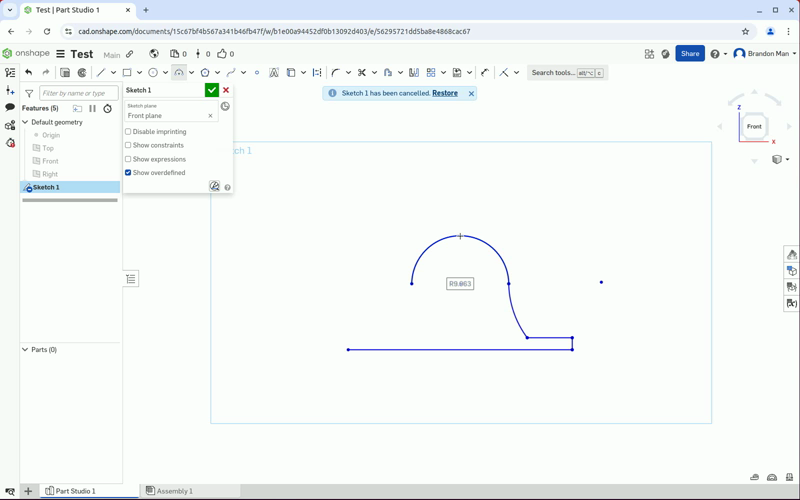
mouse_move(411, 283)
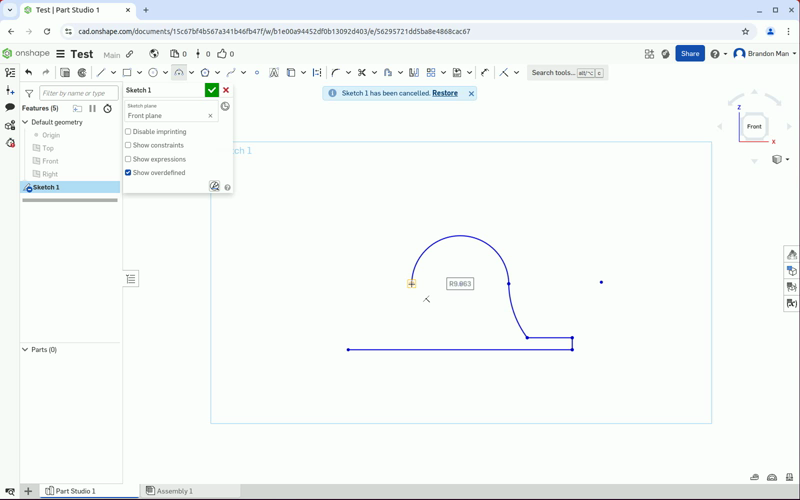
click(411, 283)
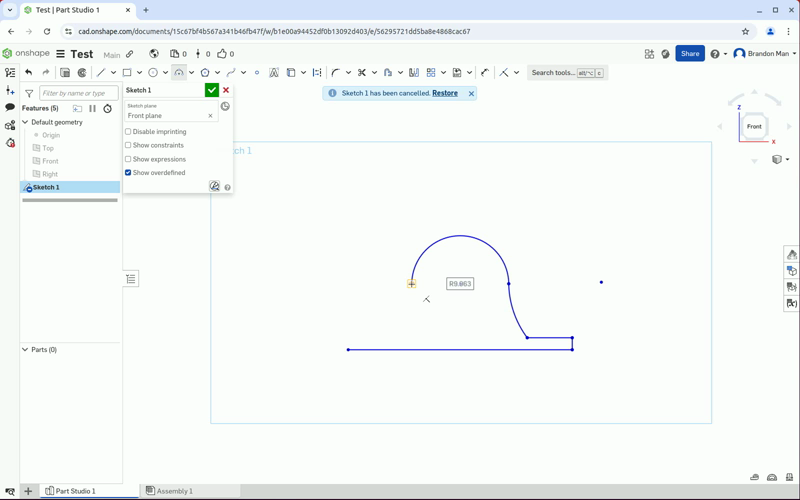
key_down(shift)
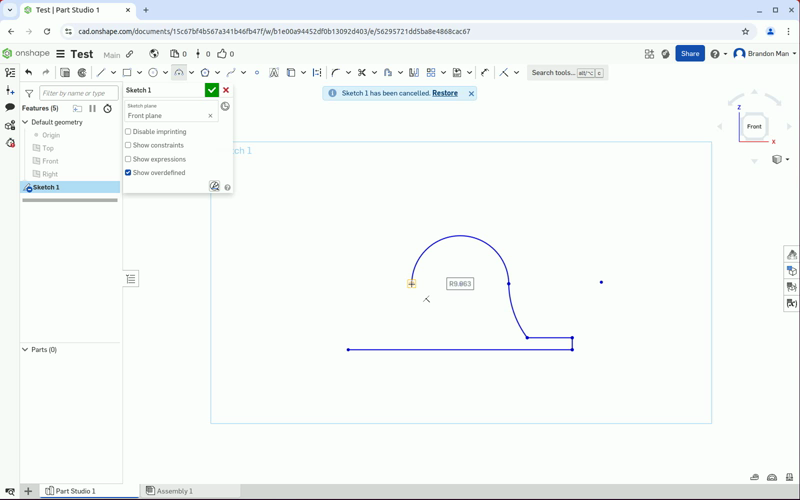
mouse_move(392, 337)
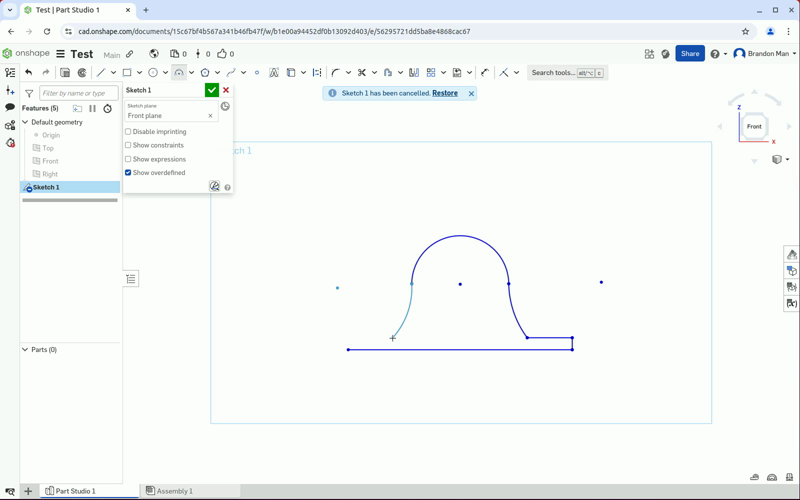
click(392, 337)
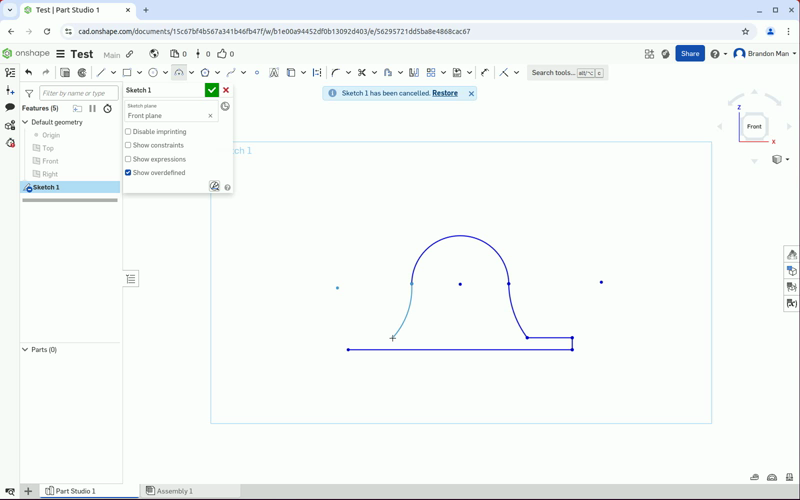
mouse_move(406, 312)
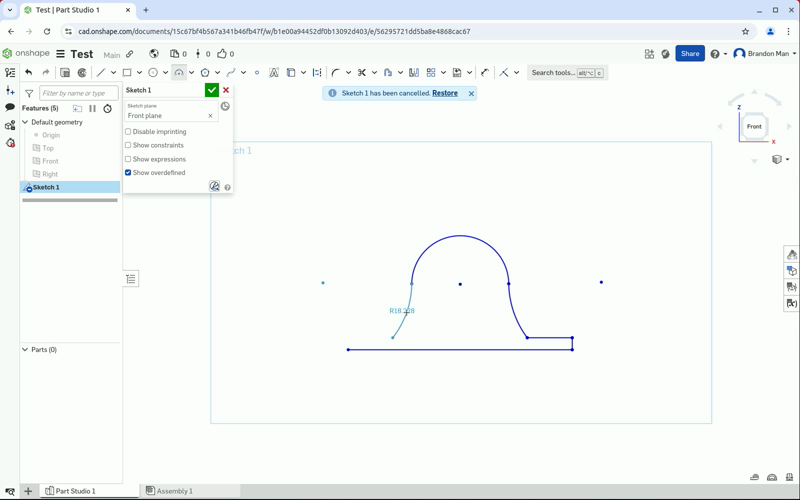
click(406, 312)
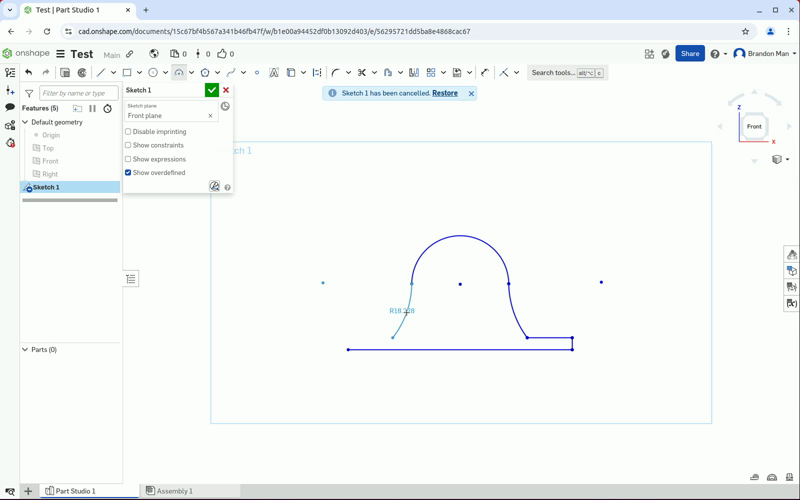
key_up(shift)
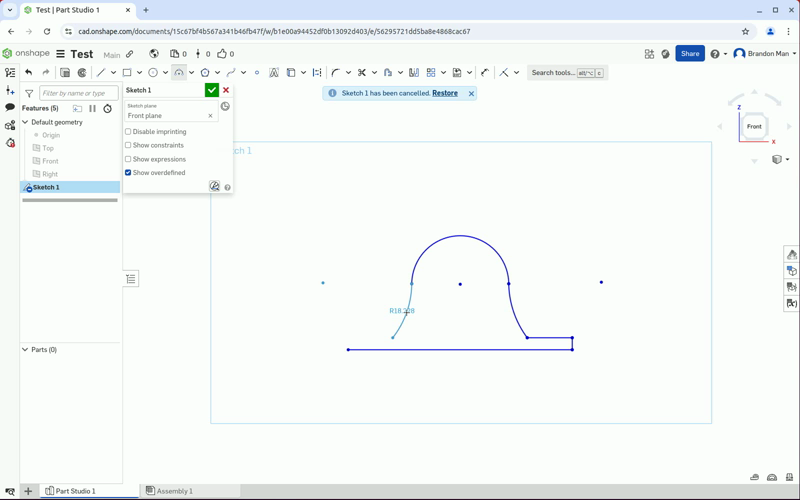
key(esc)
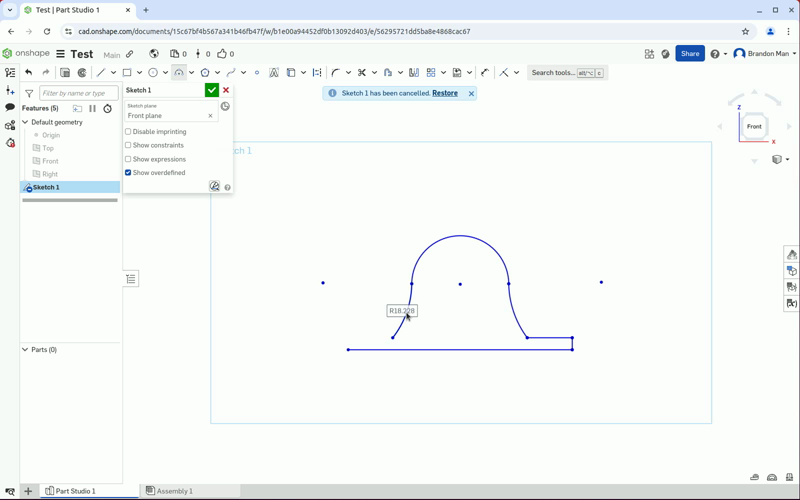
key(l)
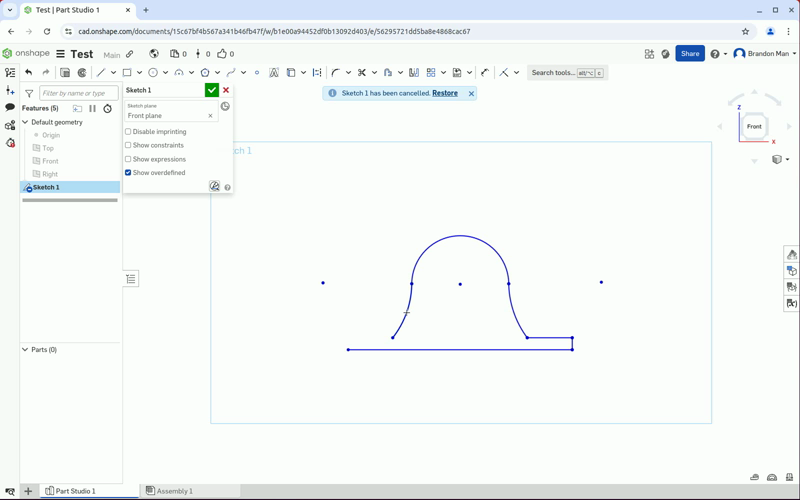
mouse_move(392, 337)
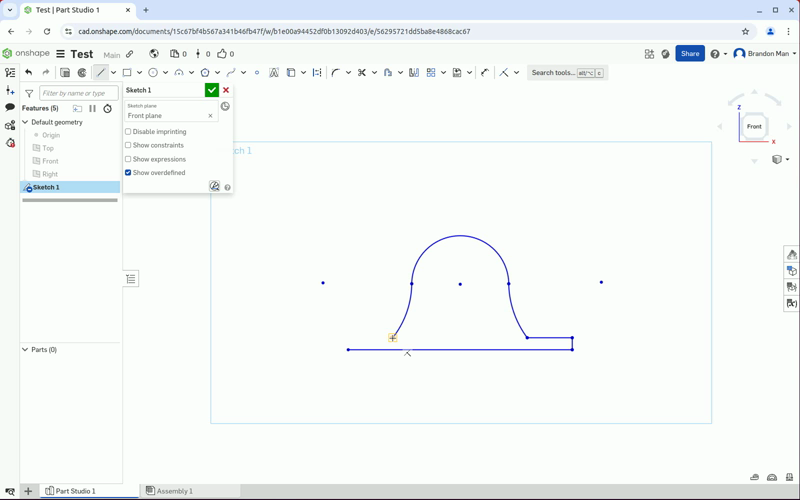
click(392, 337)
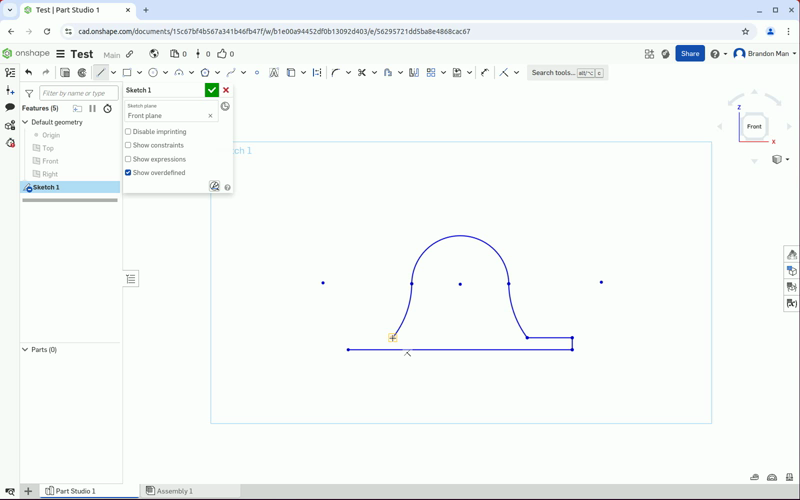
key_down(shift)
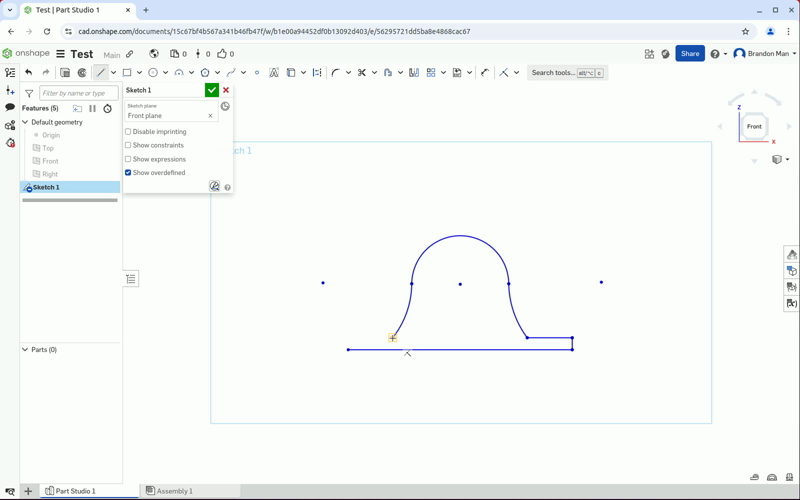
mouse_move(422, 337)
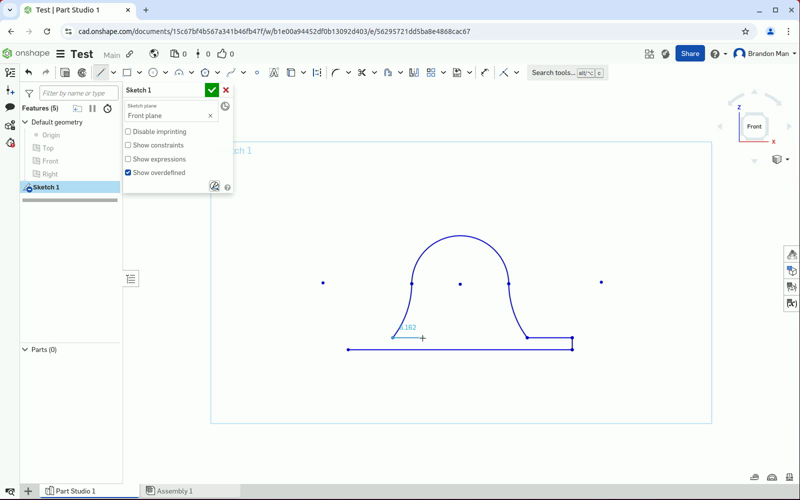
mouse_move(348, 337)
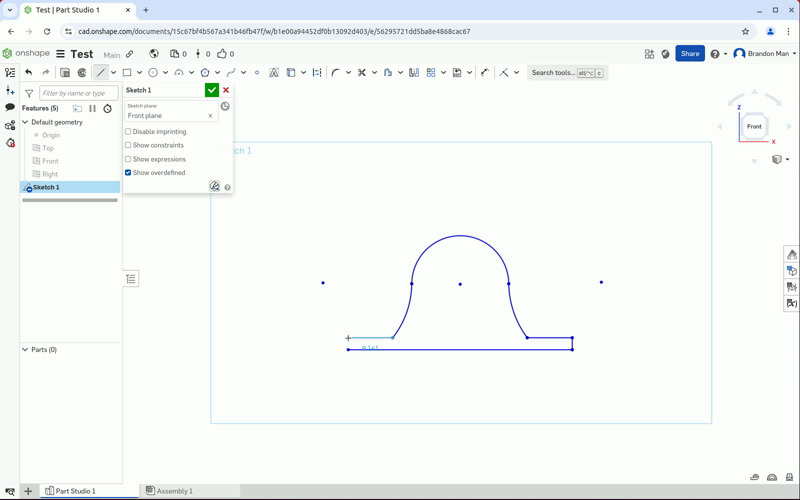
click(348, 337)
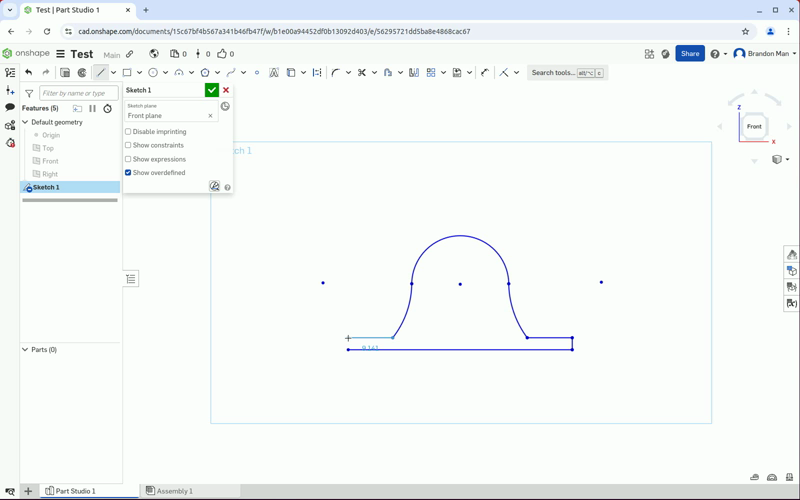
key_up(shift)
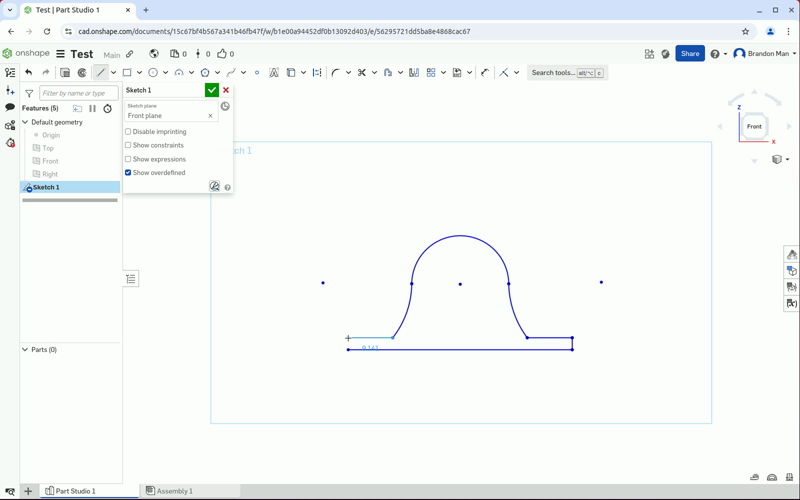
mouse_move(378, 337)
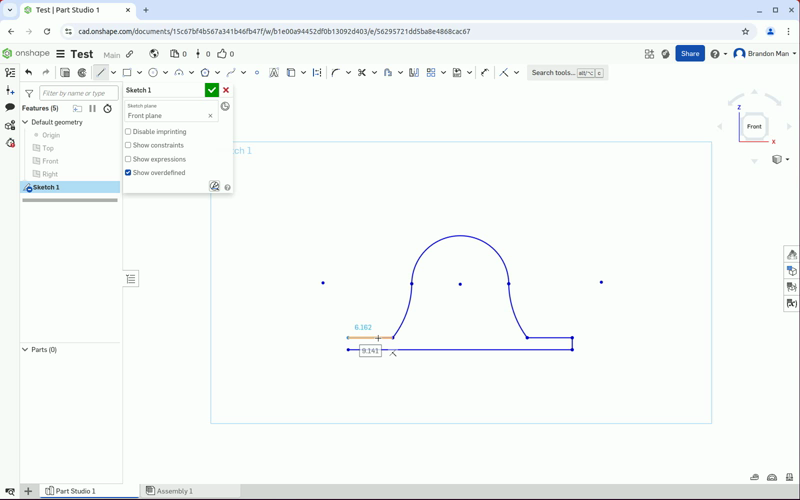
key_down(shift)
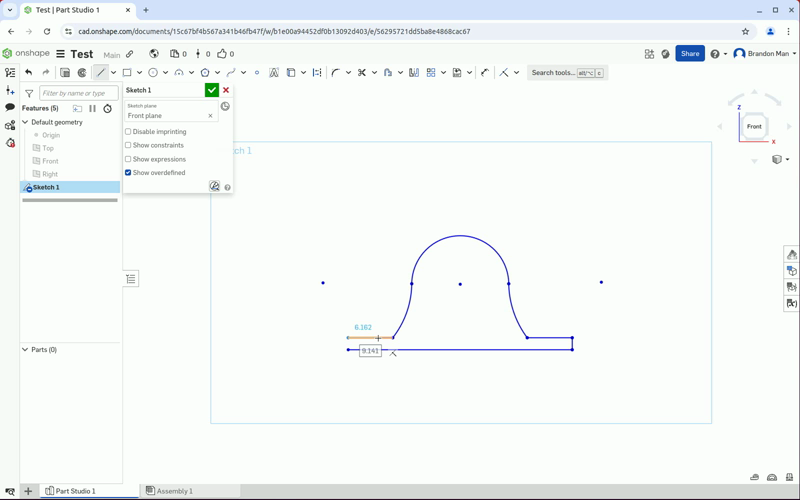
mouse_move(348, 349)
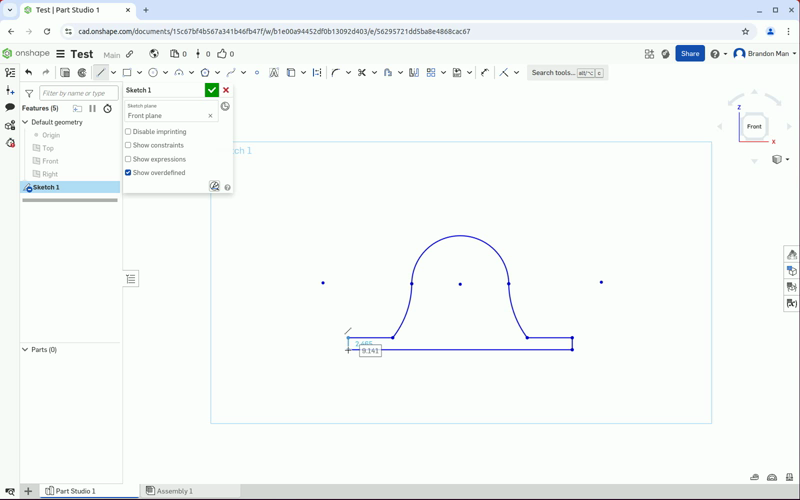
key_up(shift)
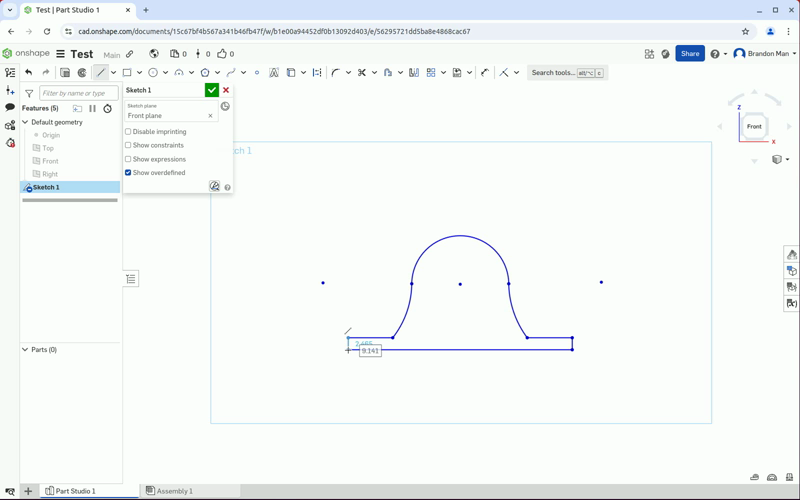
click(348, 349)
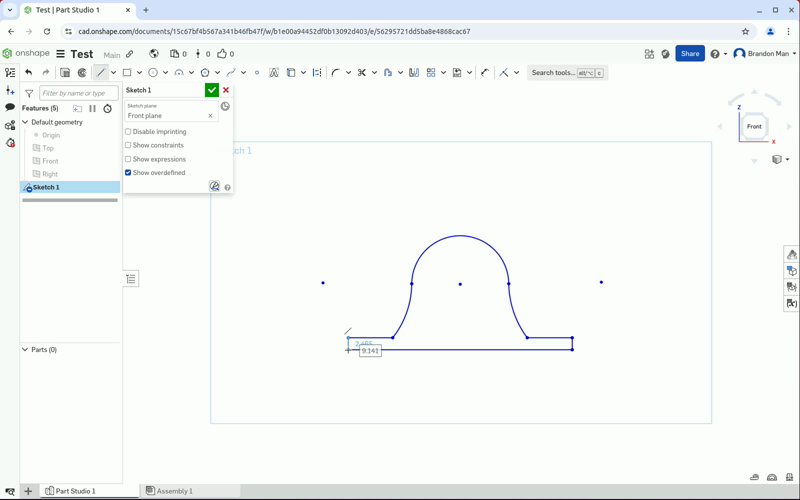
key(esc)
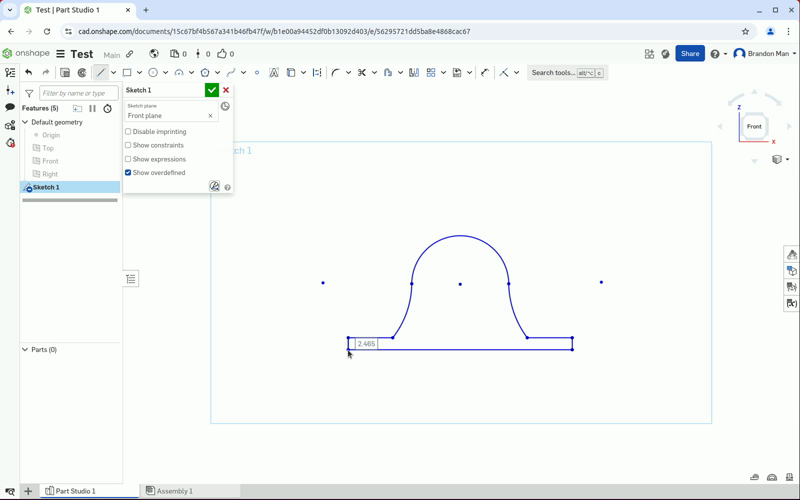
key(l)
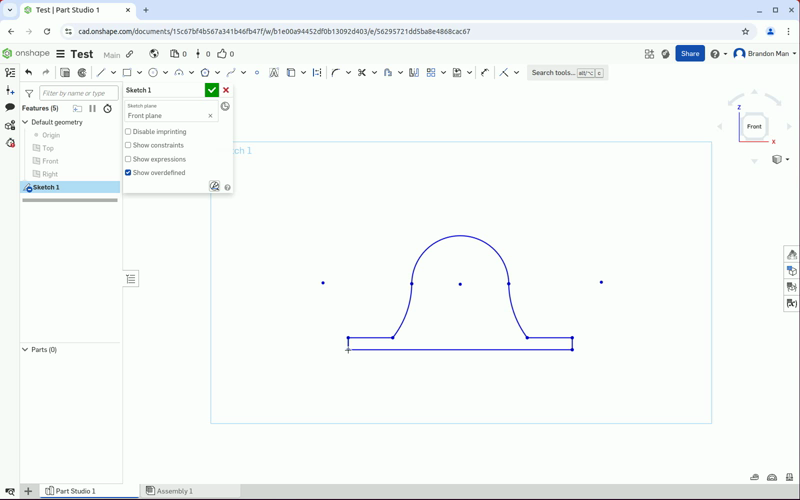
key_down(shift)
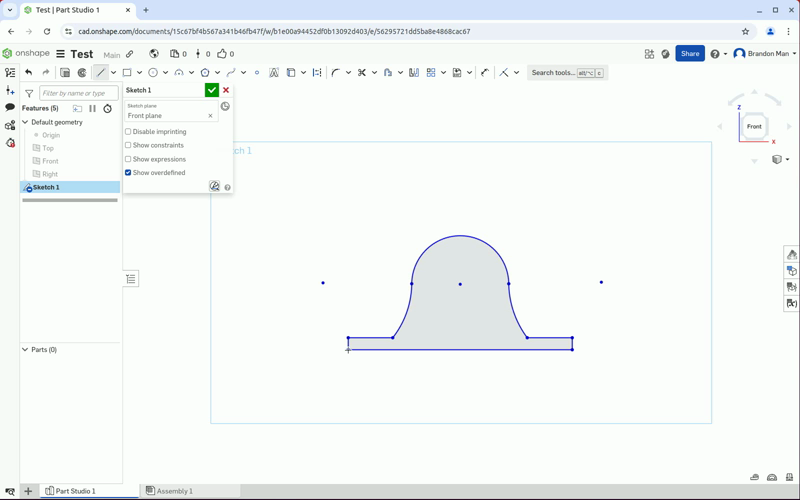
mouse_move(411, 337)
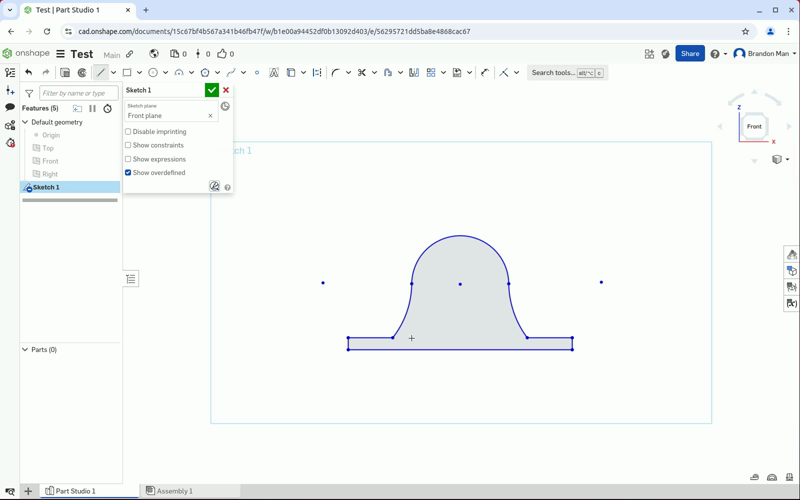
click(411, 337)
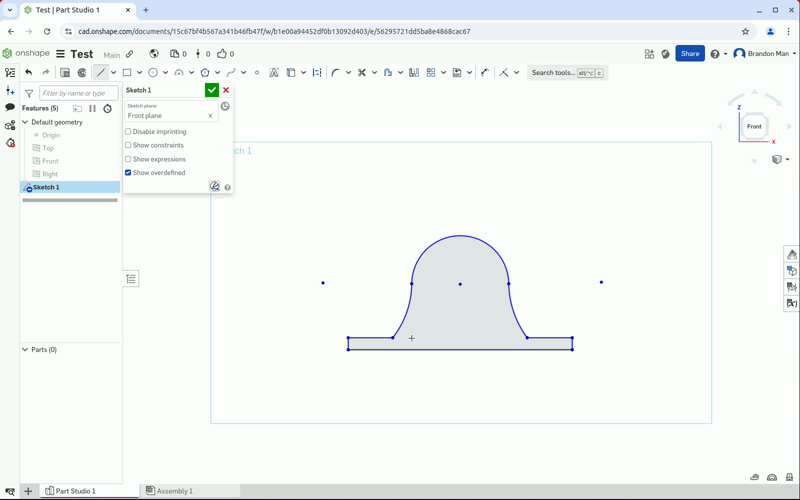
key_up(shift)
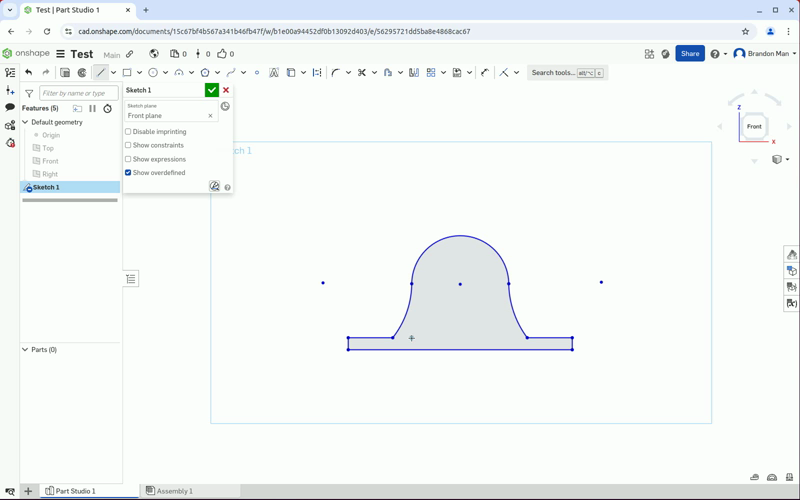
key_down(shift)
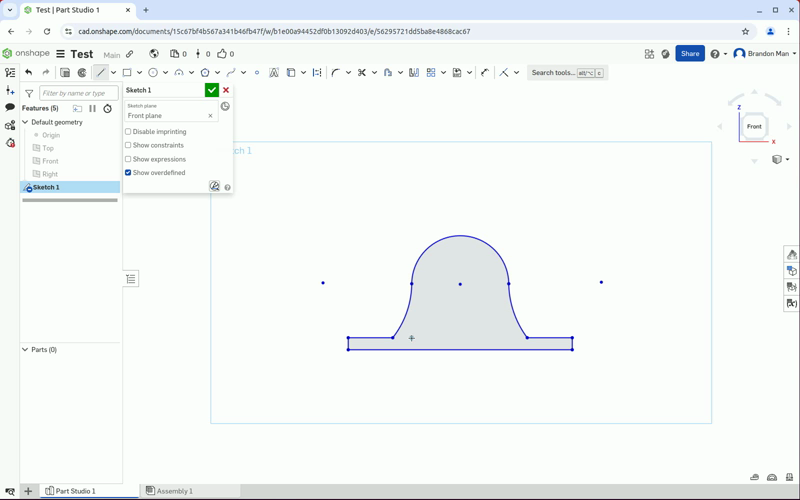
mouse_move(441, 337)
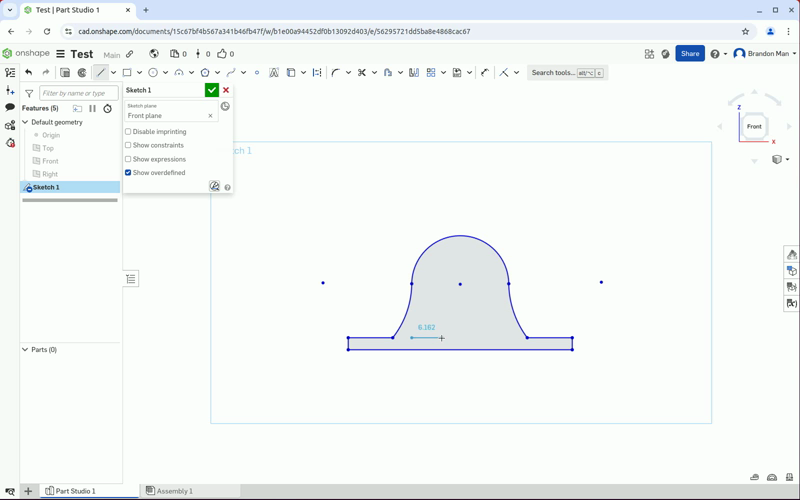
mouse_move(447, 337)
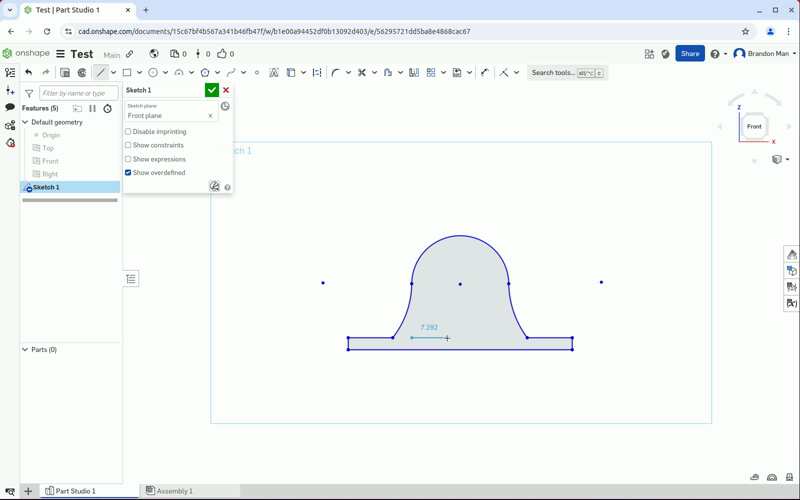
click(447, 337)
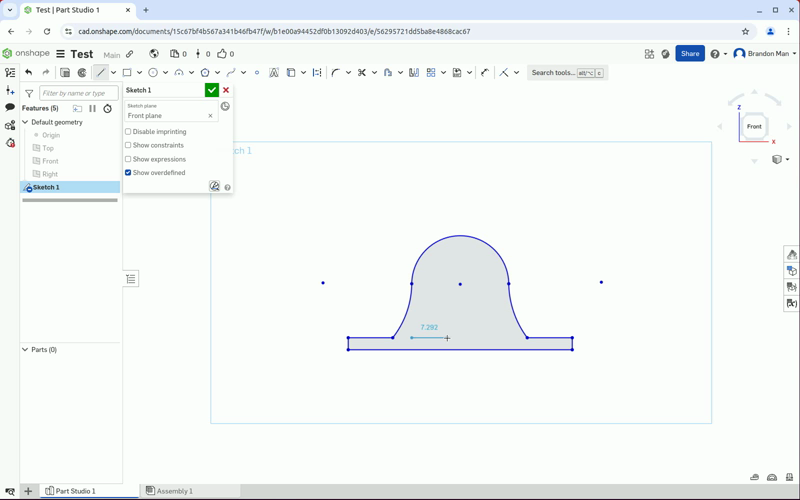
key_up(shift)
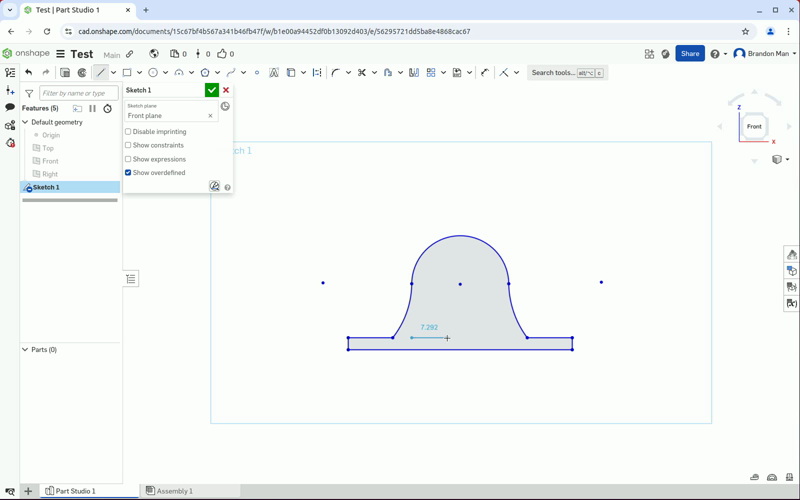
key_down(shift)
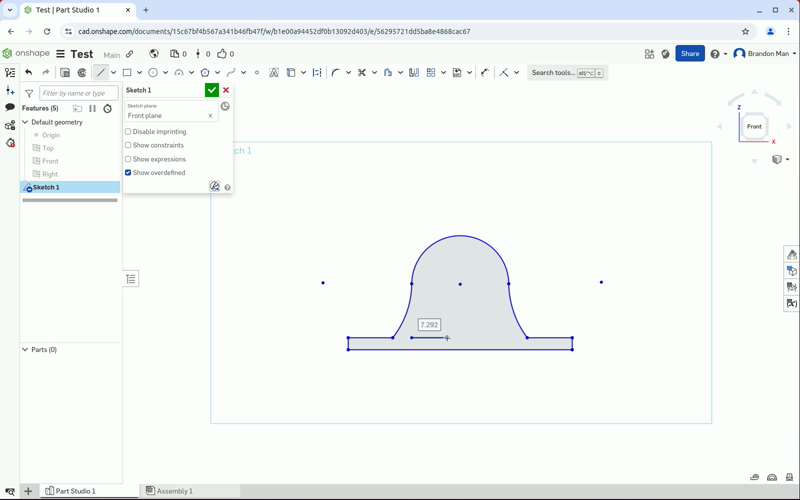
mouse_move(477, 337)
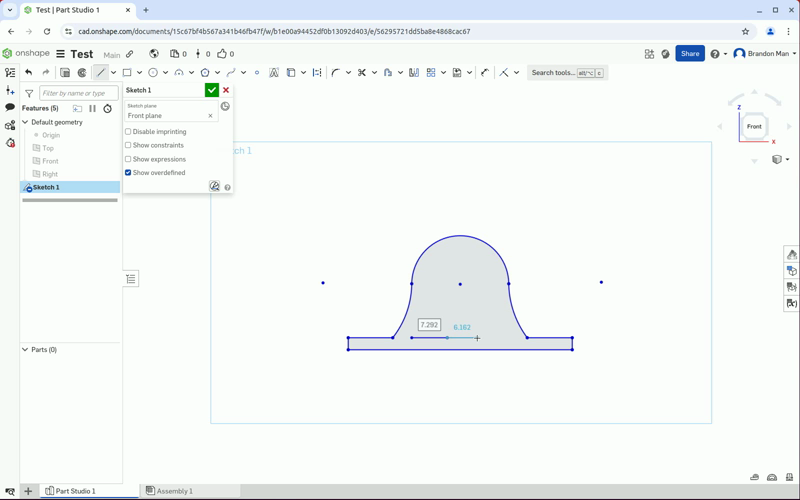
mouse_move(473, 337)
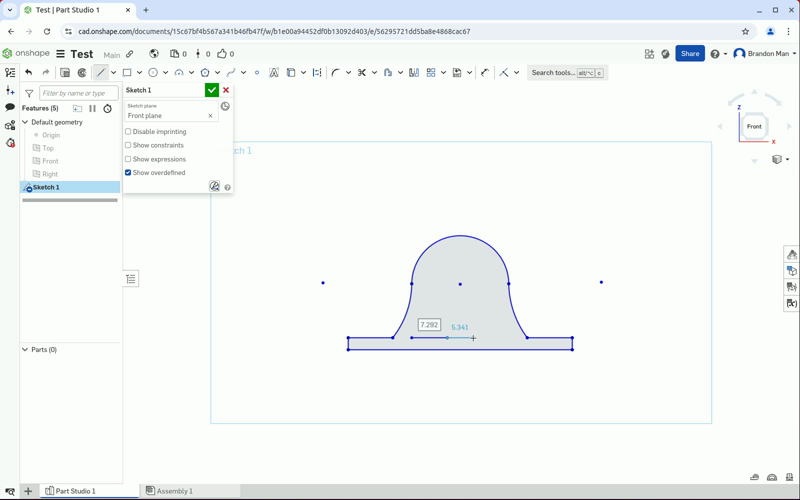
click(473, 337)
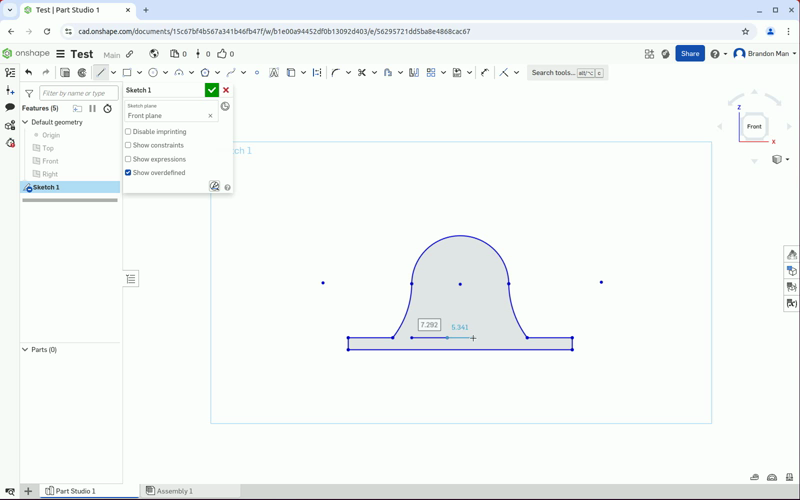
key_up(shift)
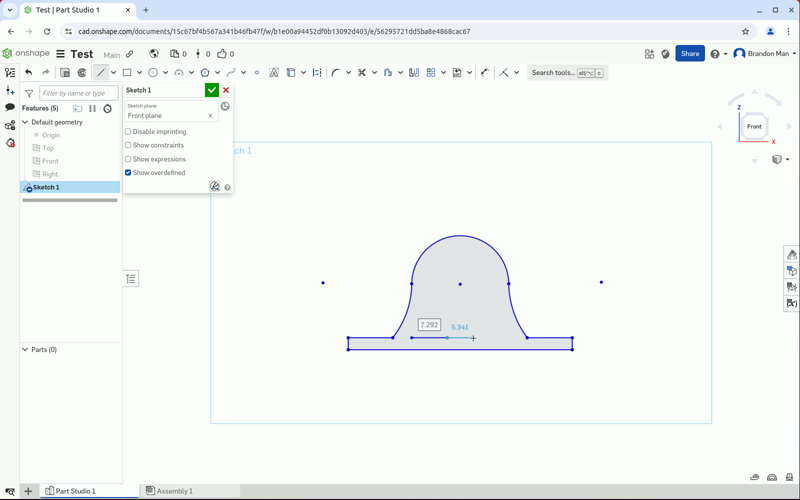
key_down(shift)
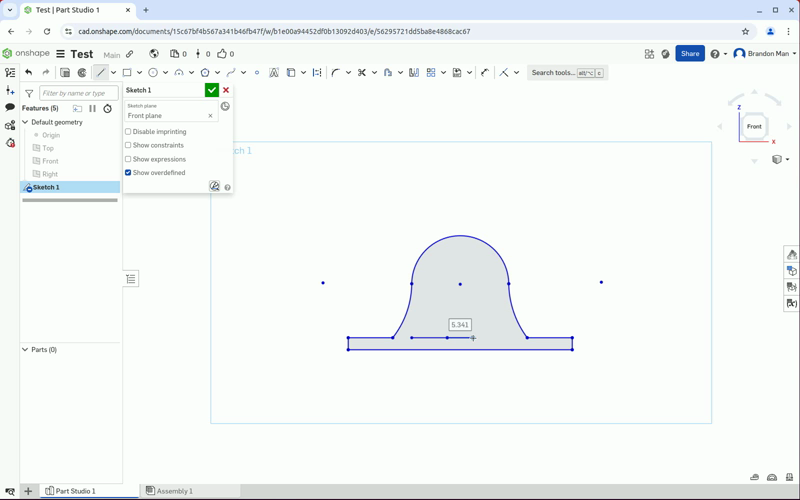
mouse_move(503, 337)
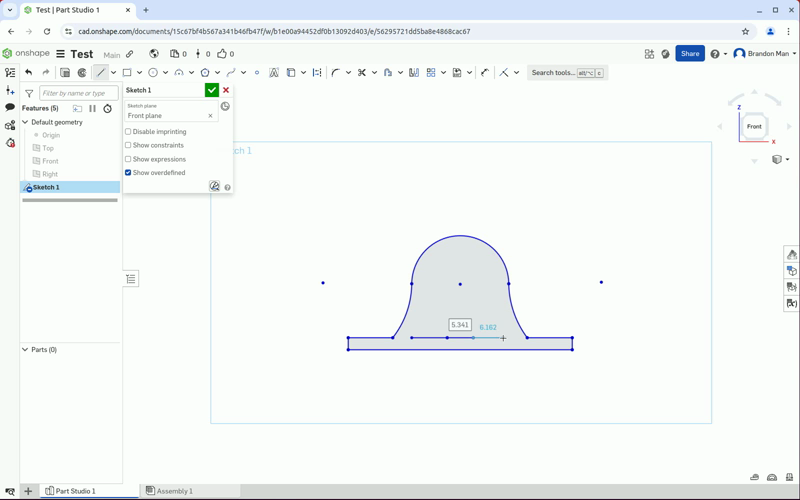
mouse_move(508, 337)
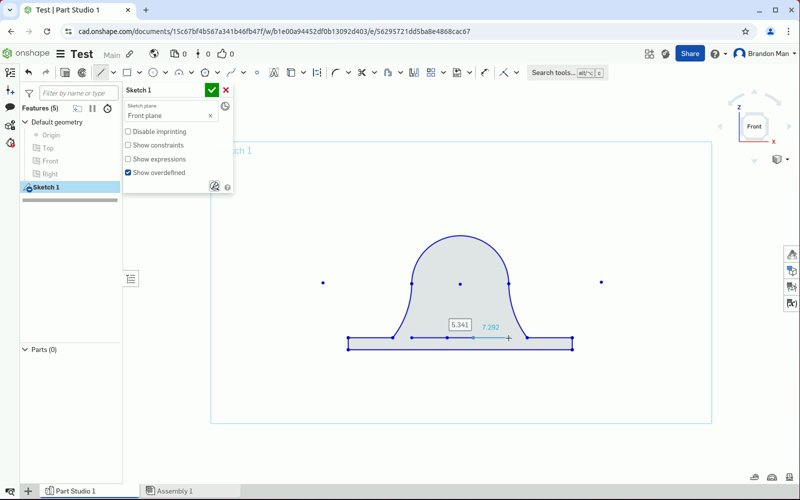
click(508, 337)
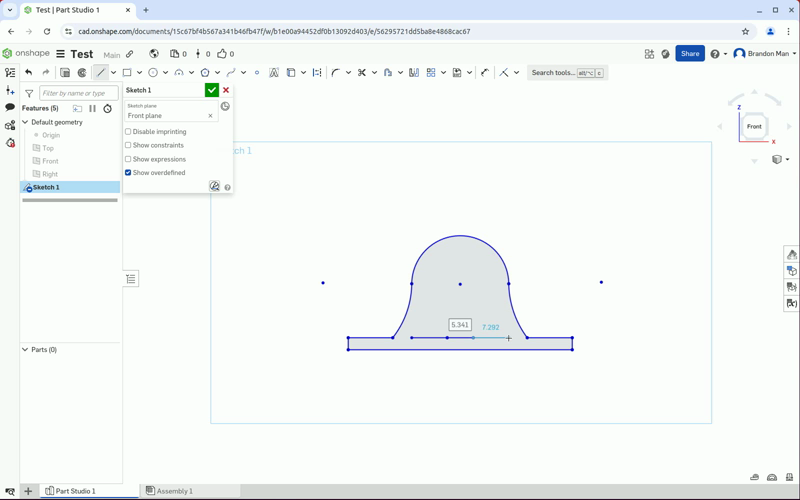
key_up(shift)
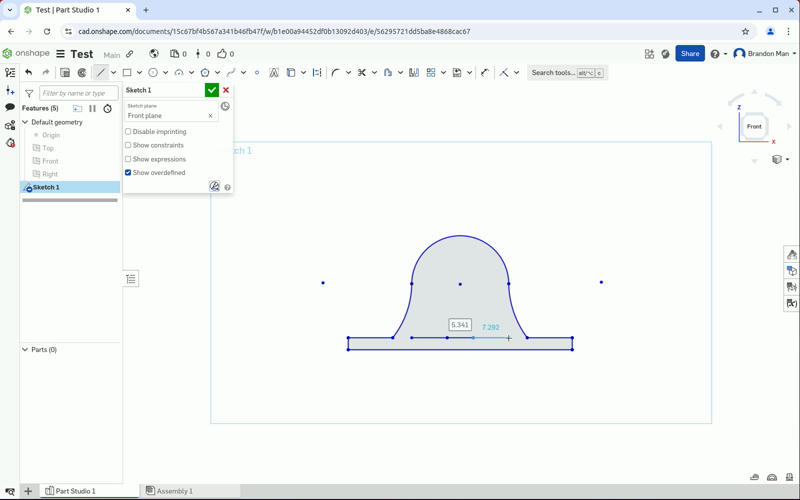
key(esc)
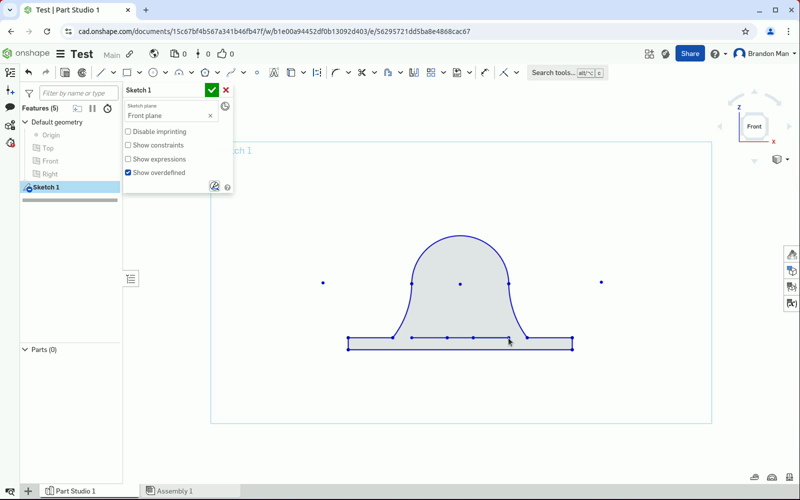
key(a)
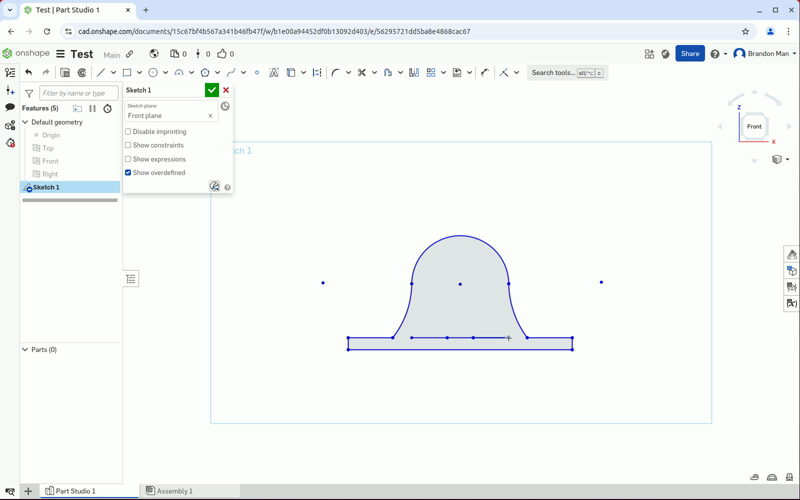
mouse_move(508, 337)
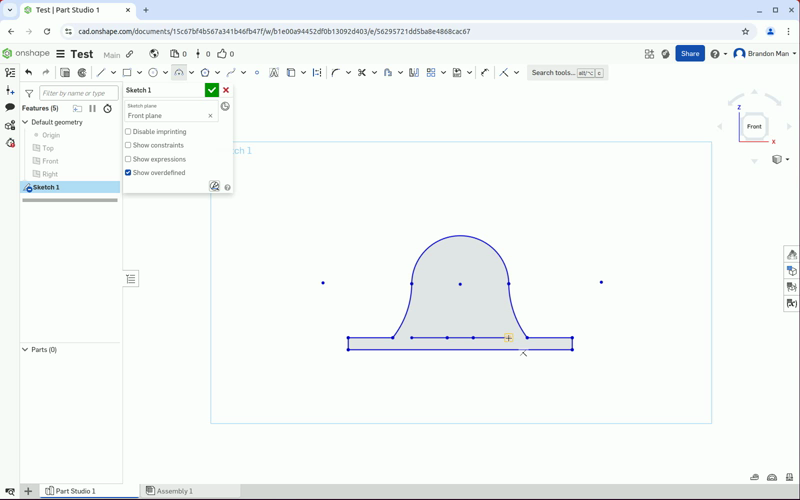
click(508, 337)
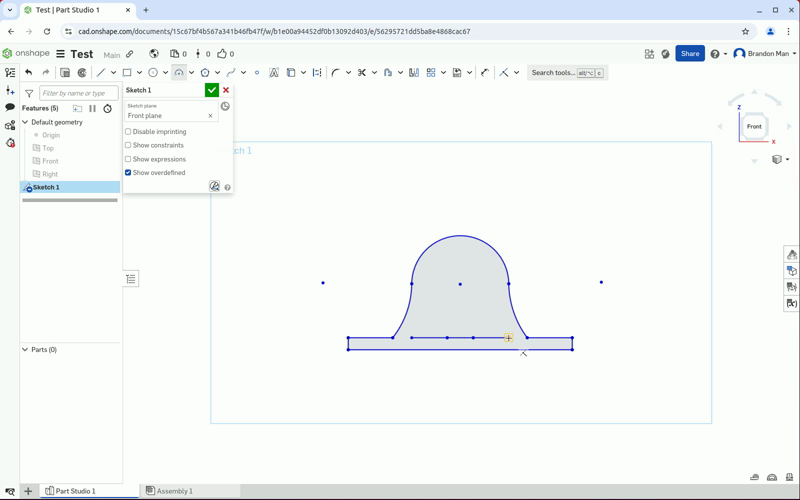
key_down(shift)
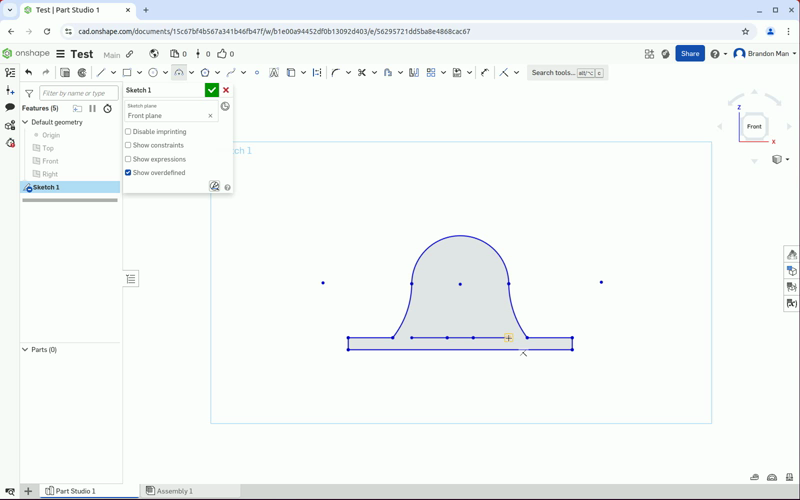
mouse_move(499, 312)
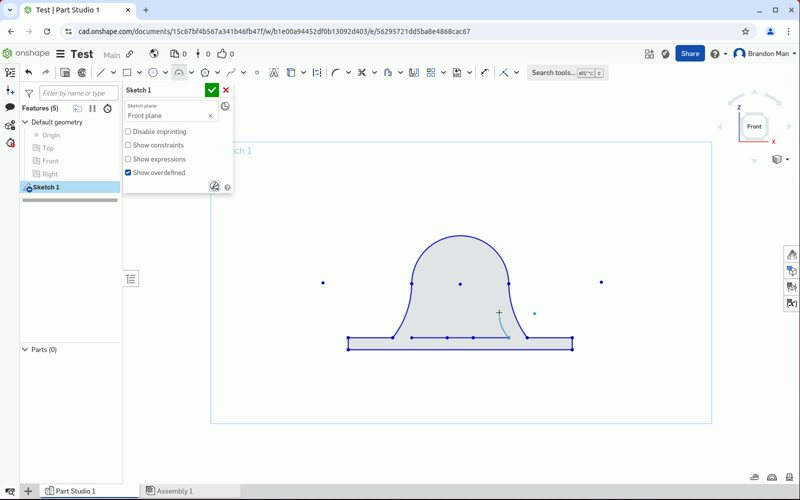
click(499, 312)
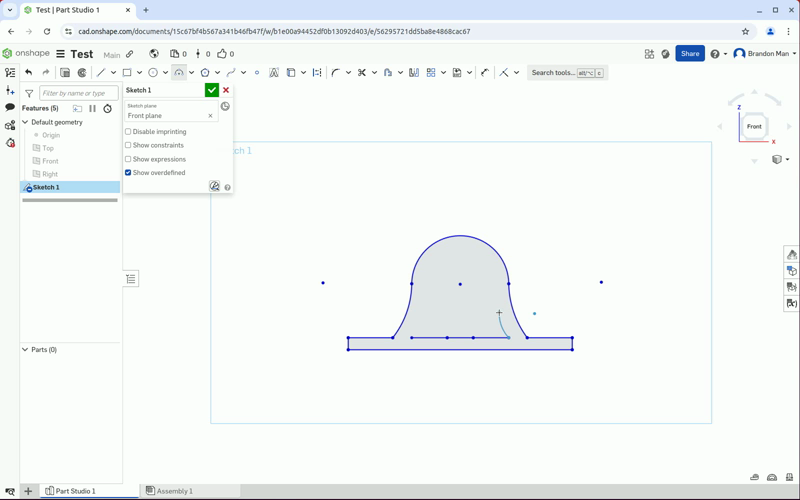
mouse_move(504, 324)
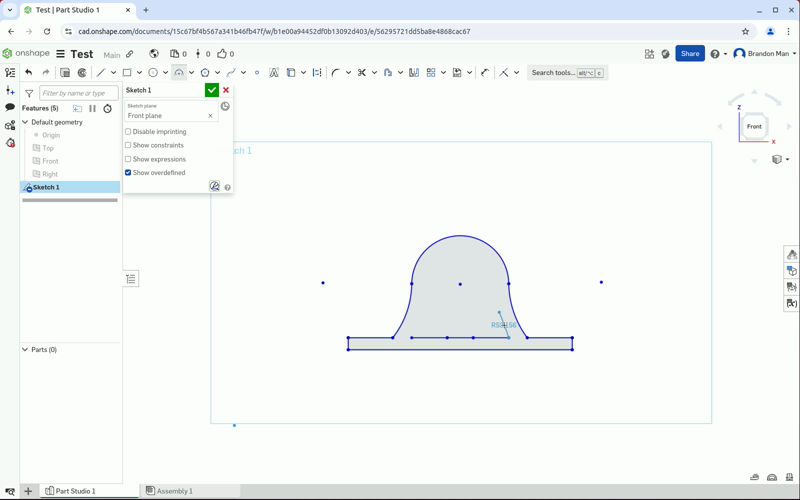
click(504, 324)
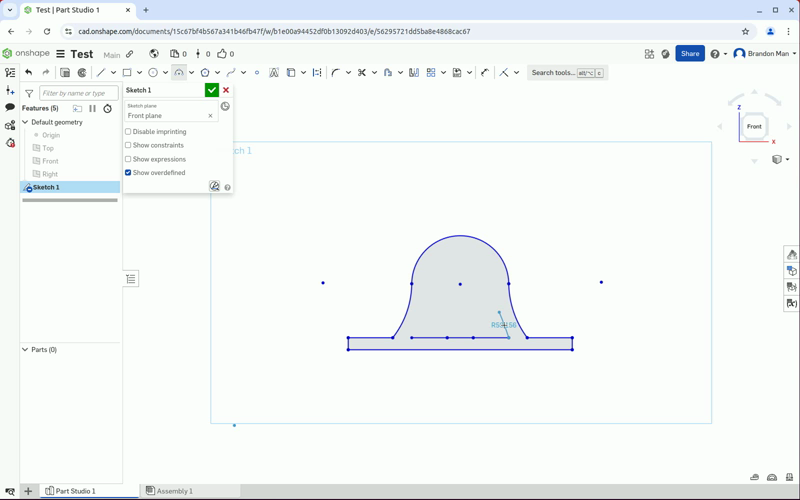
key_up(shift)
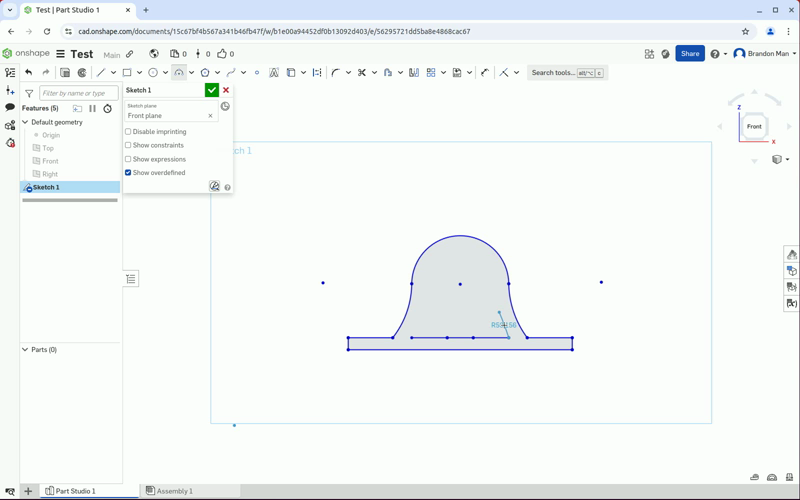
mouse_move(499, 312)
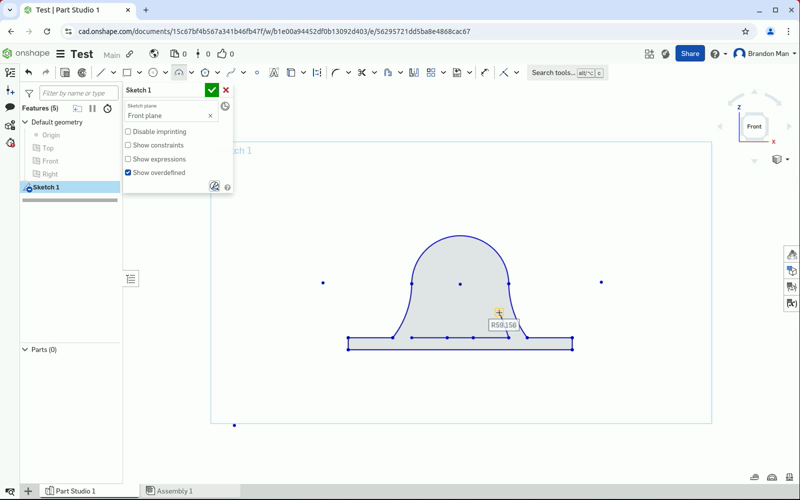
click(499, 312)
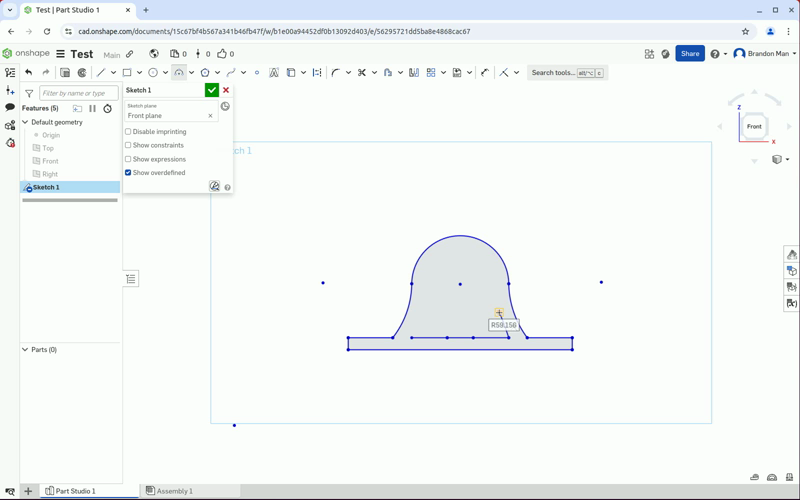
key_down(shift)
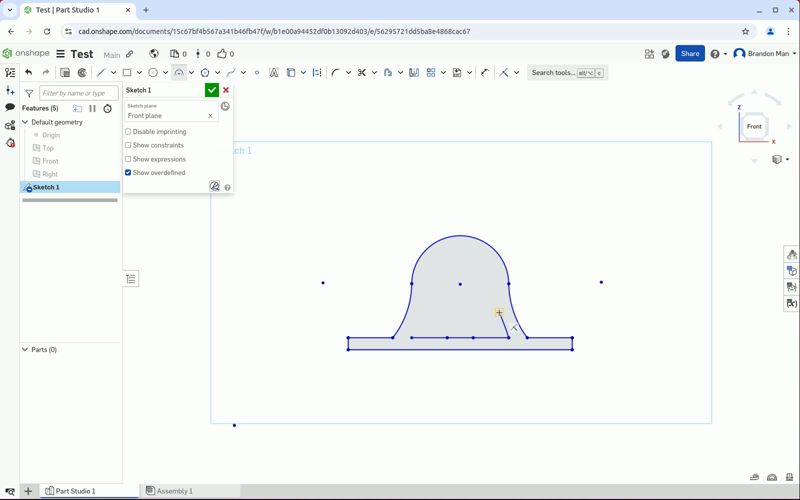
mouse_move(421, 312)
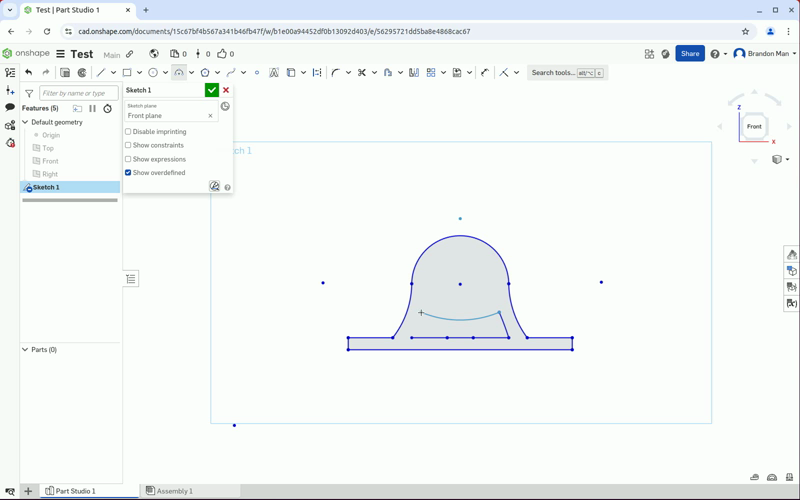
click(421, 312)
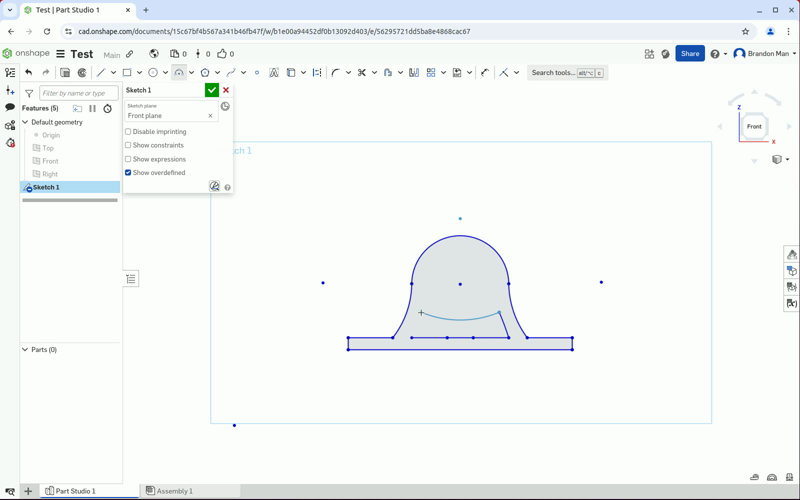
mouse_move(460, 331)
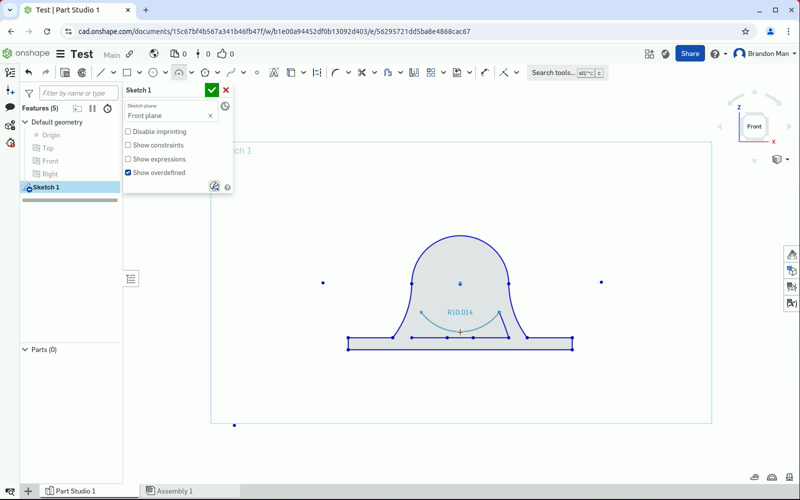
click(460, 331)
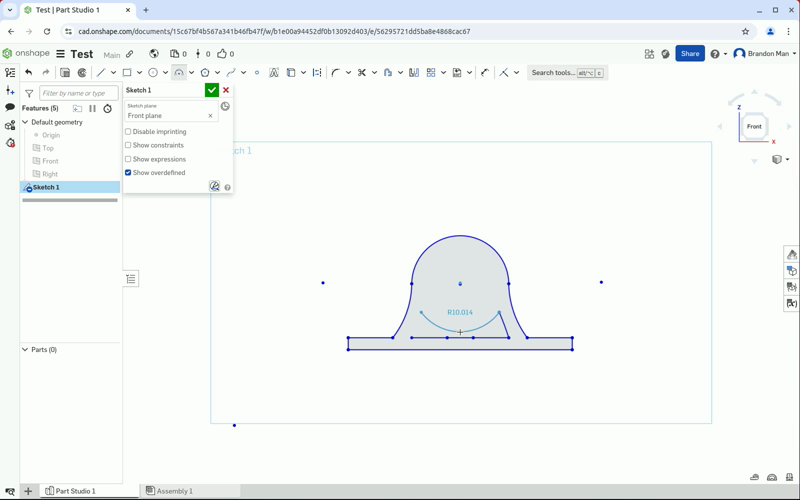
key_up(shift)
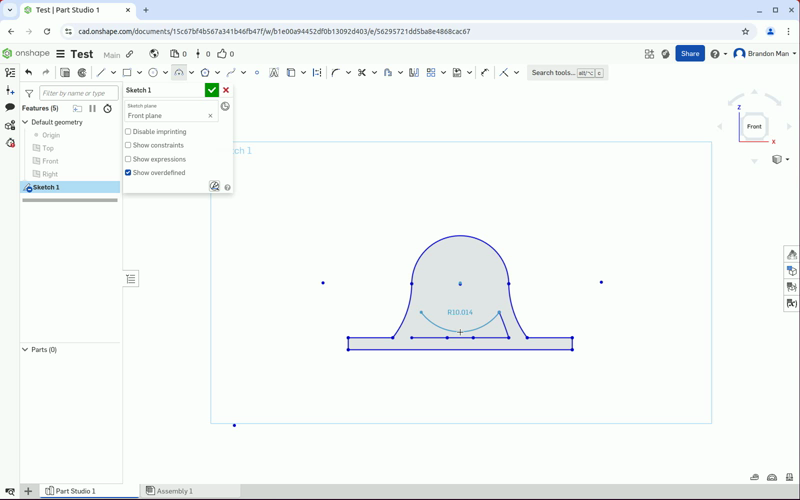
mouse_move(421, 312)
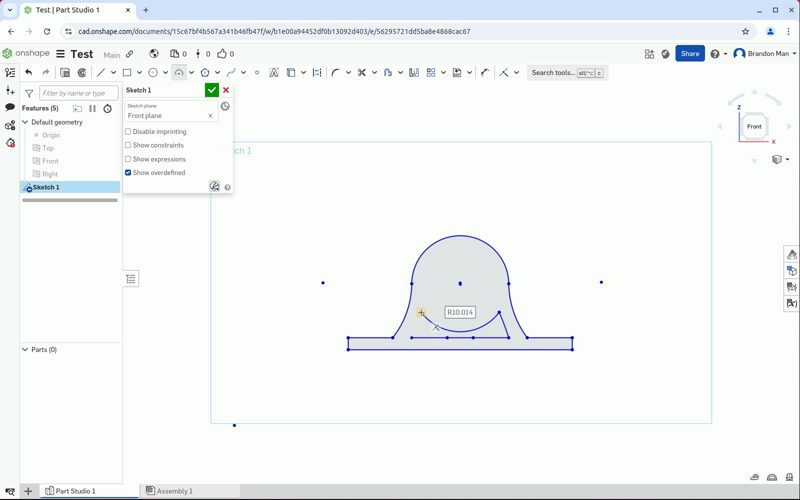
click(421, 312)
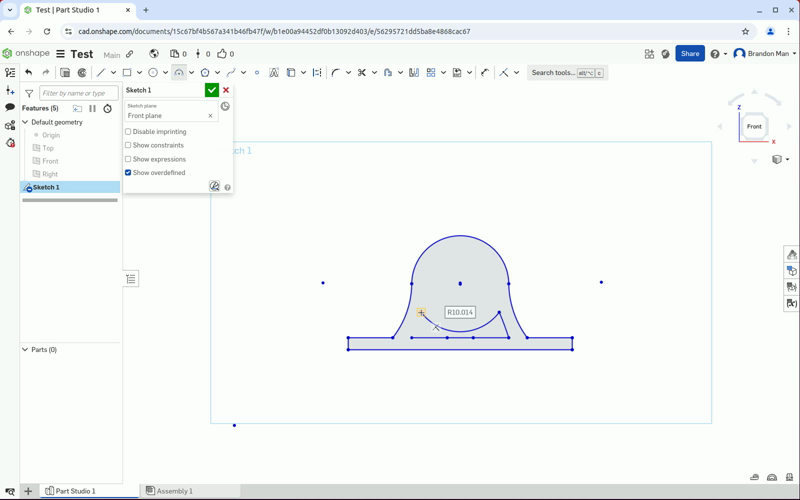
mouse_move(411, 337)
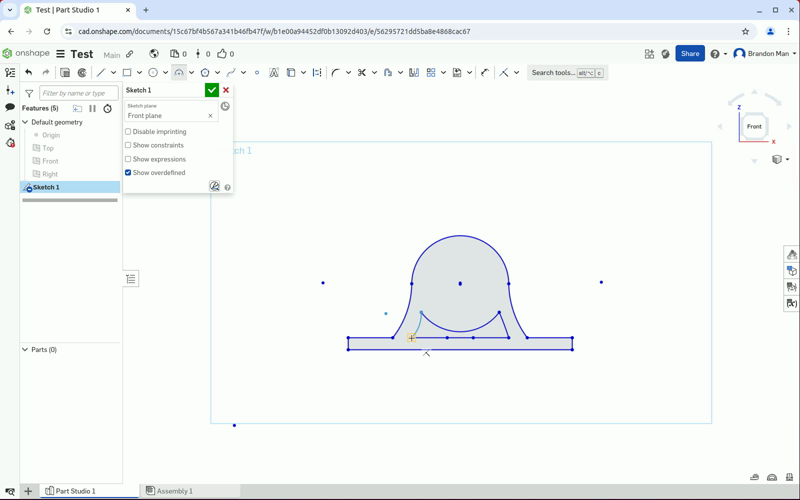
click(411, 337)
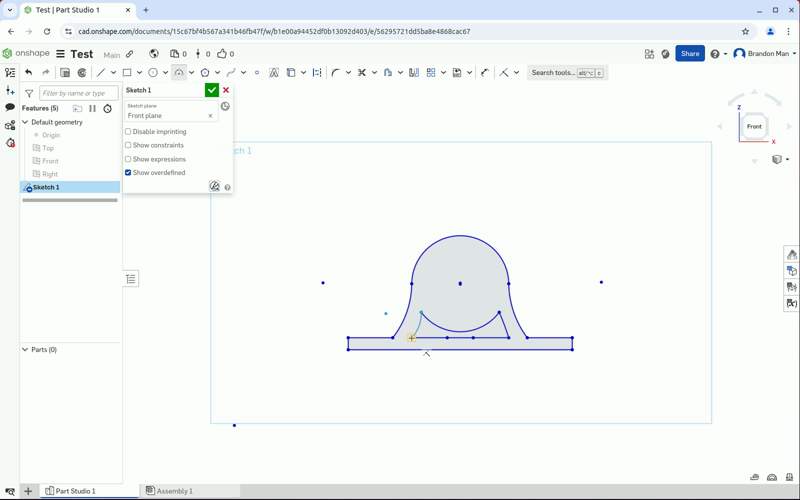
key_down(shift)
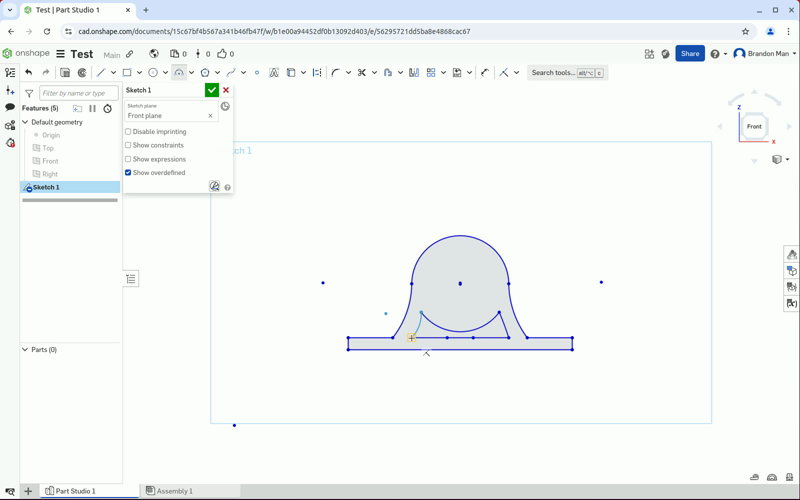
mouse_move(415, 324)
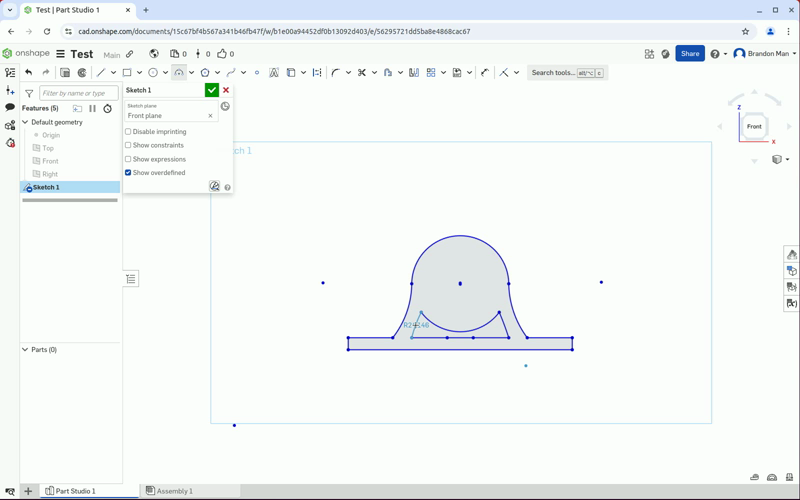
click(415, 324)
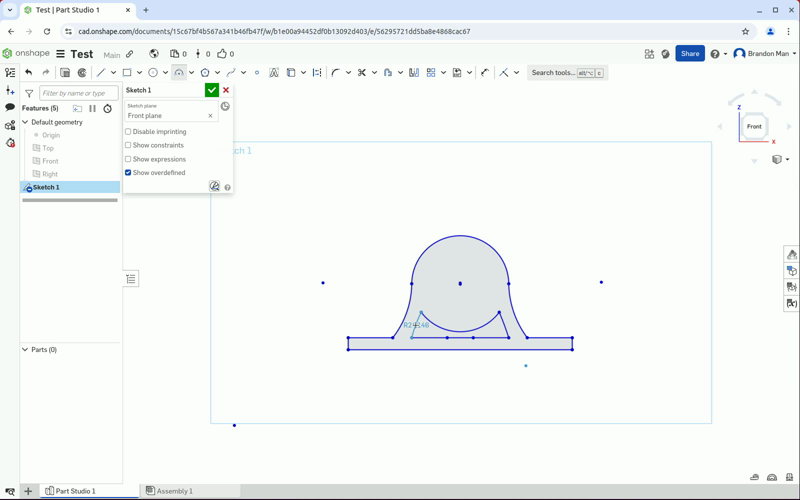
key_up(shift)
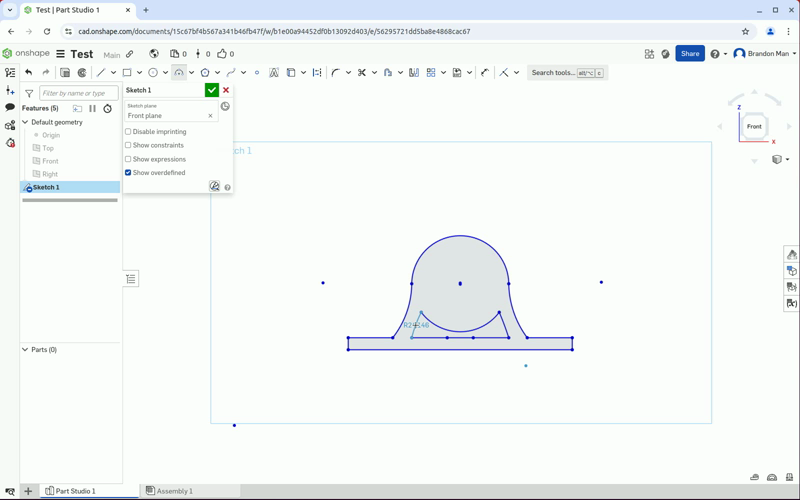
key(esc)
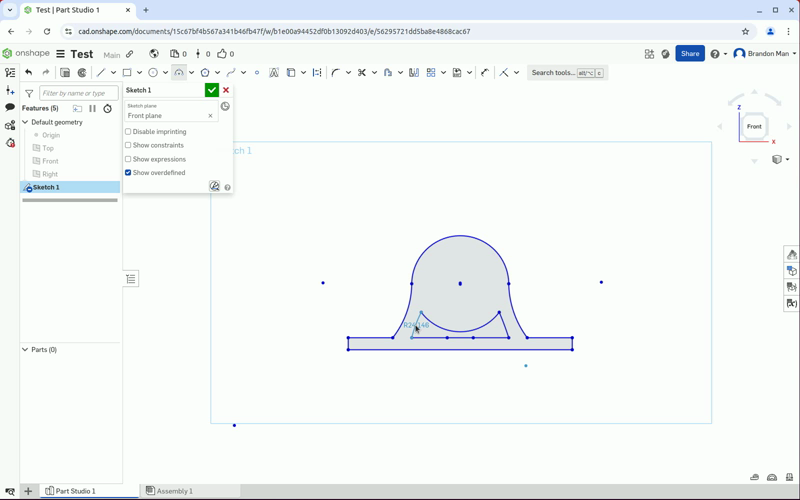
key(c)
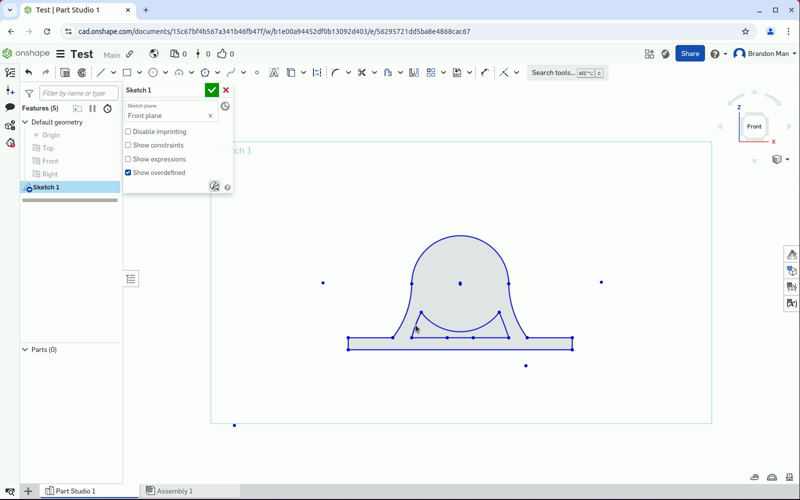
key_down(shift)
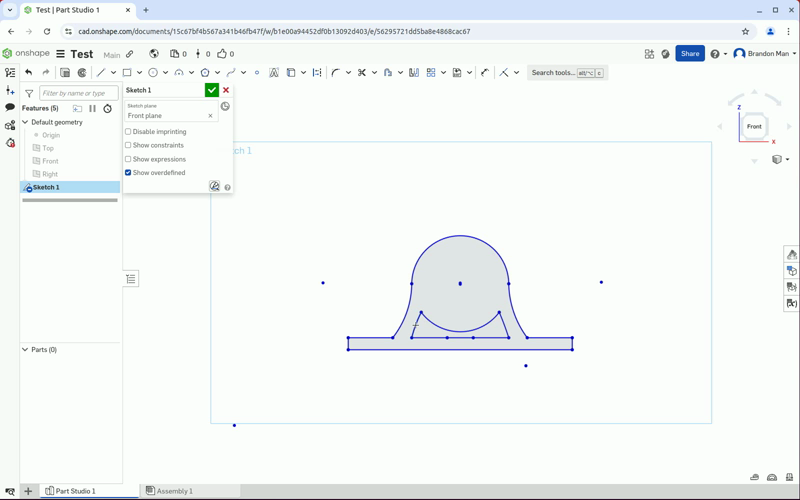
mouse_move(461, 283)
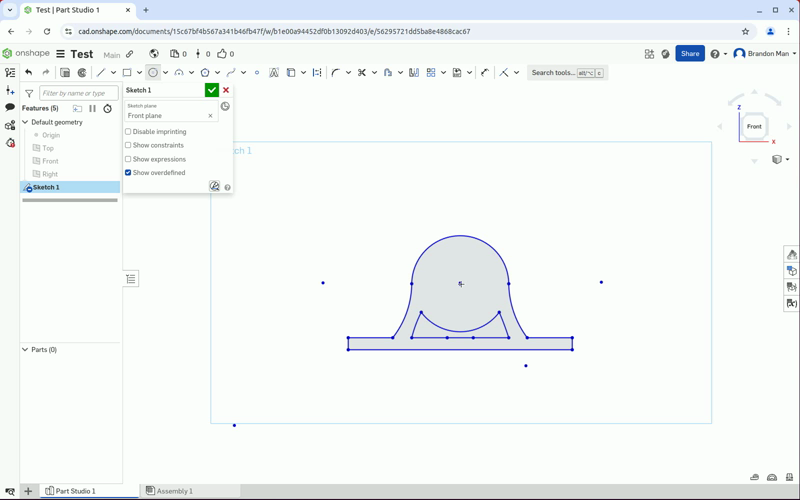
scroll(6)
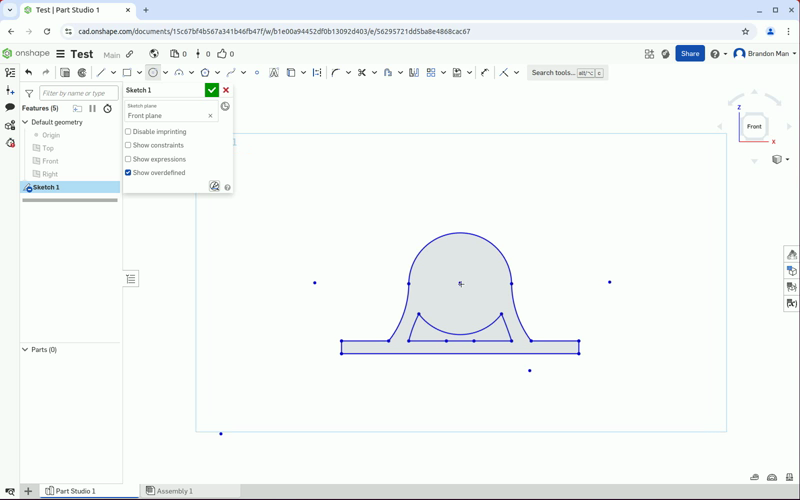
scroll(6)
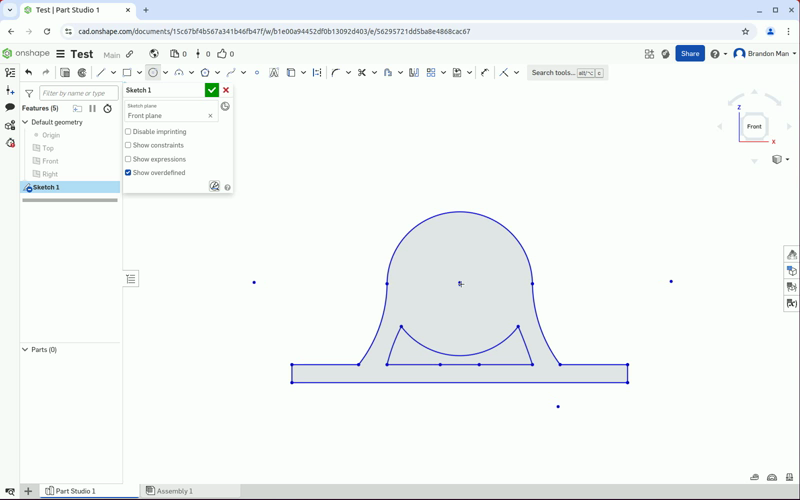
scroll(6)
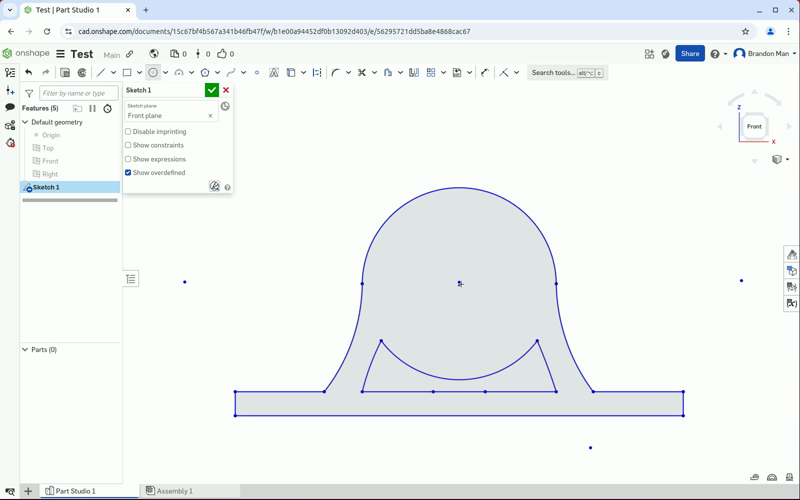
scroll(6)
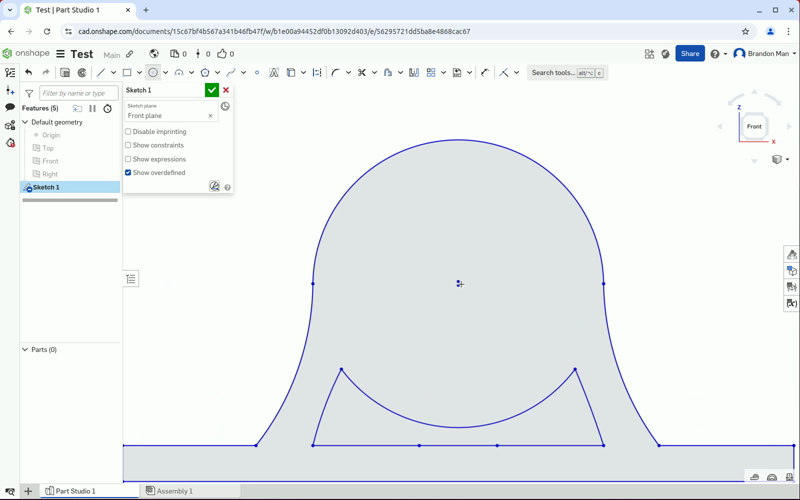
scroll(6)
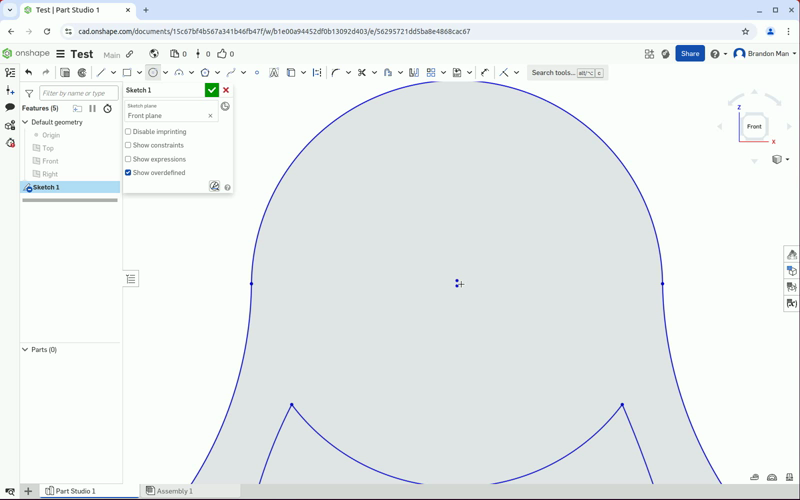
scroll(6)
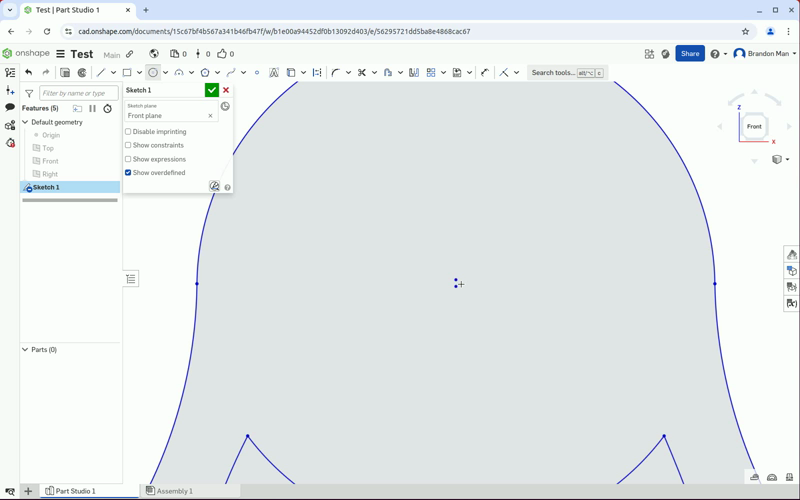
scroll(6)
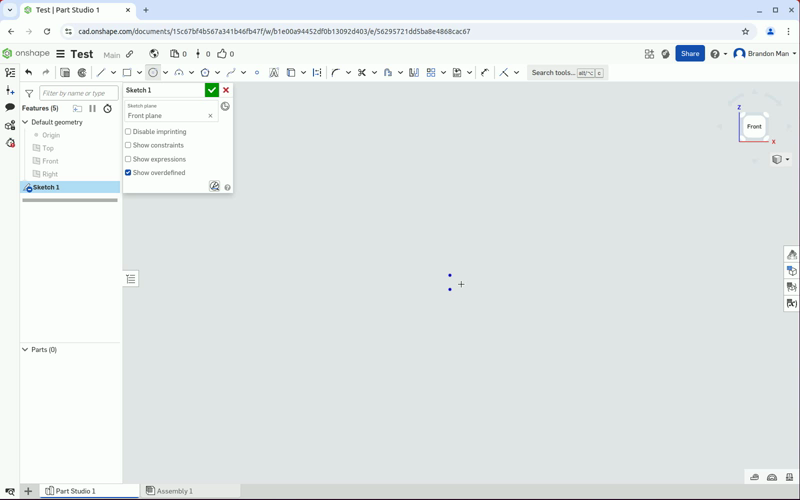
click(461, 283)
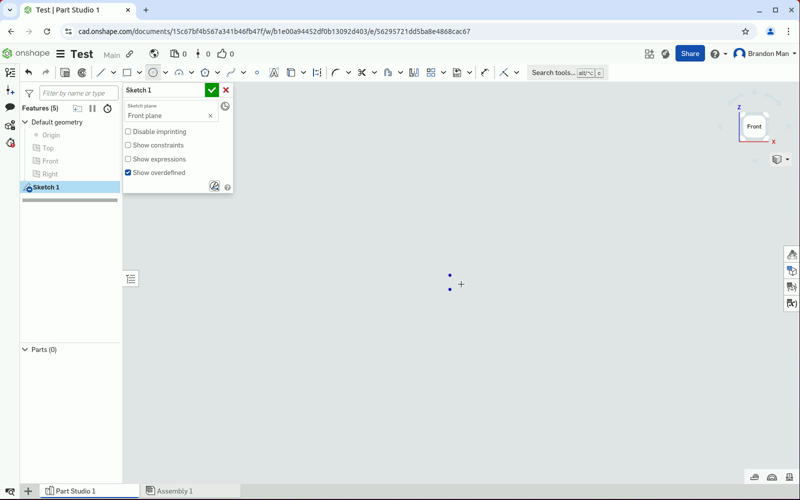
scroll(-6)
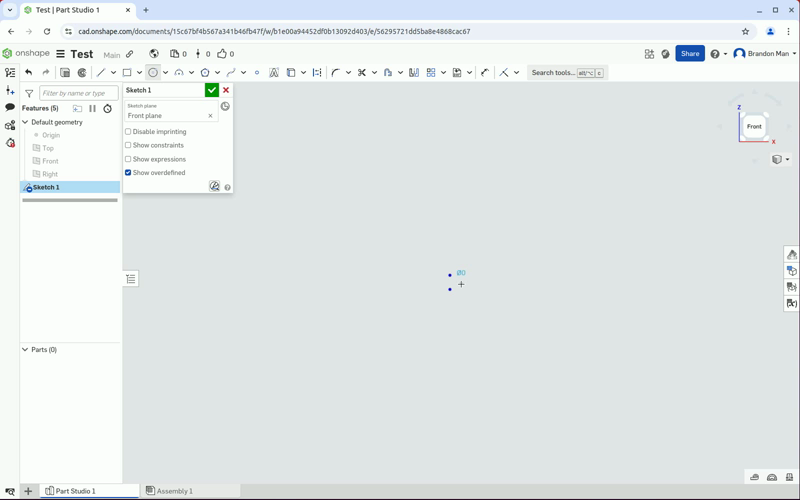
scroll(-6)
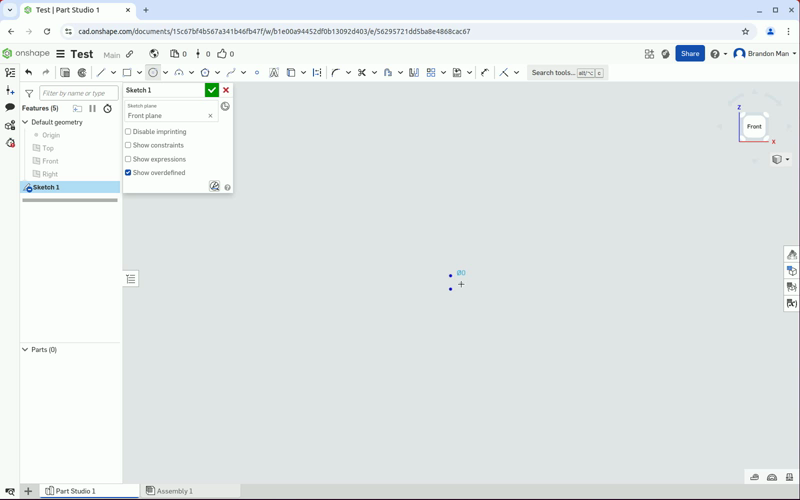
scroll(-6)
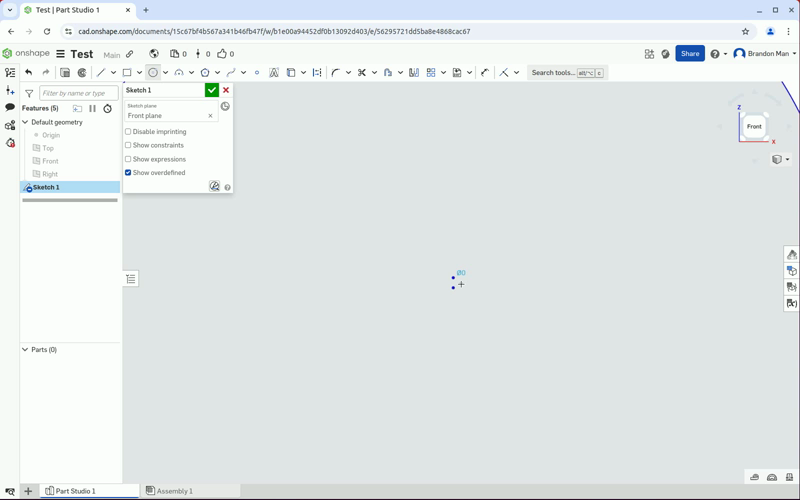
scroll(-6)
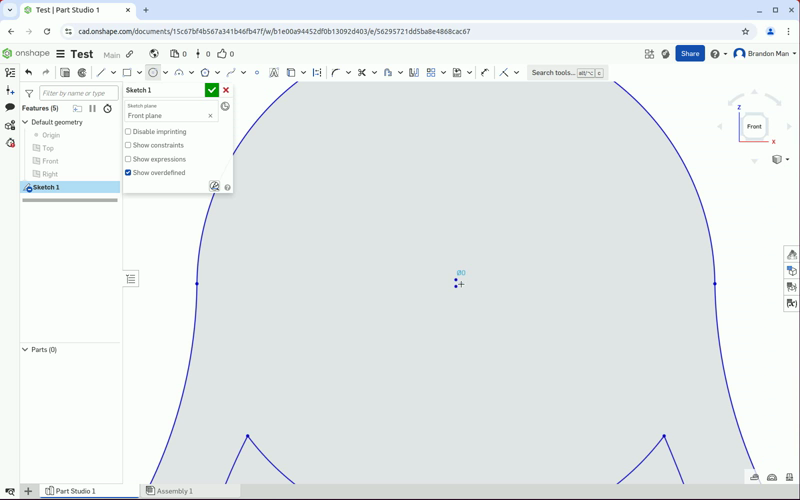
scroll(-6)
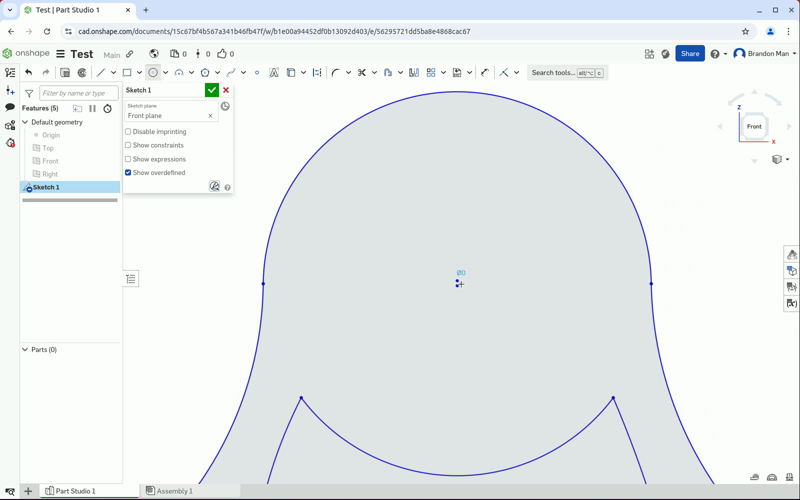
scroll(-6)
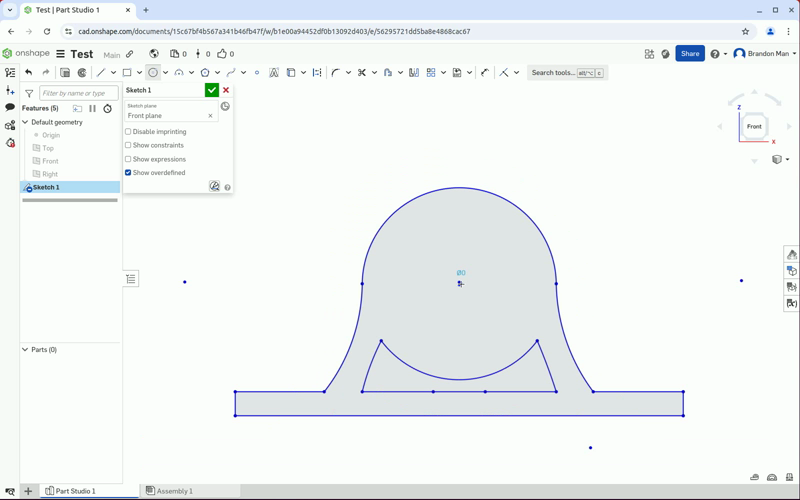
scroll(-6)
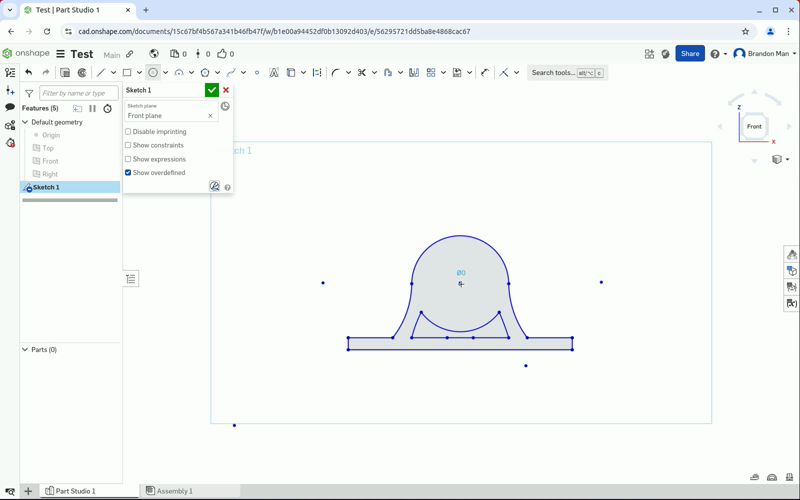
key_up(shift)
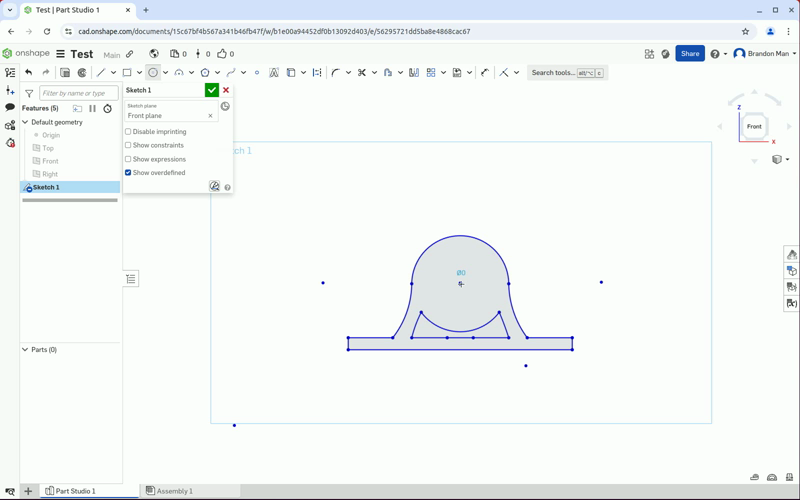
mouse_move(496, 283)
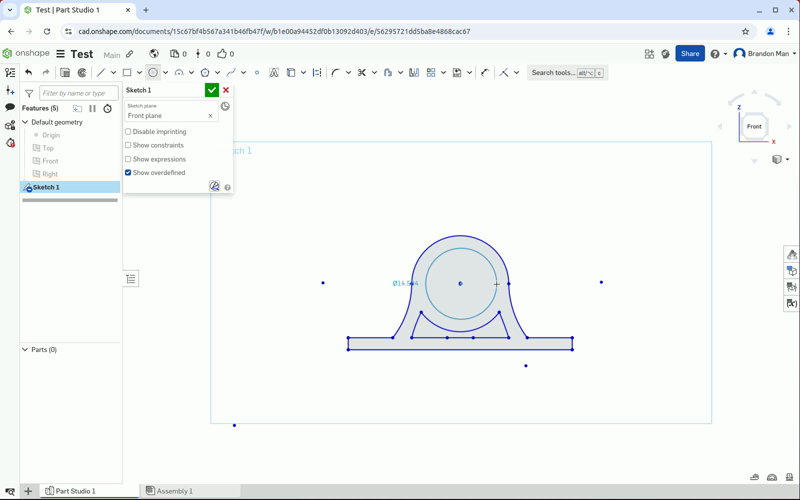
click(496, 283)
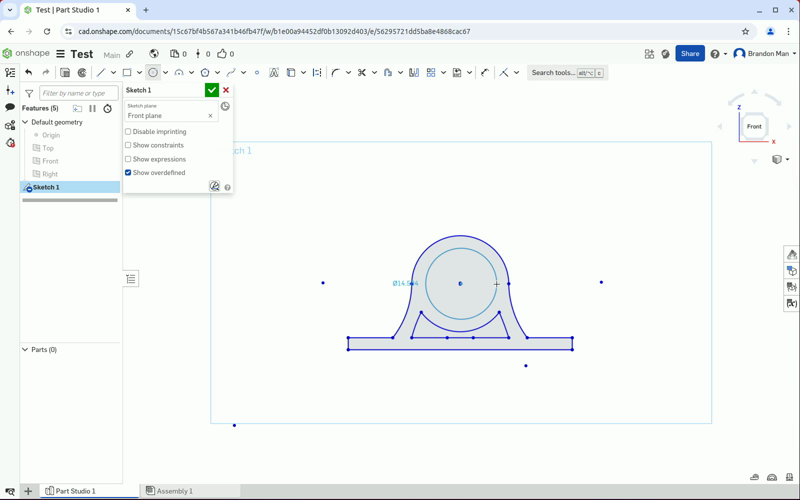
key(esc)
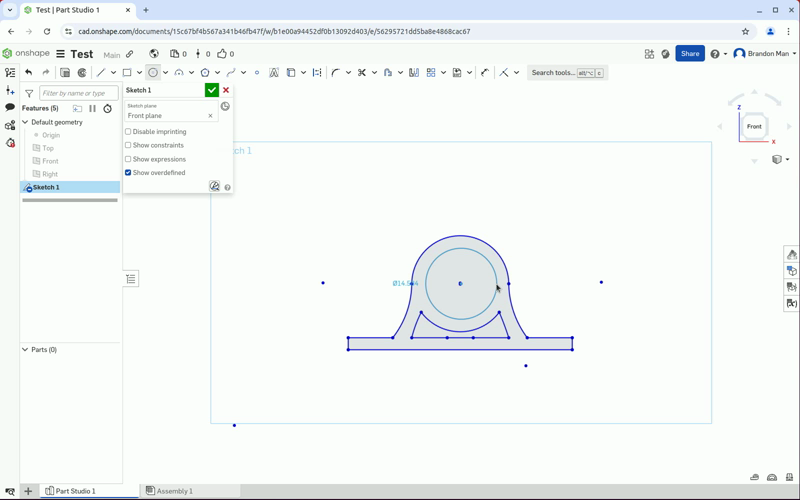
mouse_move(421, 294)
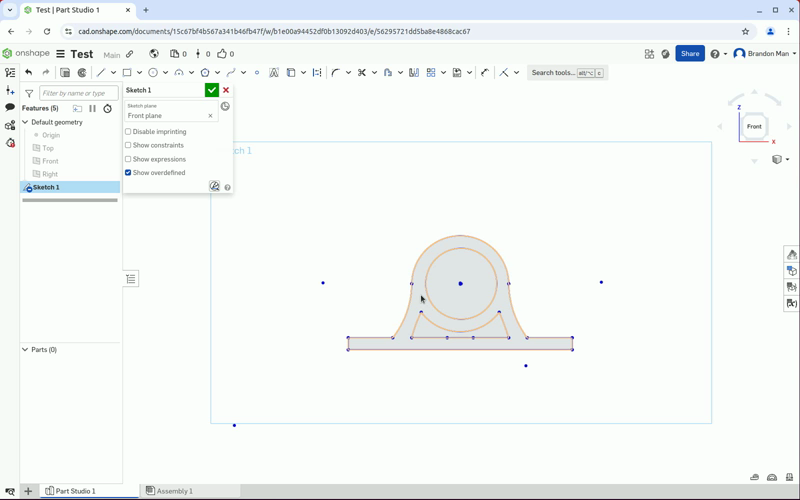
click(421, 294)
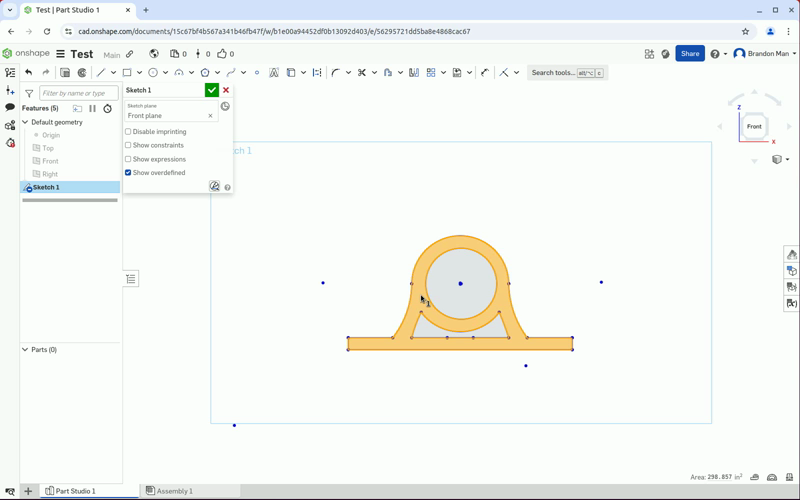
mouse_move(73, 352)
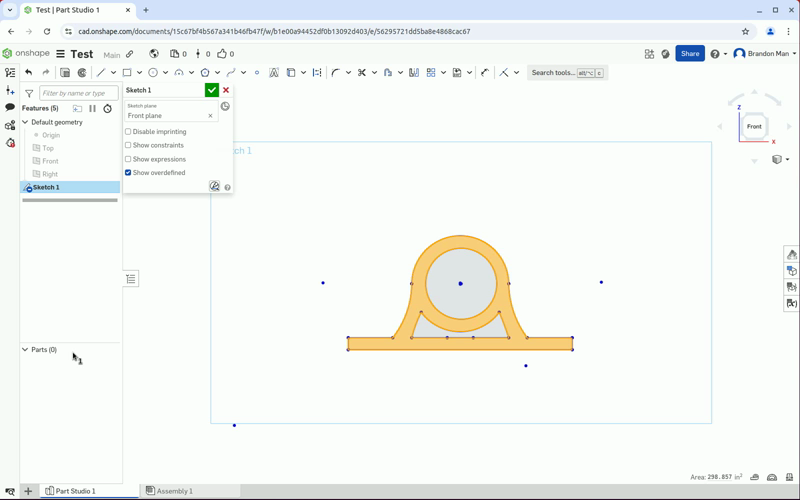
key(shift+y)
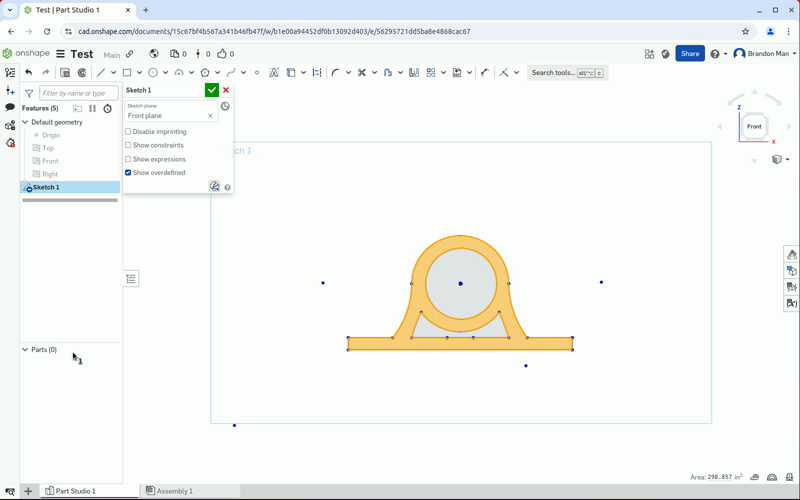
key(shift+e)
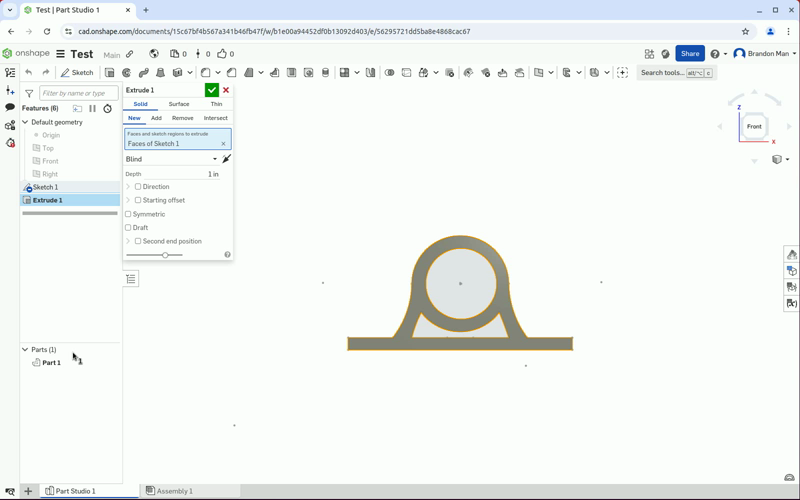
mouse_move(143, 106)
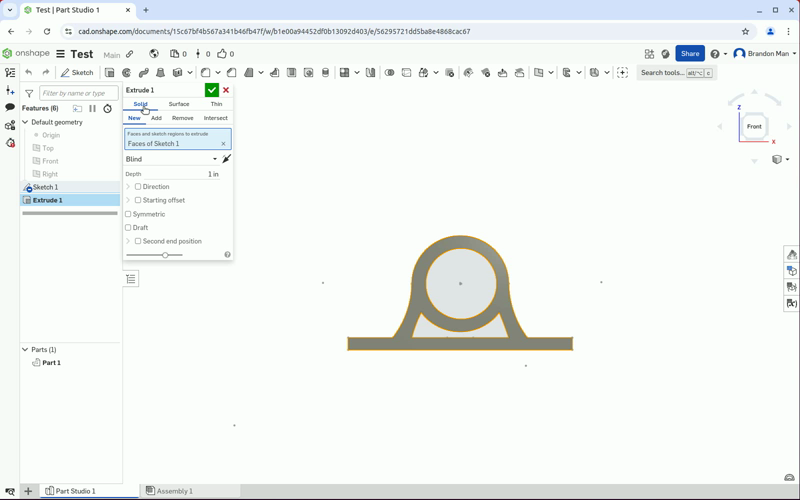
click(143, 106)
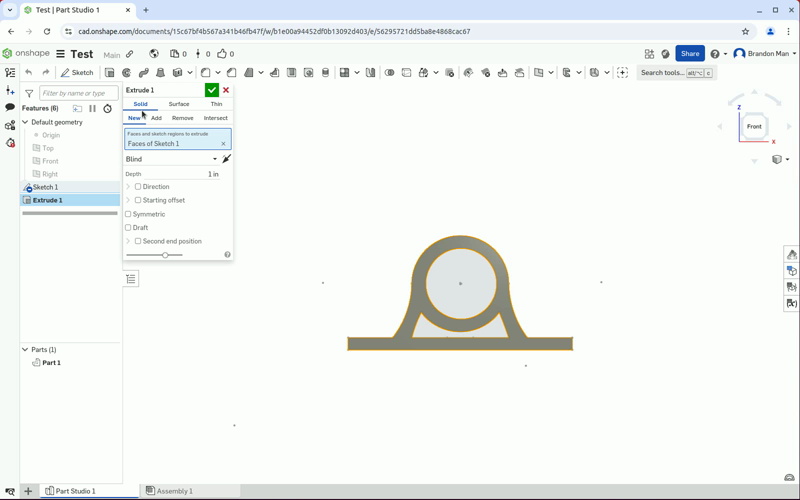
mouse_move(137, 120)
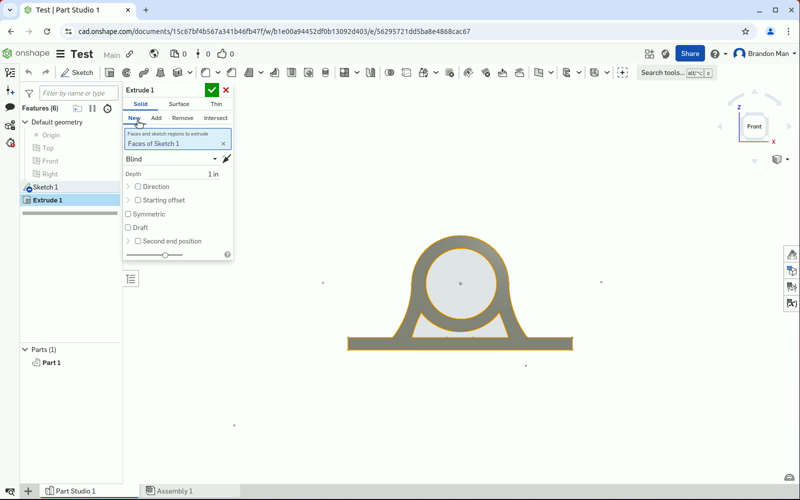
click(137, 120)
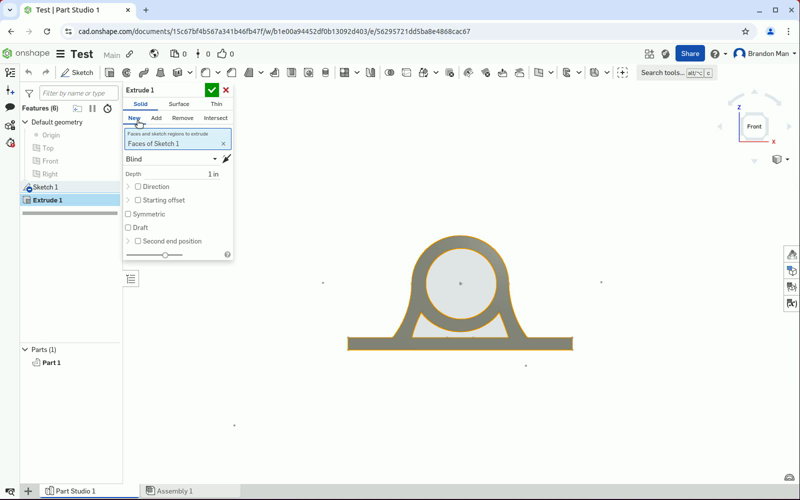
key(tab, 4)
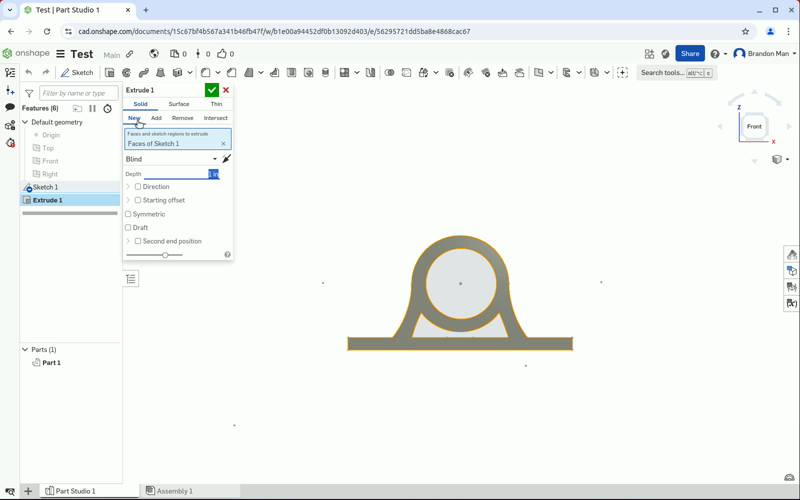
text(8.906)
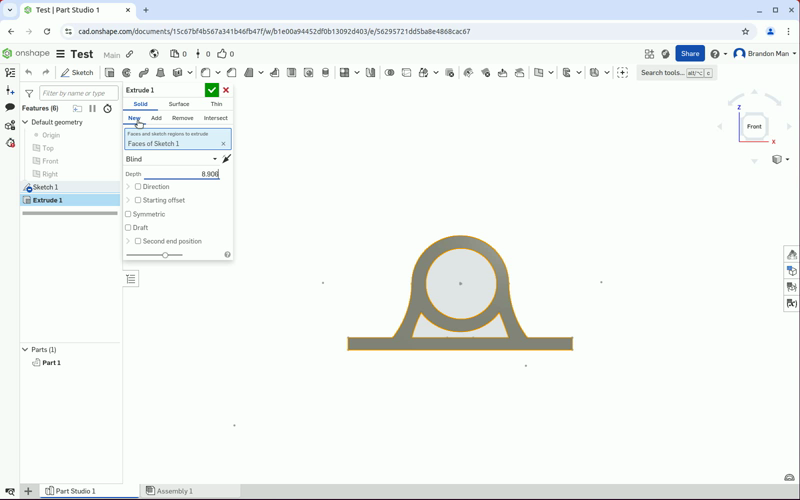
key(enter)
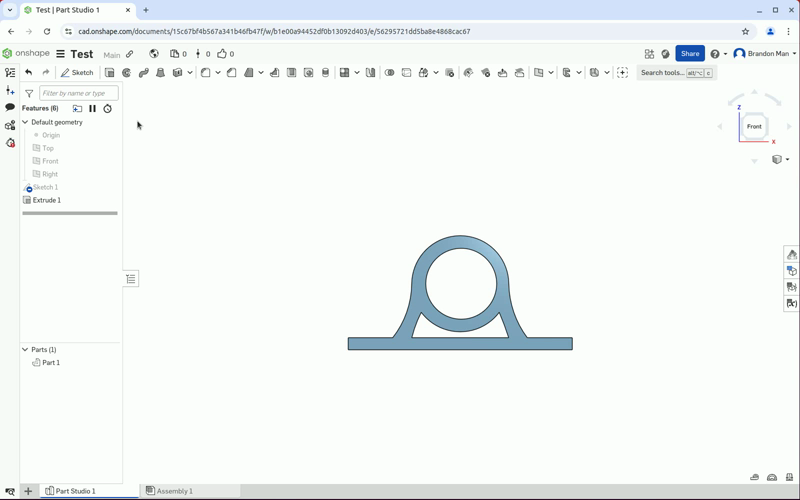
key(shift+h)
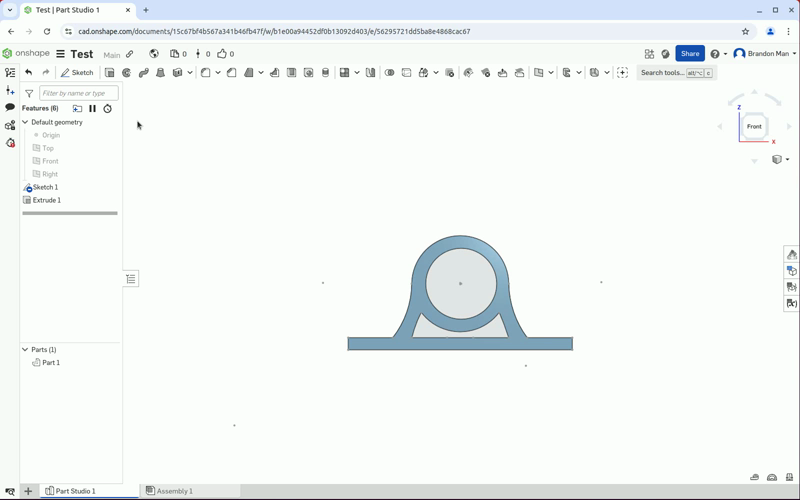
key(shift+h)
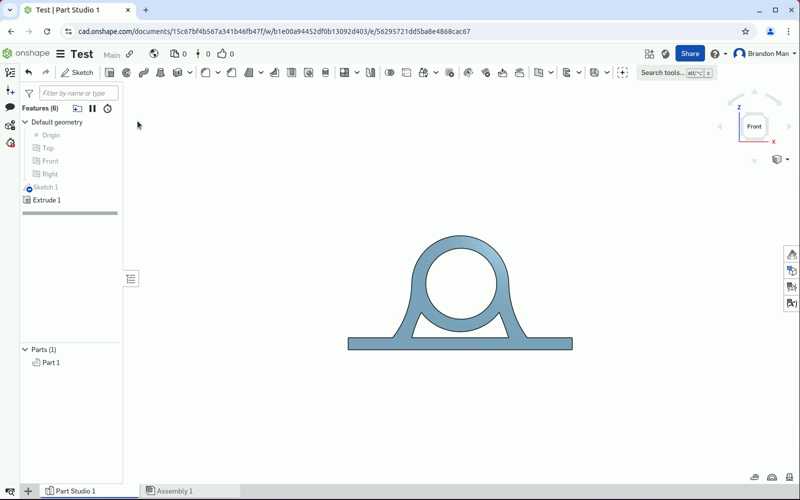
mouse_move(73, 189)
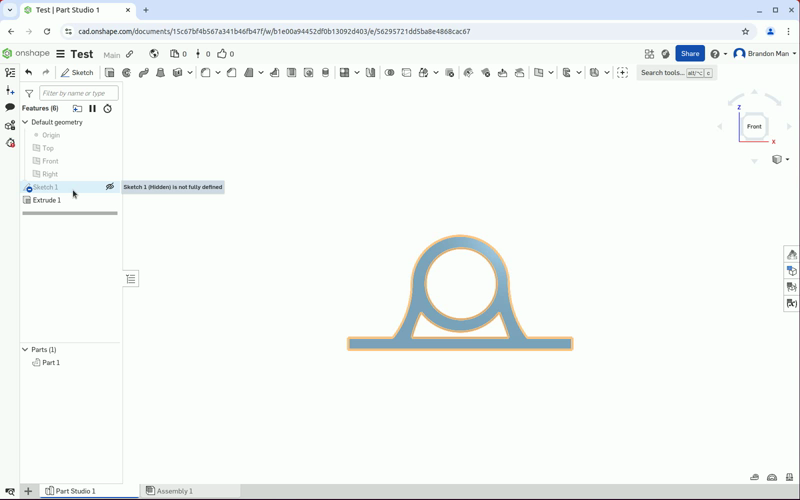
click(73, 189)
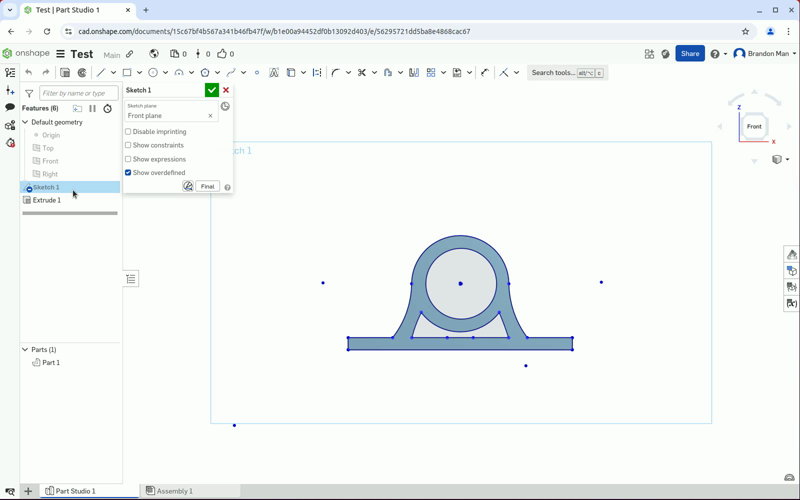
mouse_move(229, 92)
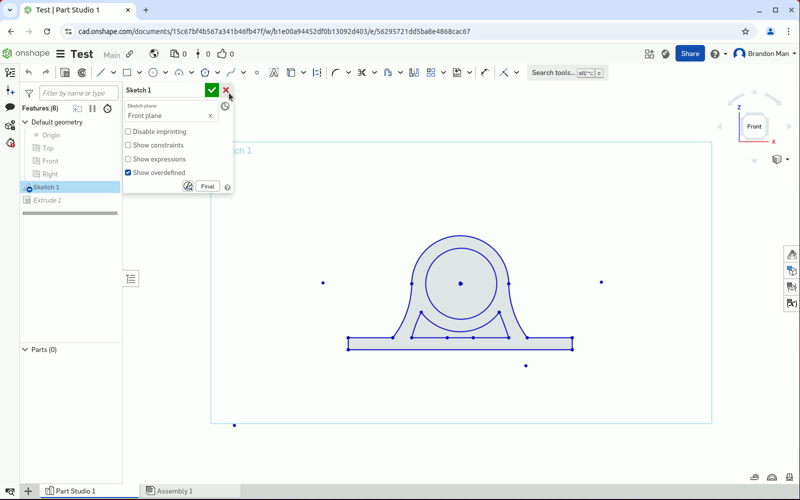
click(229, 92)
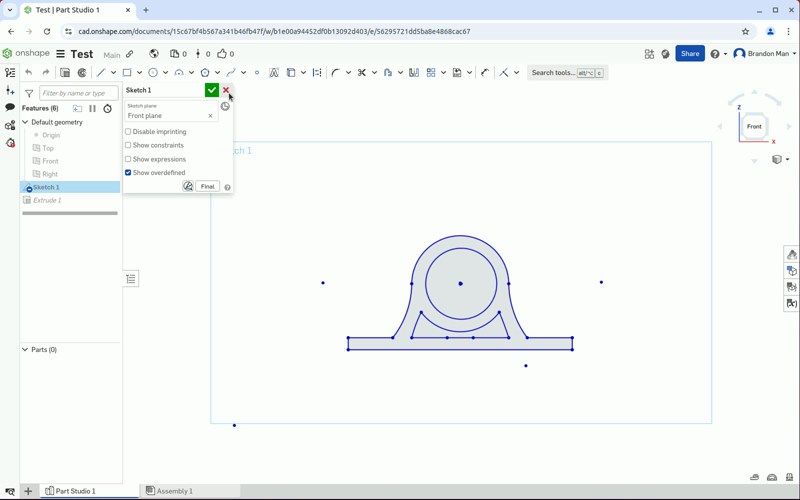
key(shift+s)
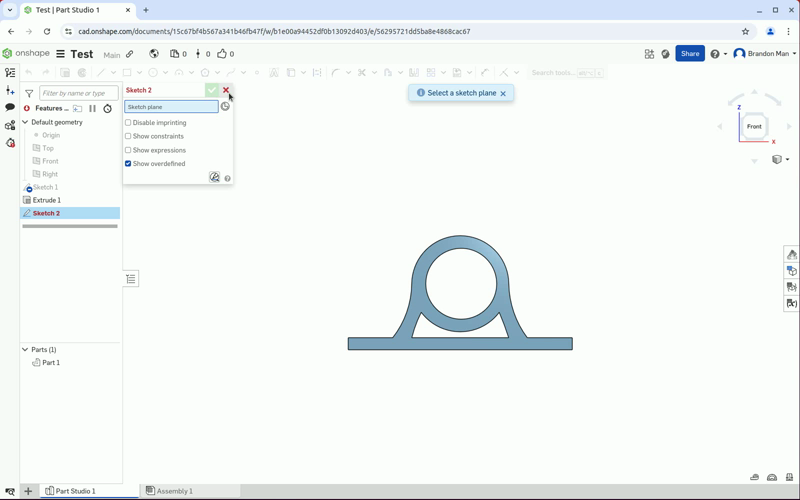
mouse_move(73, 163)
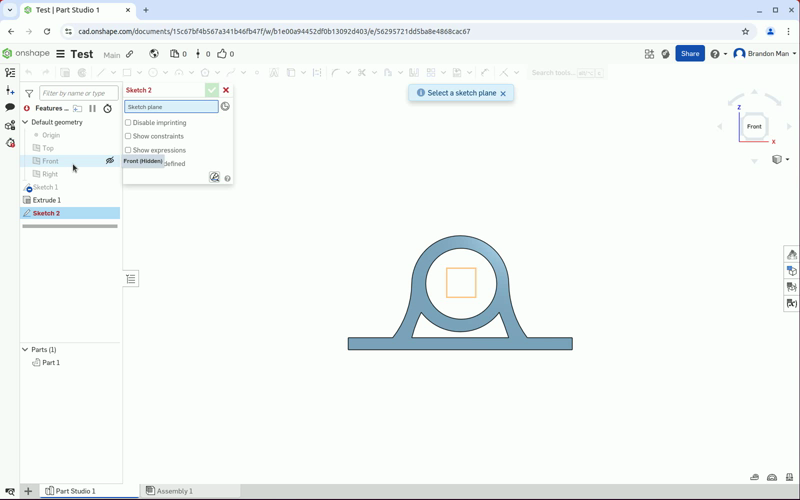
click(73, 163)
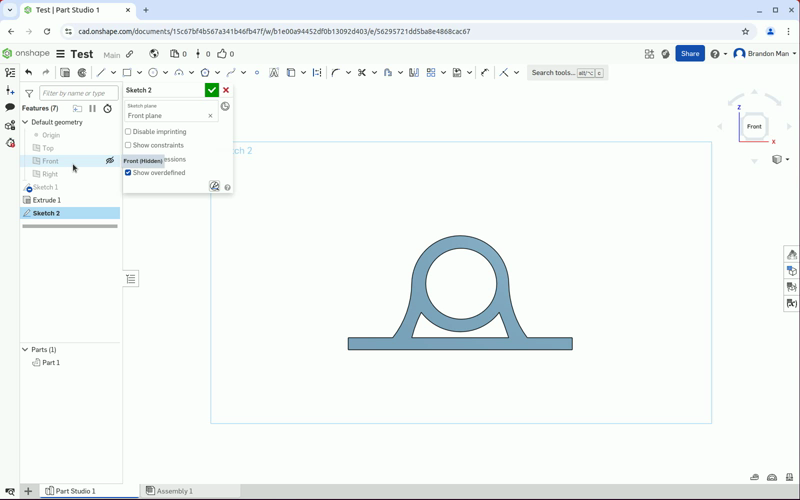
mouse_move(73, 352)
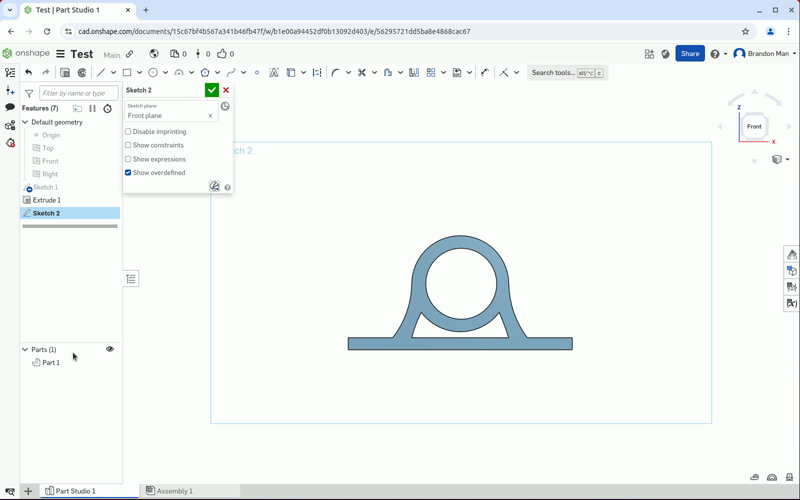
key(y)
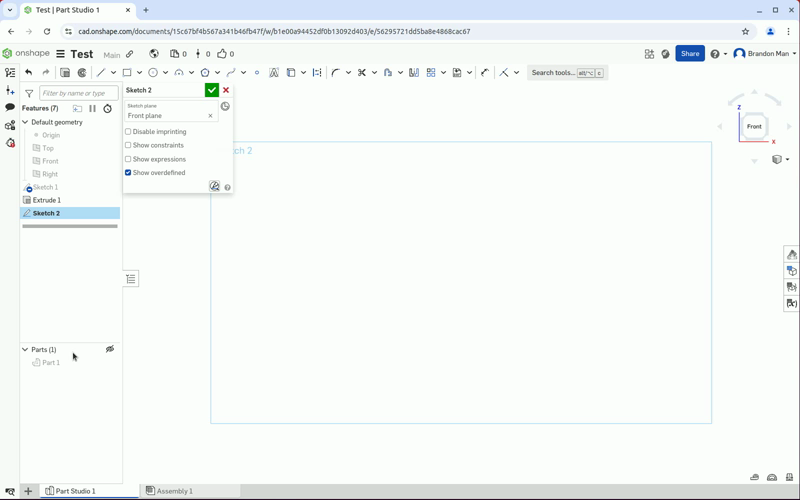
key(l)
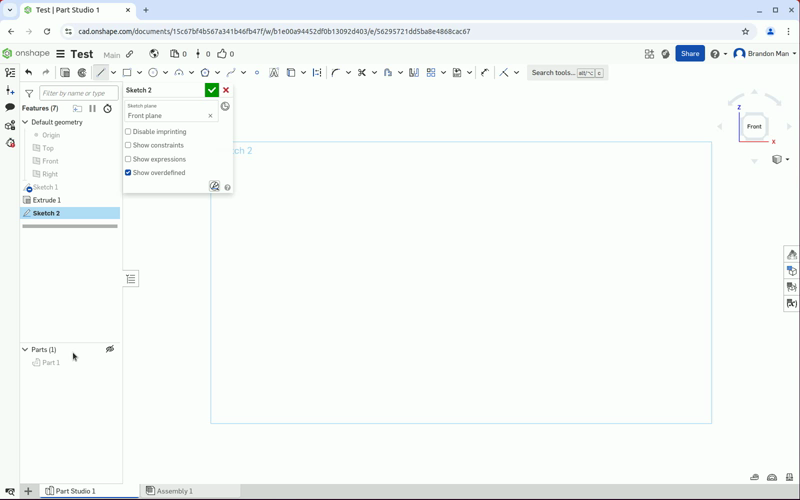
key_down(shift)
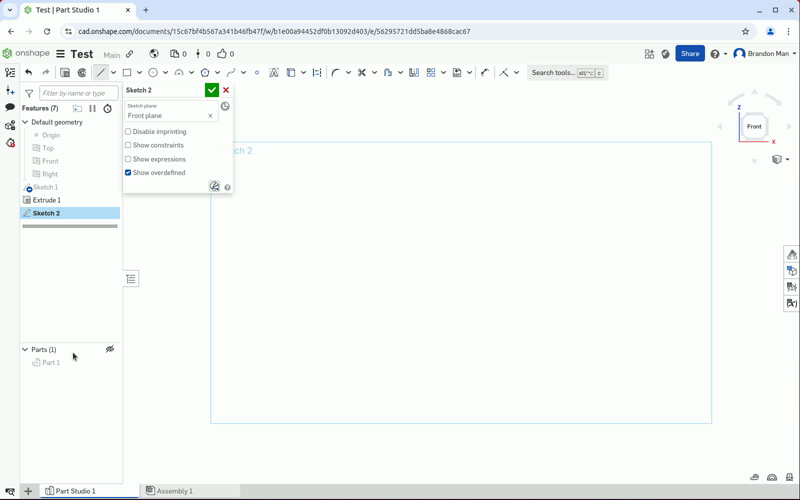
mouse_move(447, 336)
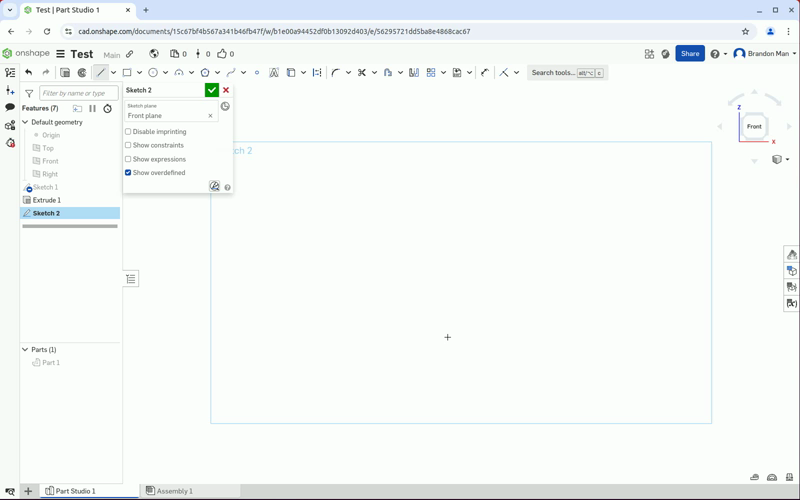
click(447, 336)
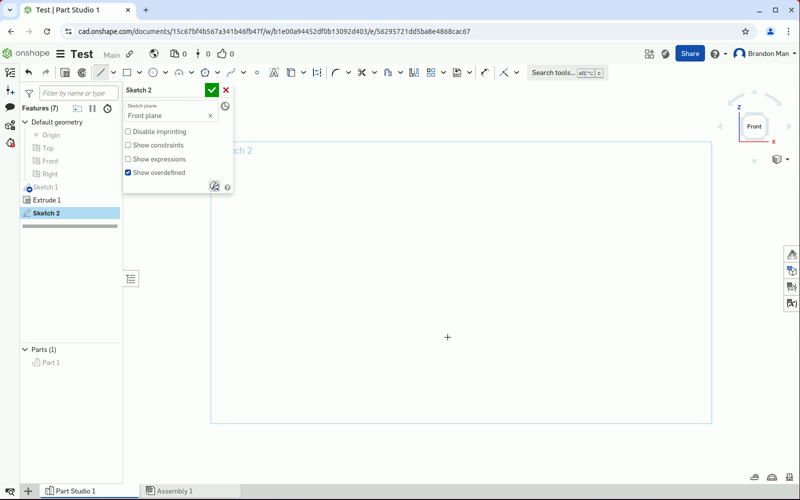
key_up(shift)
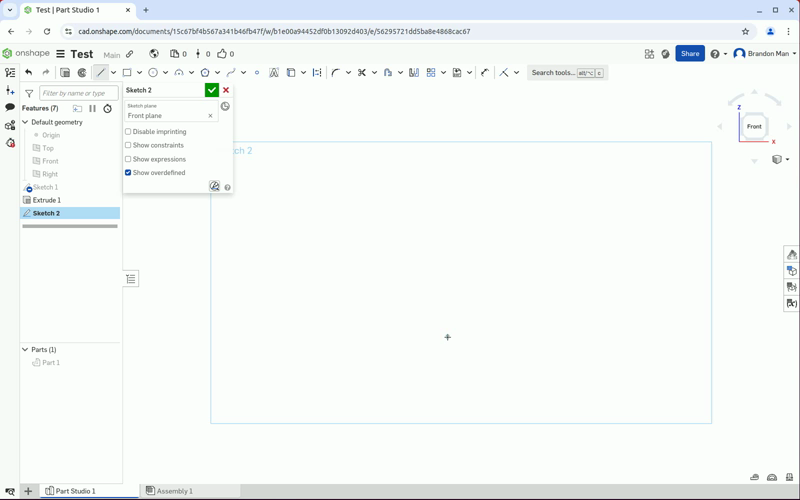
key_down(shift)
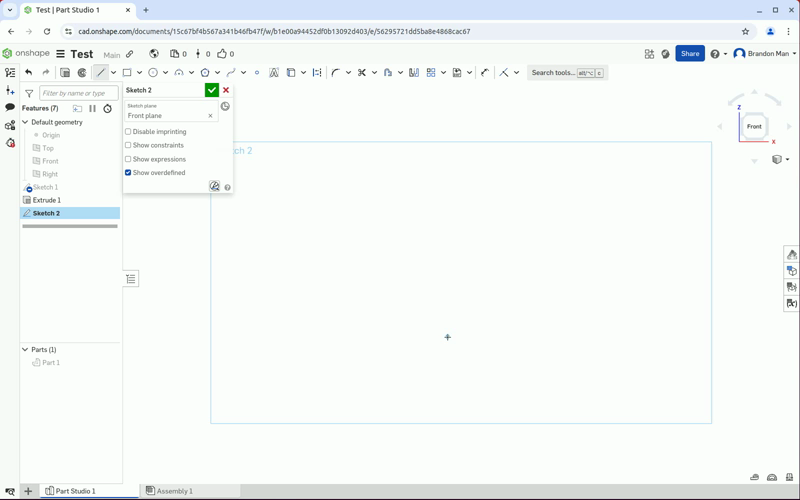
mouse_move(477, 336)
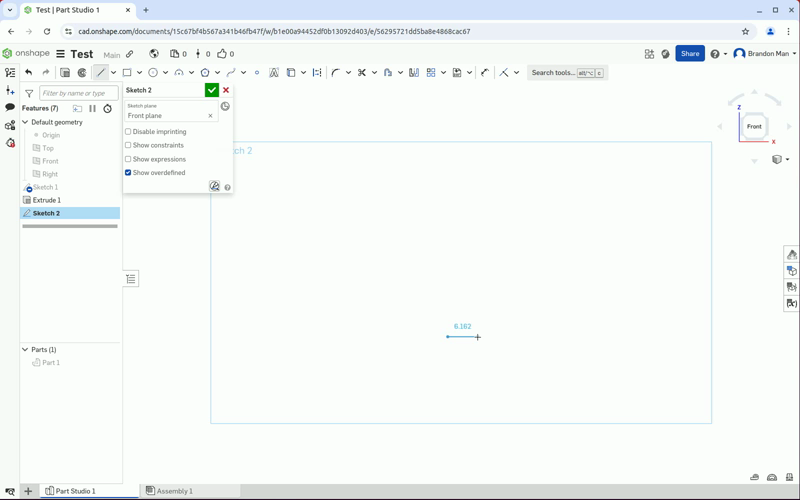
mouse_move(474, 336)
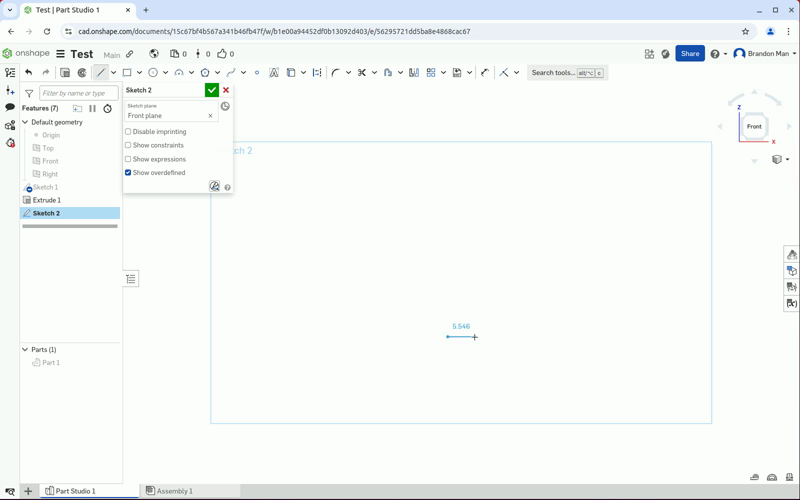
click(474, 336)
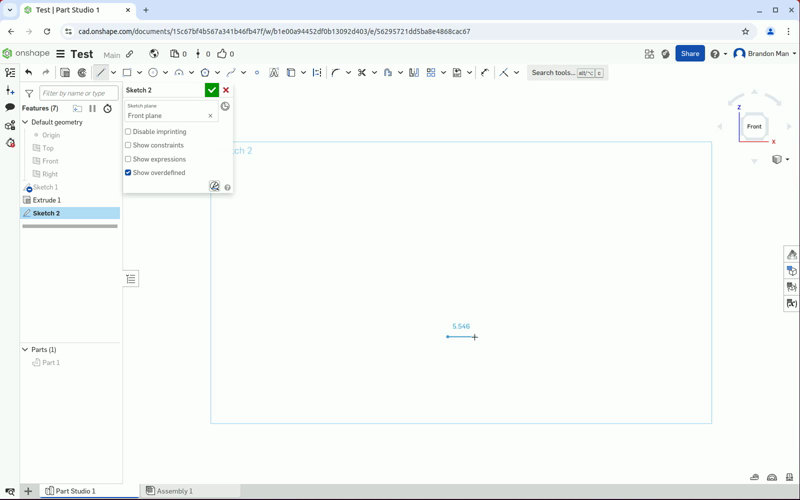
key_up(shift)
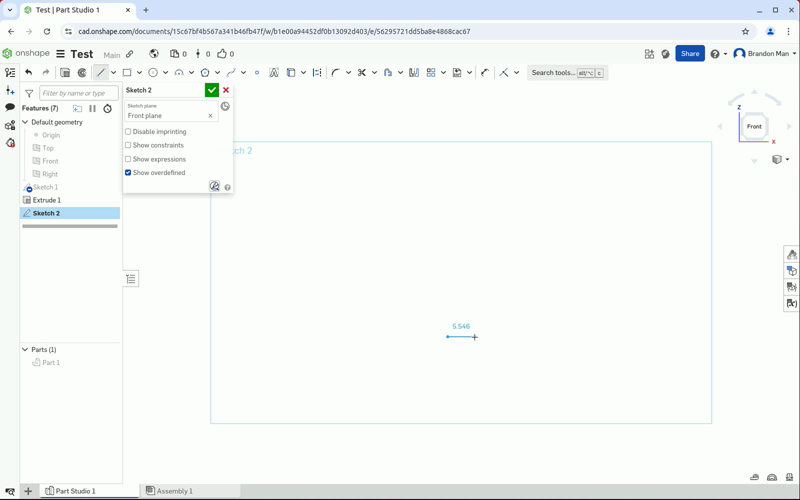
key_down(shift)
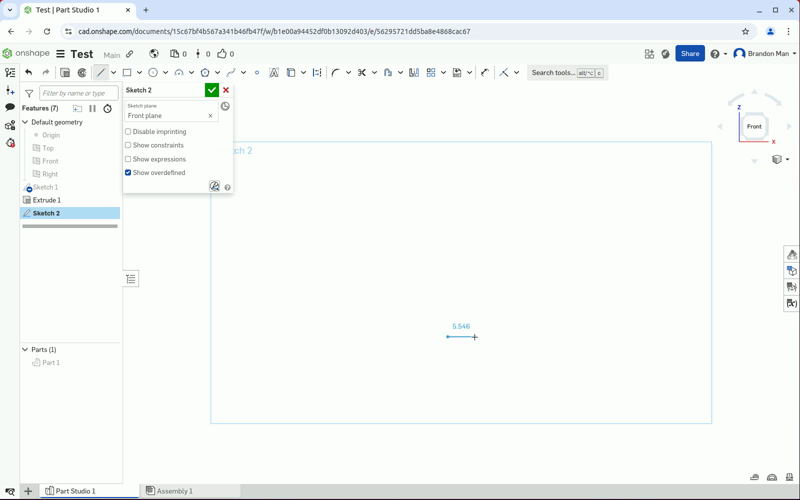
mouse_move(504, 336)
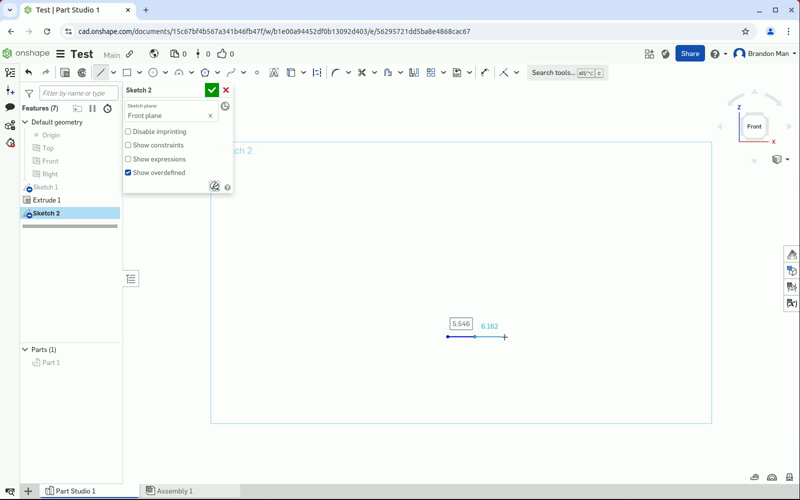
mouse_move(474, 329)
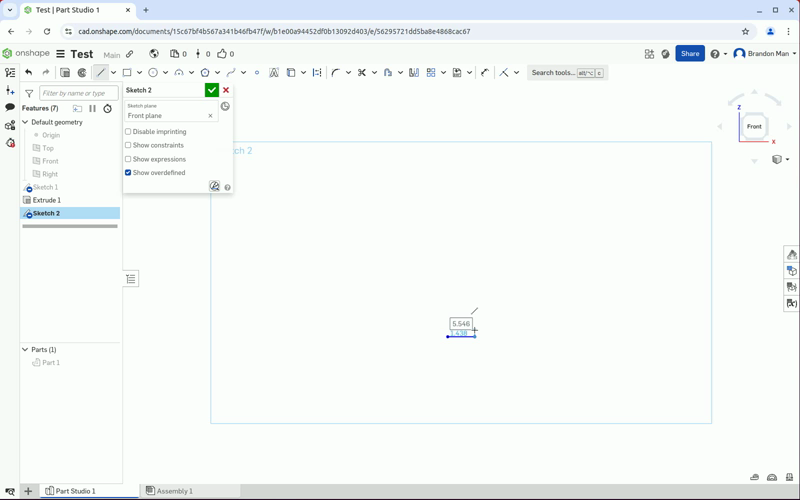
scroll(6)
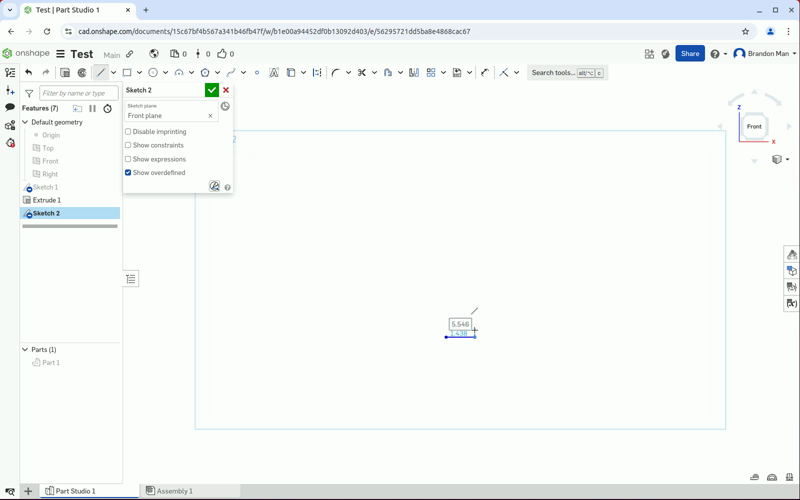
scroll(6)
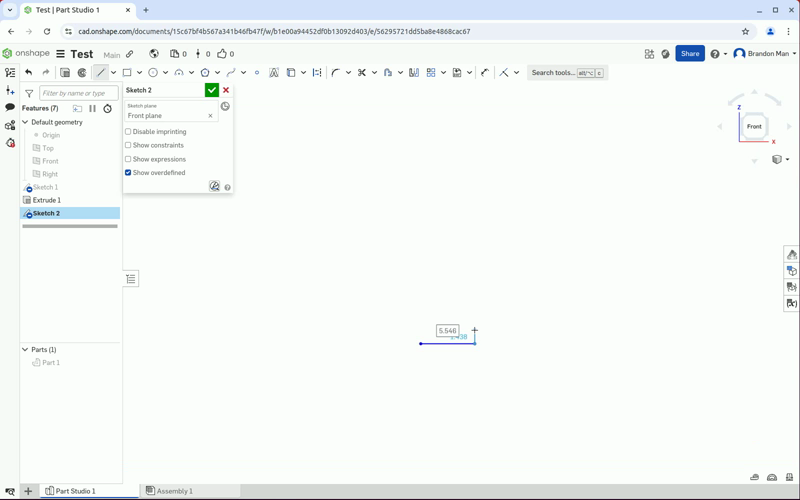
scroll(6)
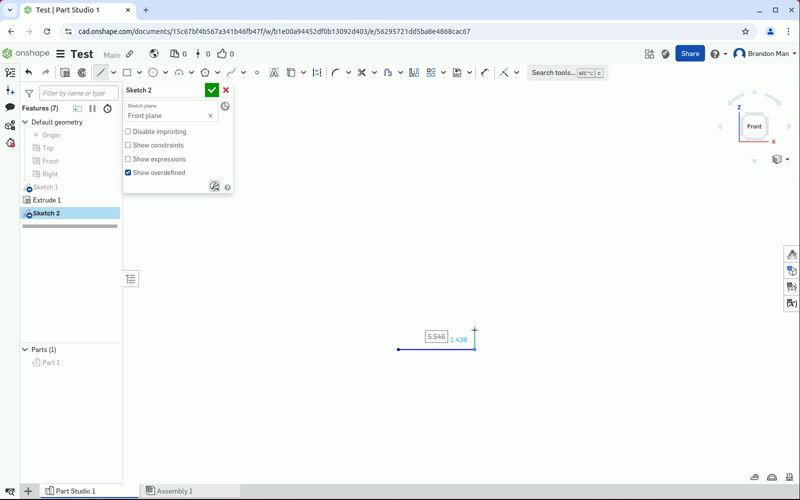
scroll(6)
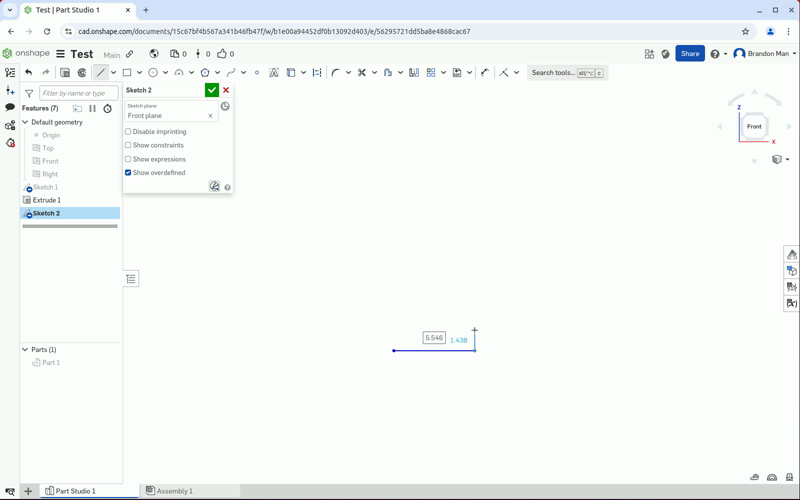
scroll(6)
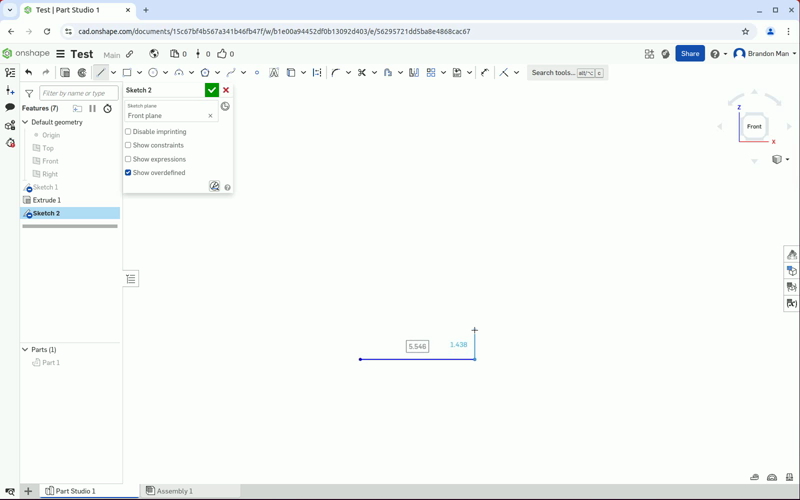
scroll(6)
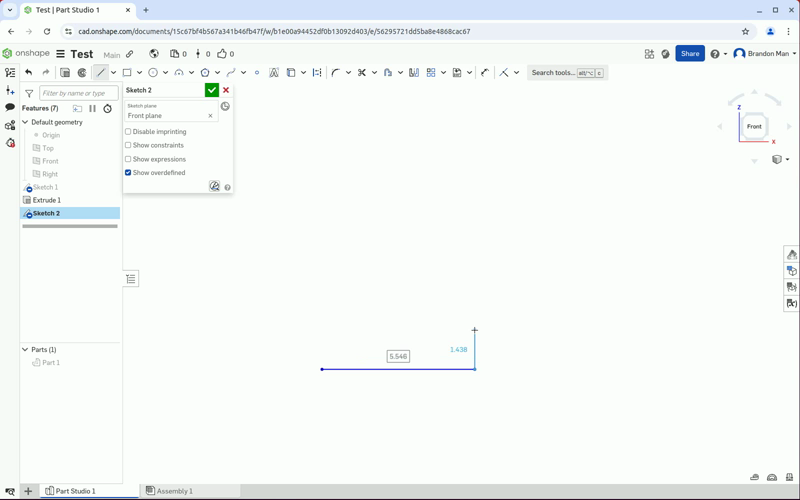
scroll(6)
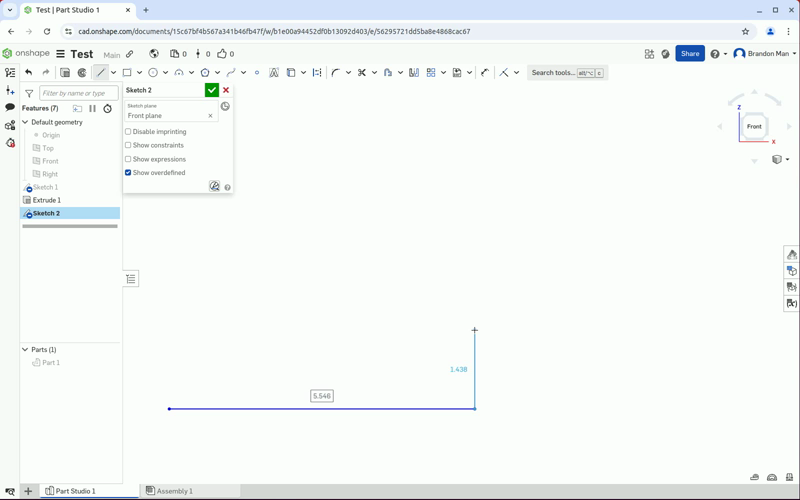
click(474, 329)
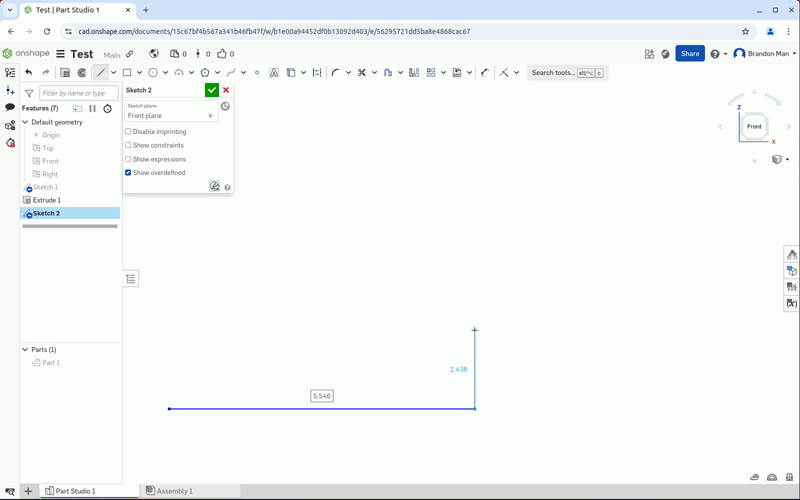
scroll(-6)
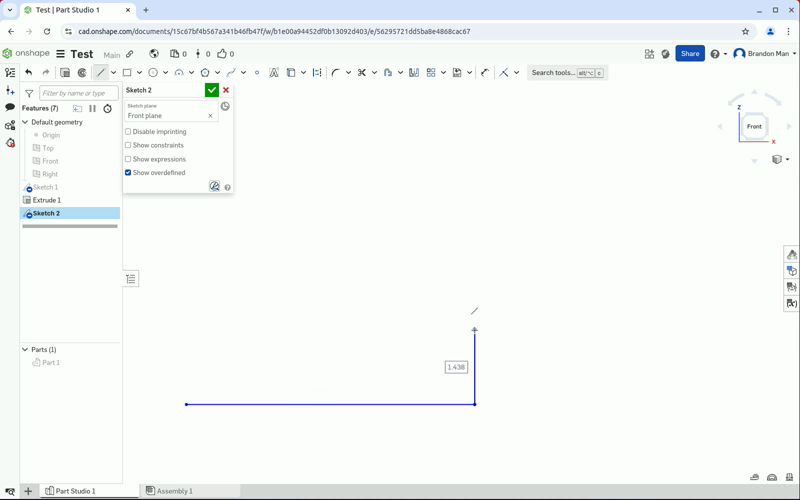
scroll(-6)
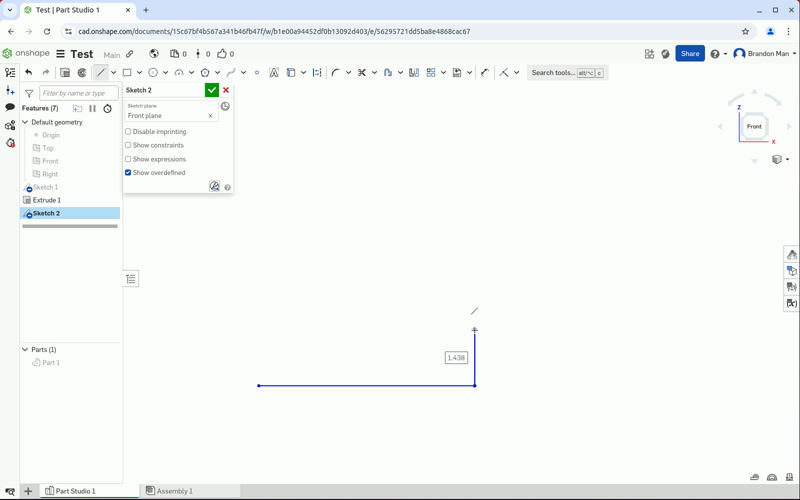
scroll(-6)
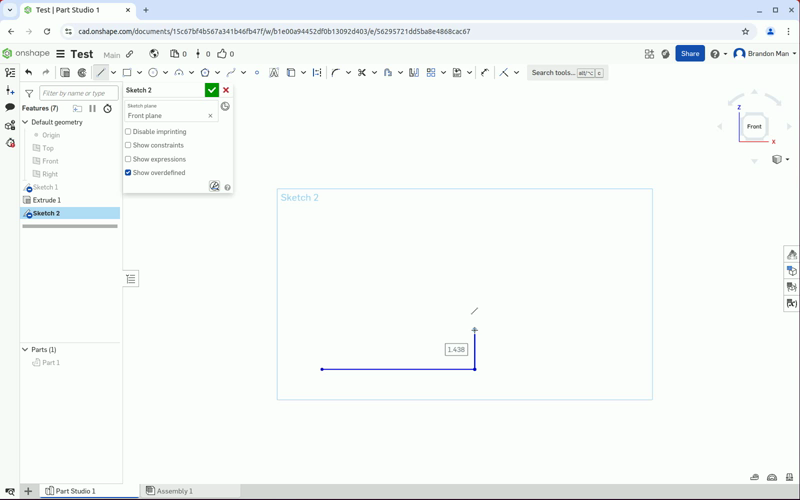
scroll(-6)
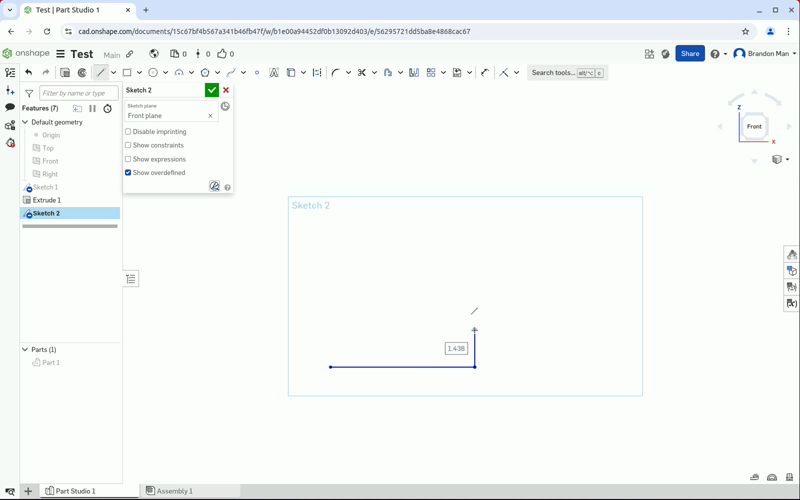
scroll(-6)
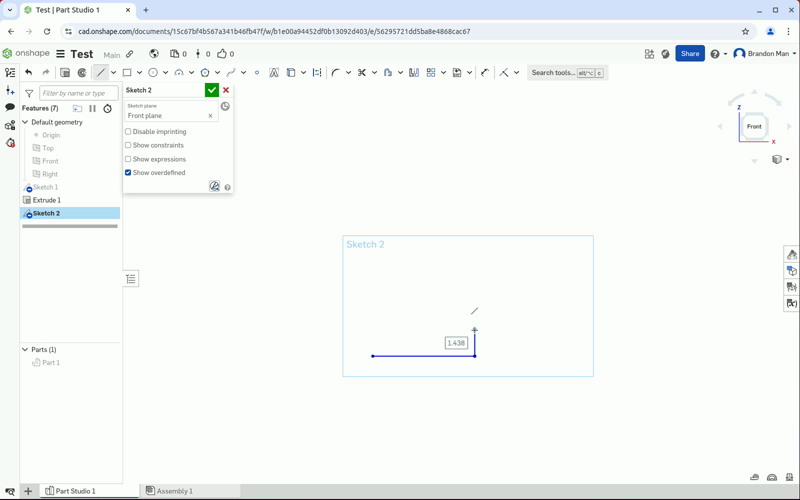
scroll(-6)
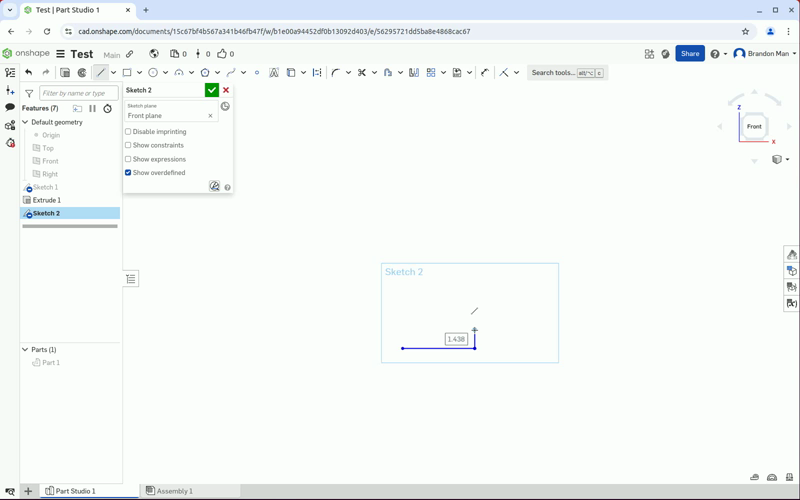
scroll(-6)
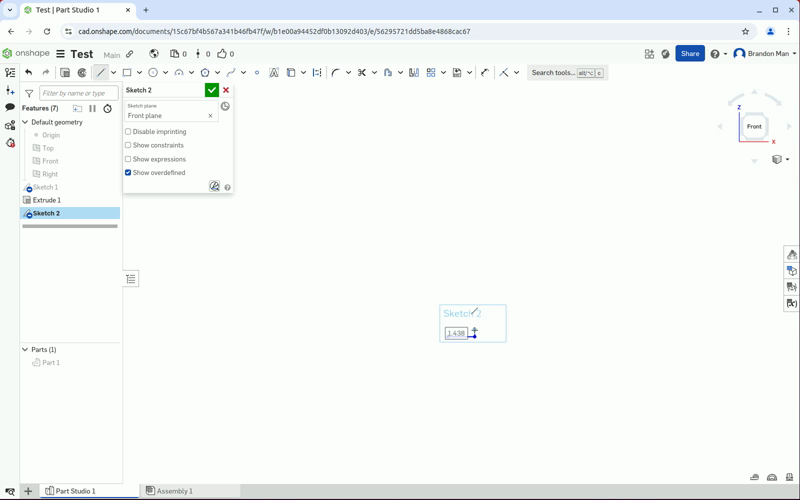
key_up(shift)
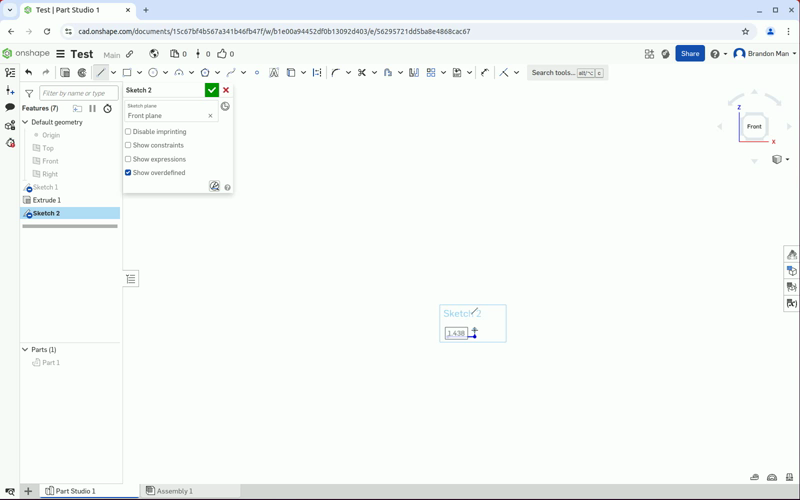
key(esc)
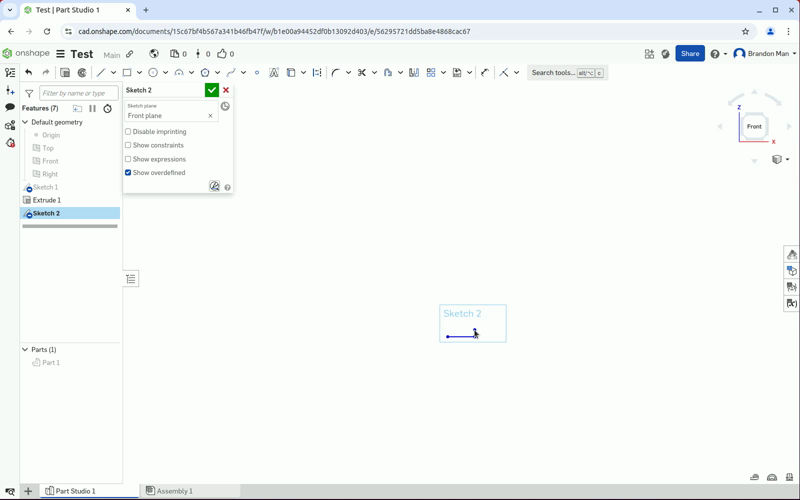
key(a)
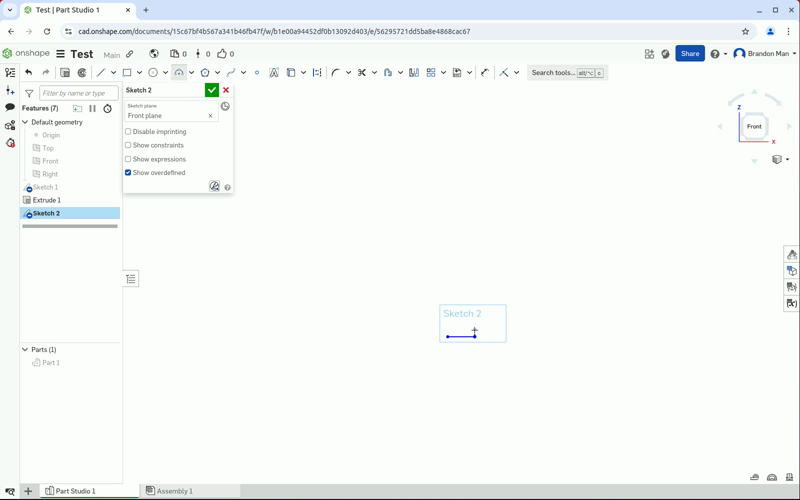
mouse_move(474, 329)
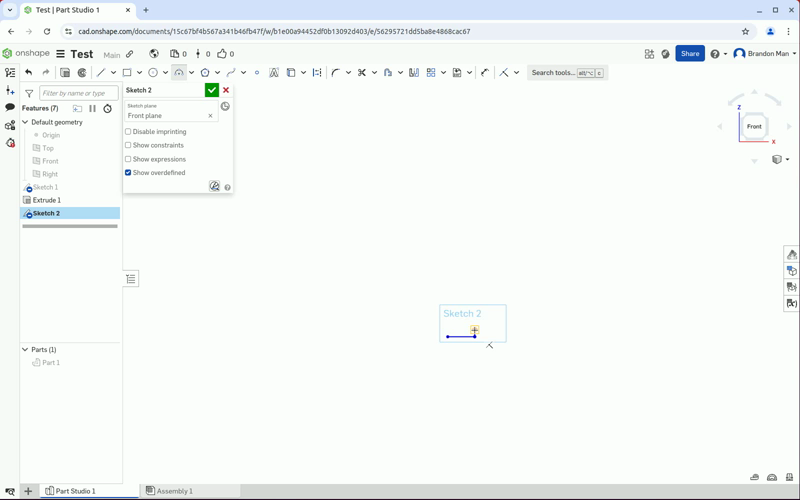
click(474, 329)
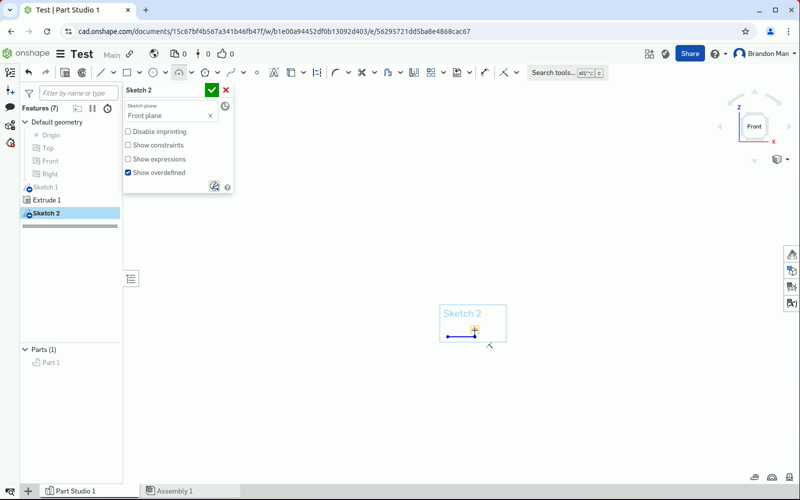
key_down(shift)
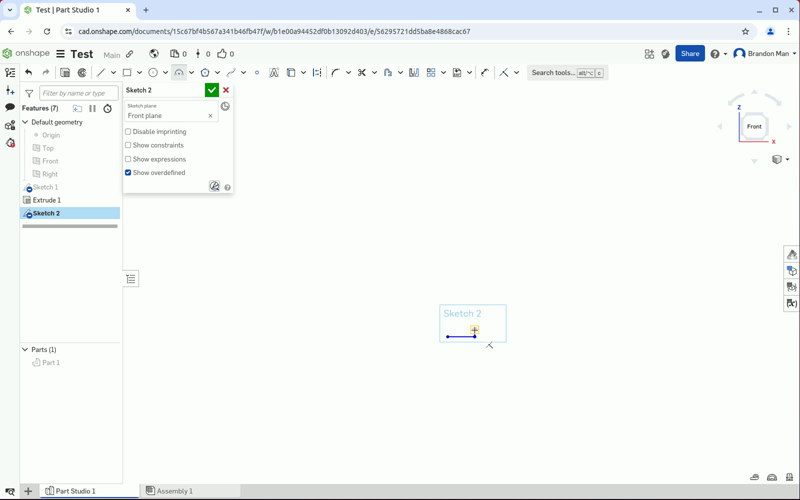
mouse_move(447, 329)
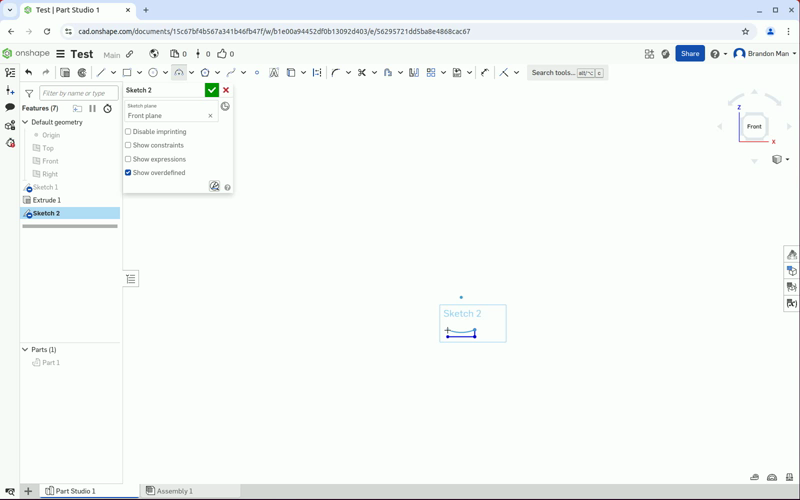
click(447, 329)
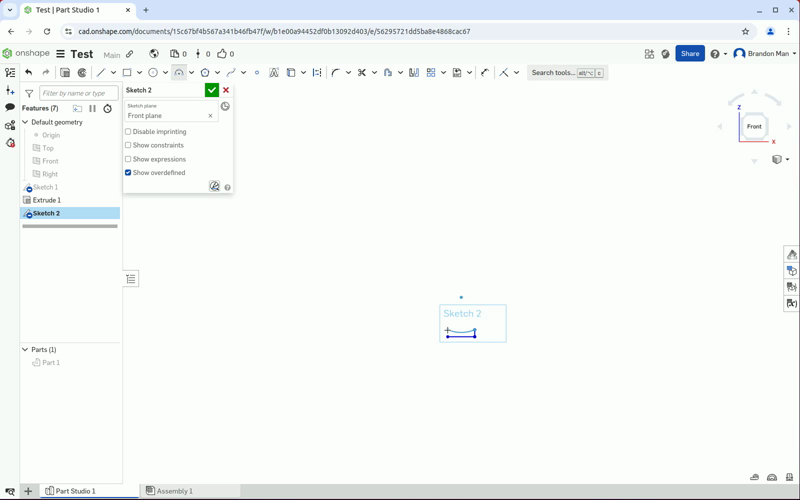
mouse_move(461, 331)
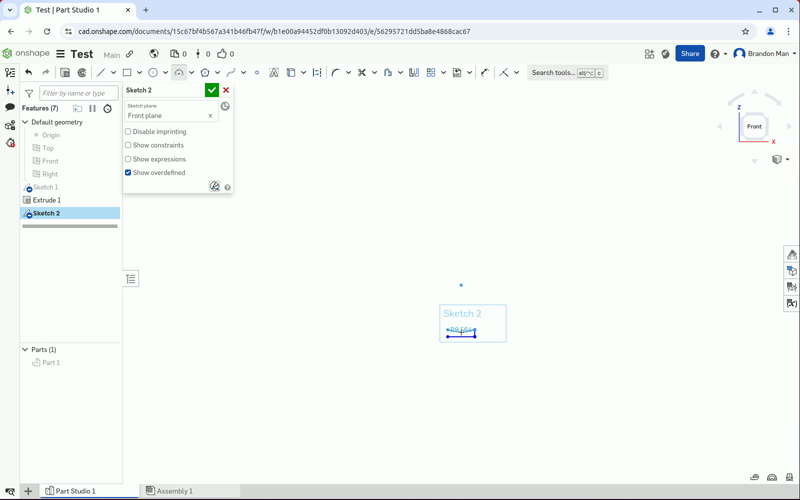
click(461, 331)
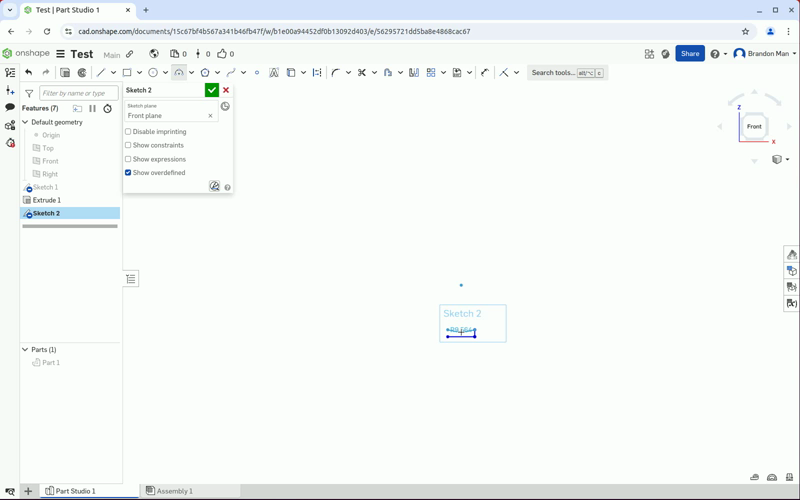
key_up(shift)
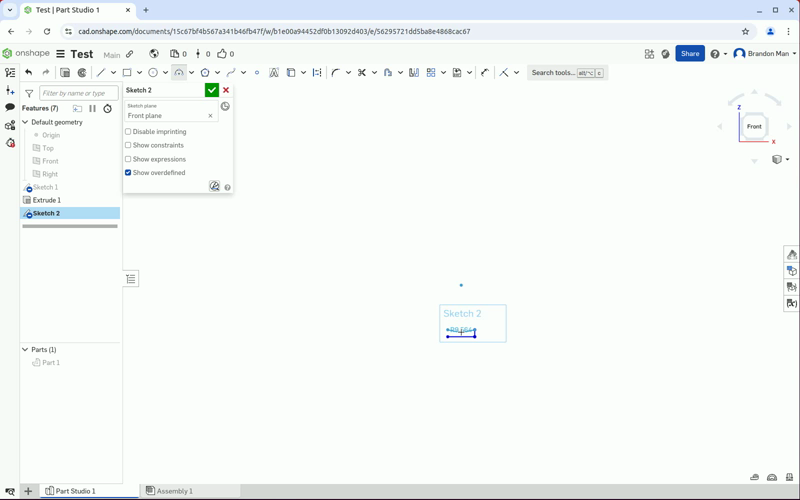
key(esc)
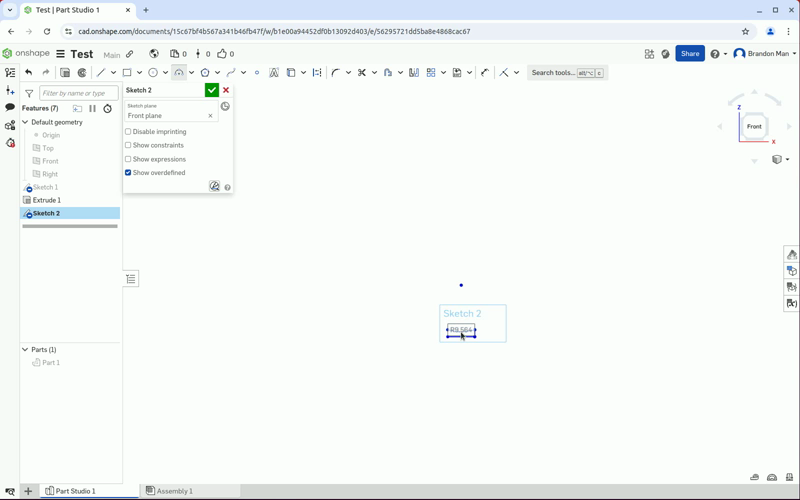
key(l)
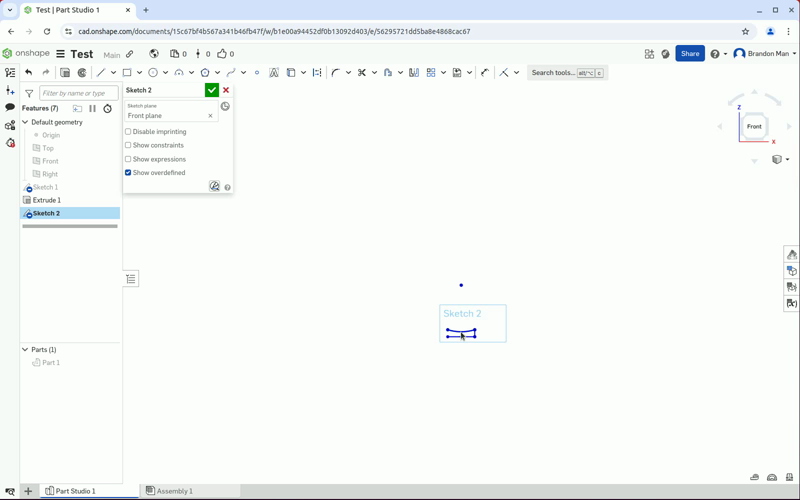
mouse_move(447, 329)
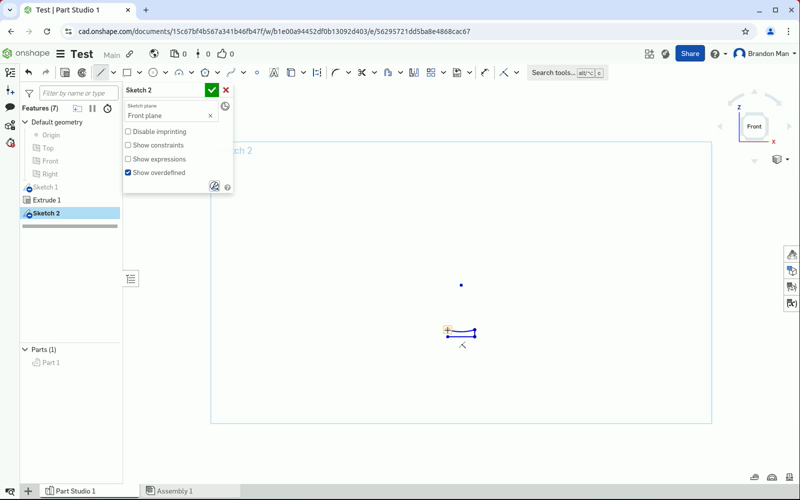
click(447, 329)
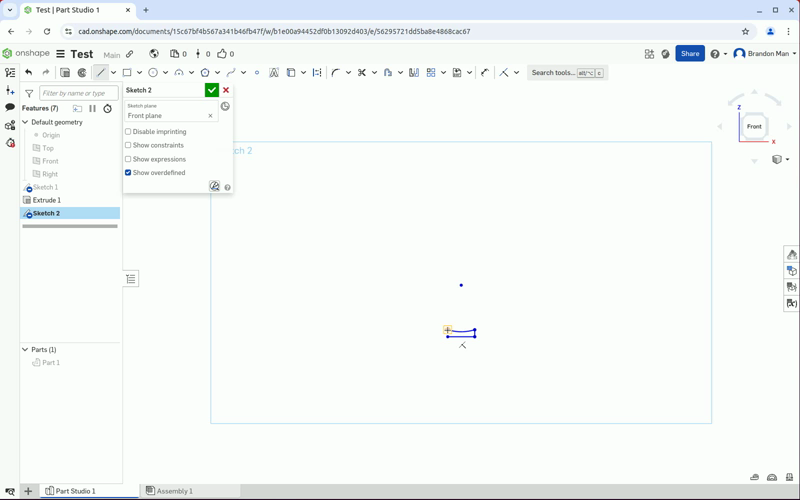
mouse_move(477, 329)
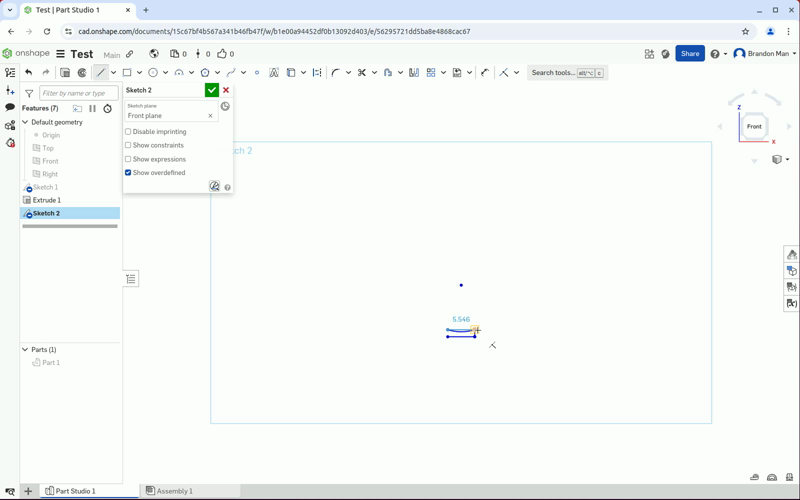
key_down(shift)
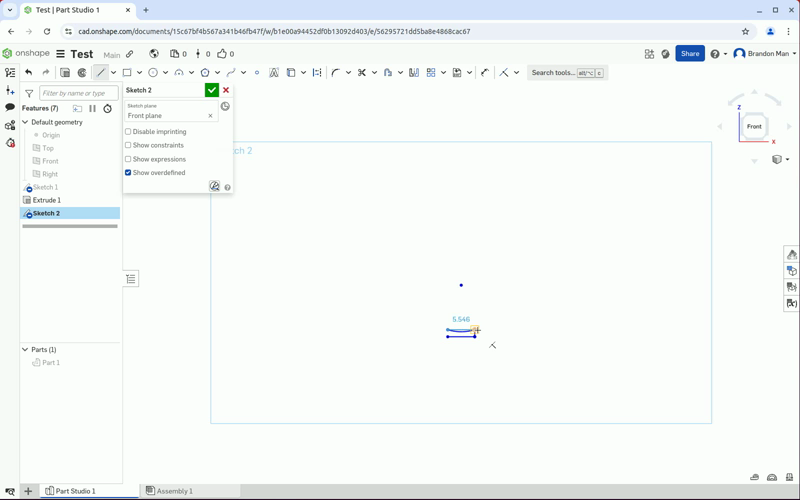
mouse_move(447, 336)
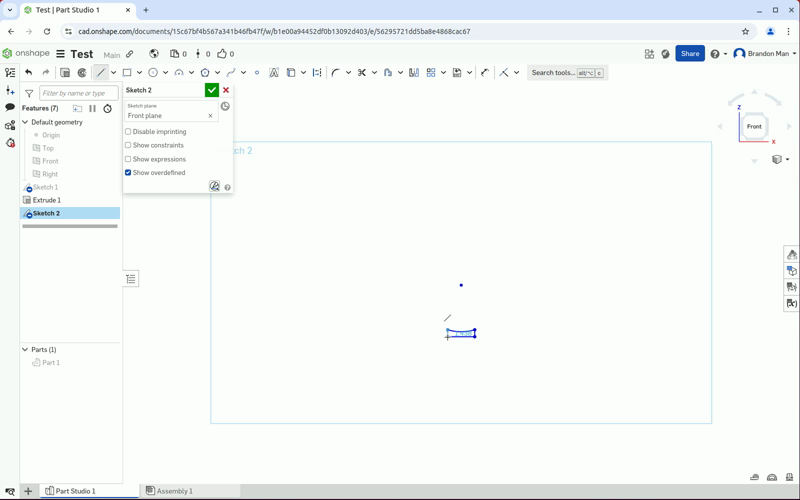
scroll(6)
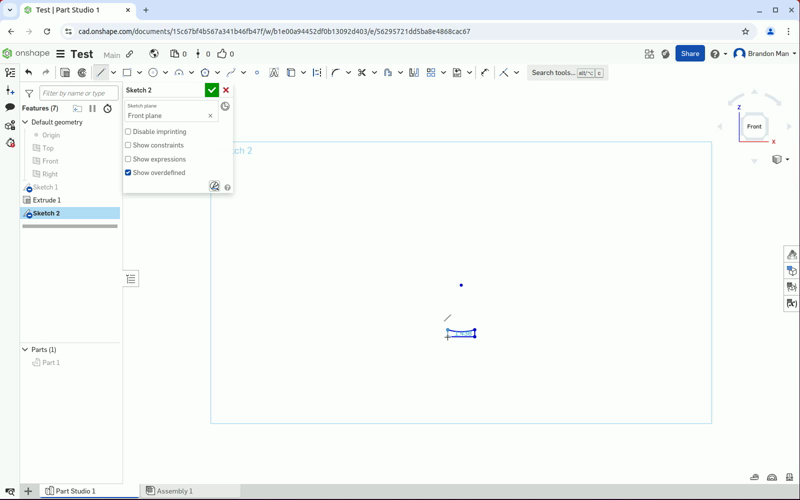
scroll(6)
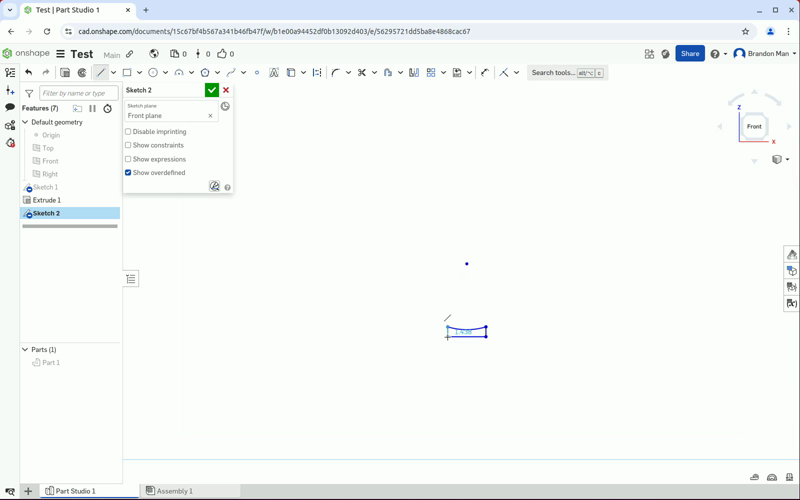
scroll(6)
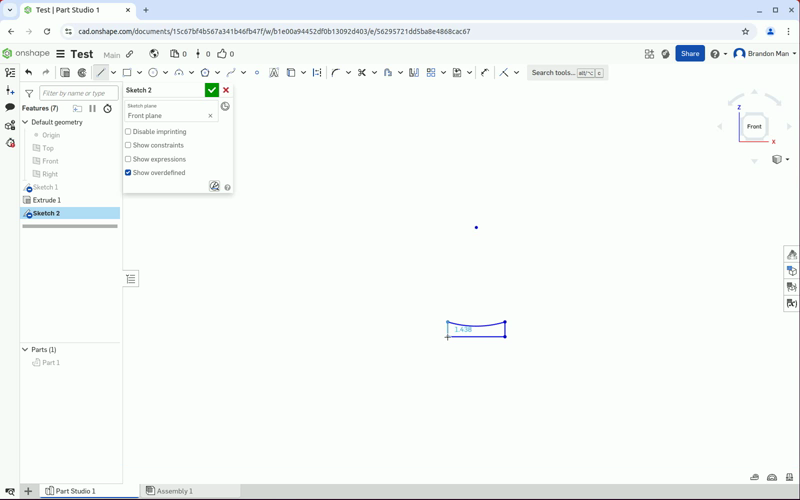
scroll(6)
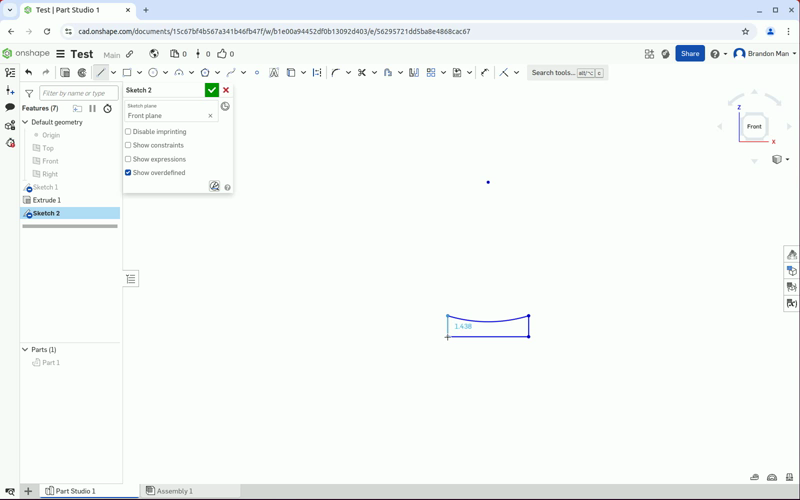
scroll(6)
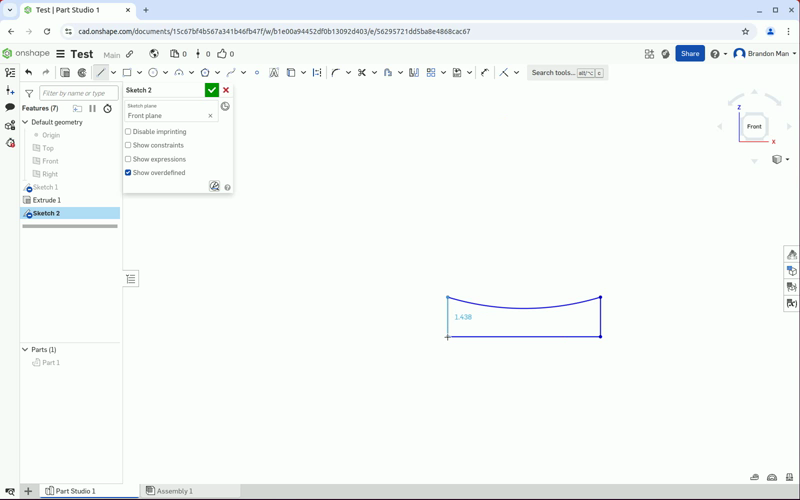
scroll(6)
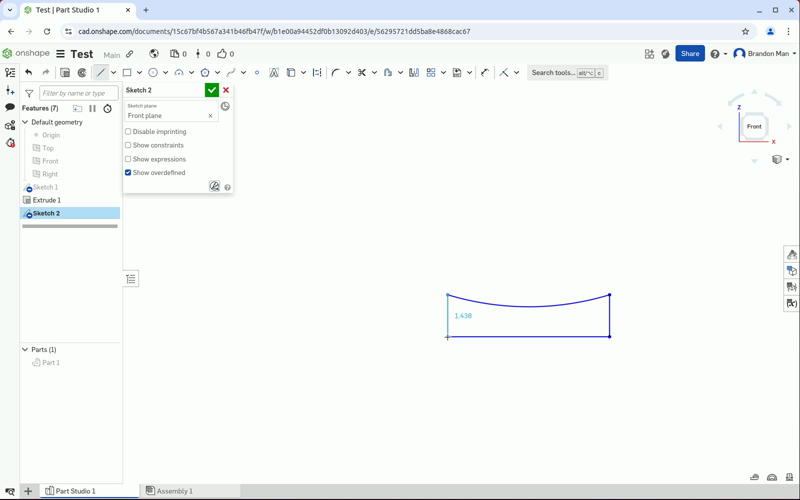
scroll(6)
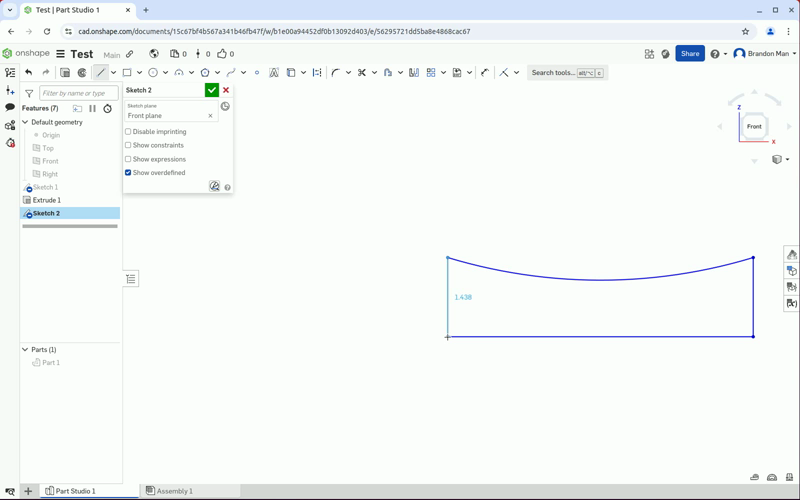
key_up(shift)
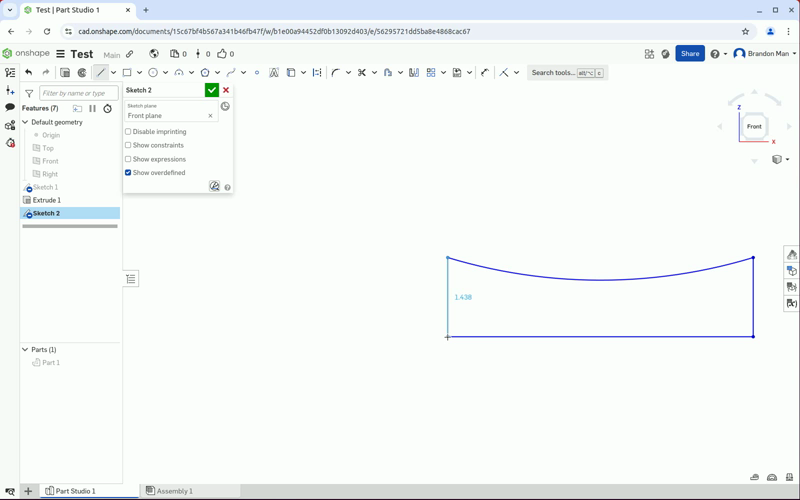
click(447, 336)
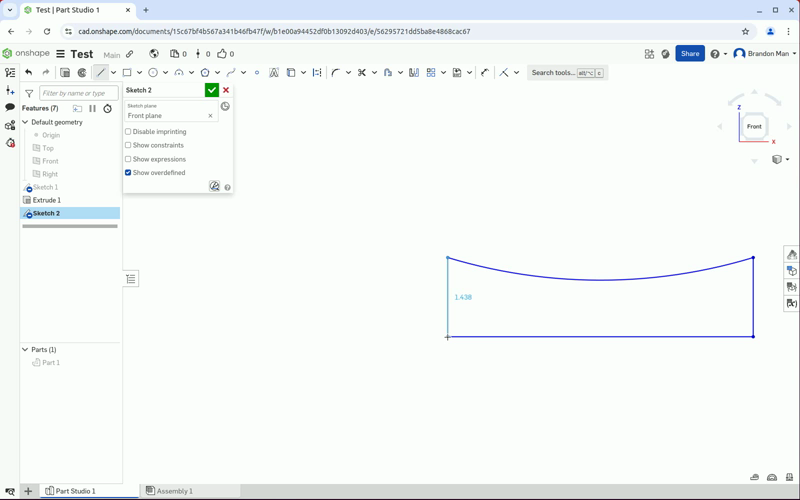
scroll(-6)
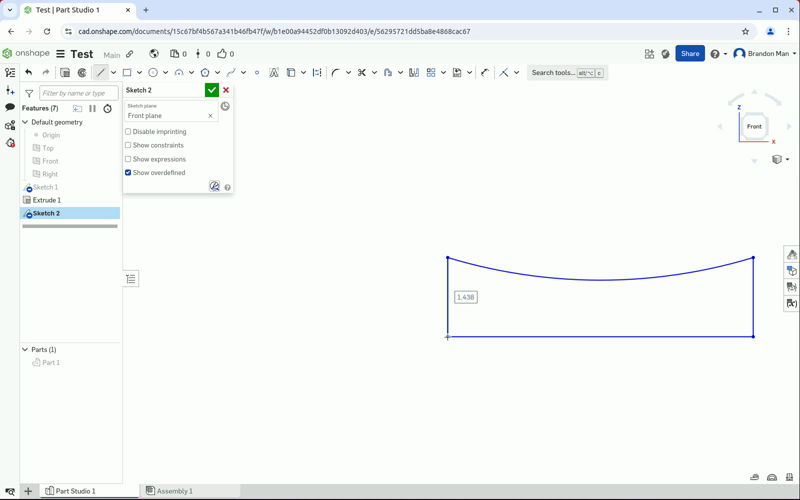
scroll(-6)
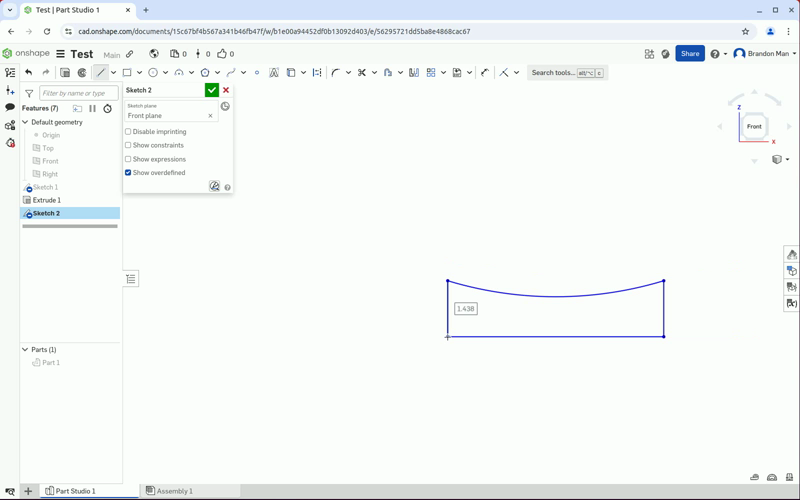
scroll(-6)
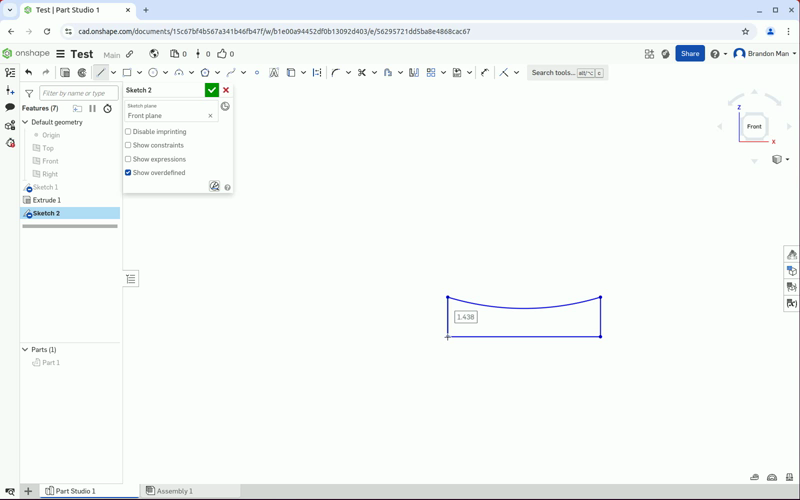
scroll(-6)
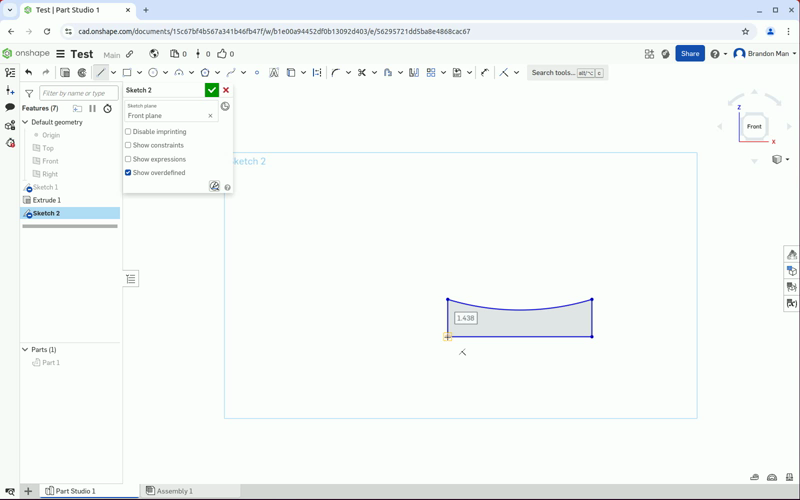
scroll(-6)
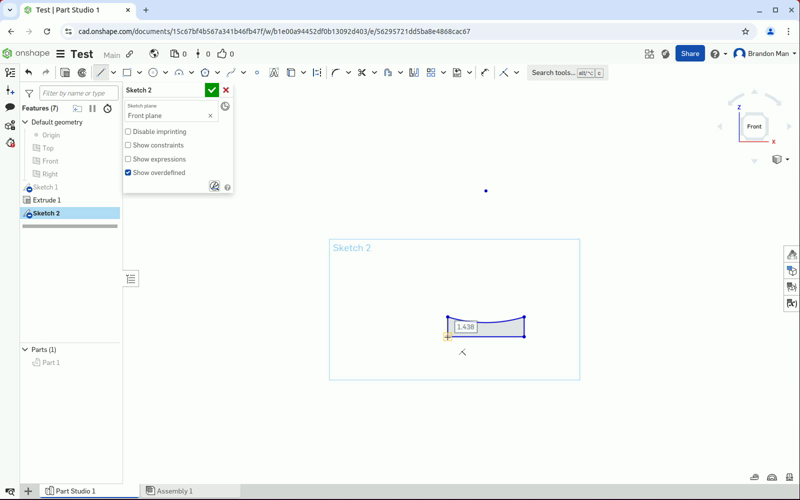
scroll(-6)
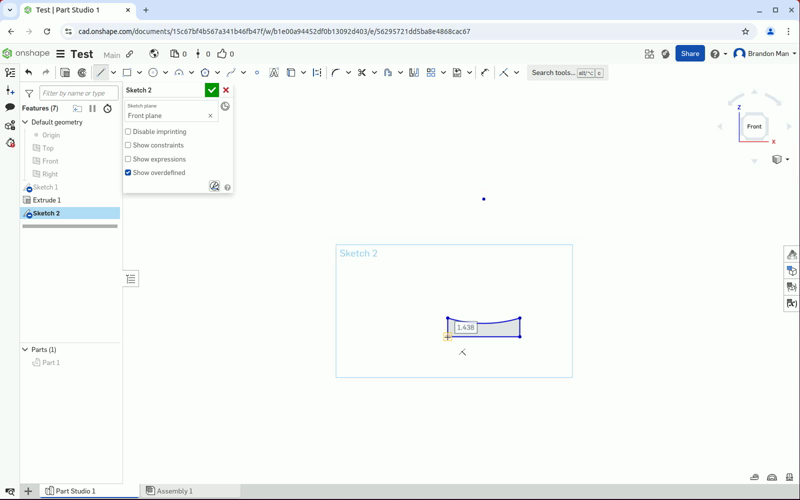
scroll(-6)
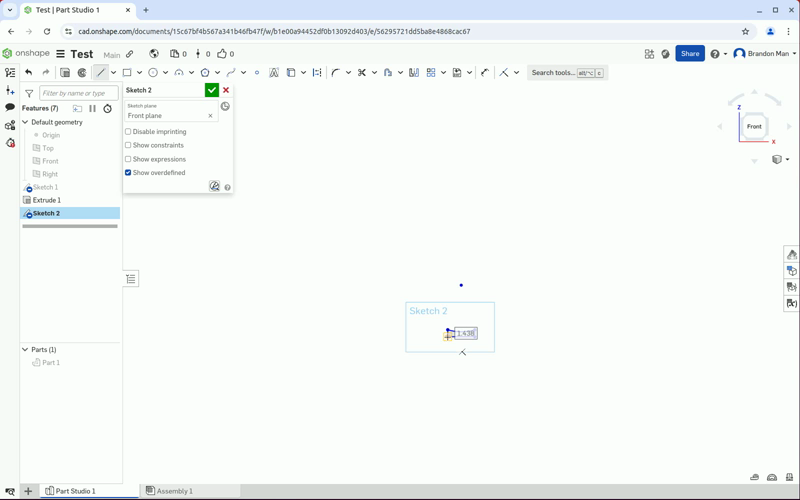
key(esc)
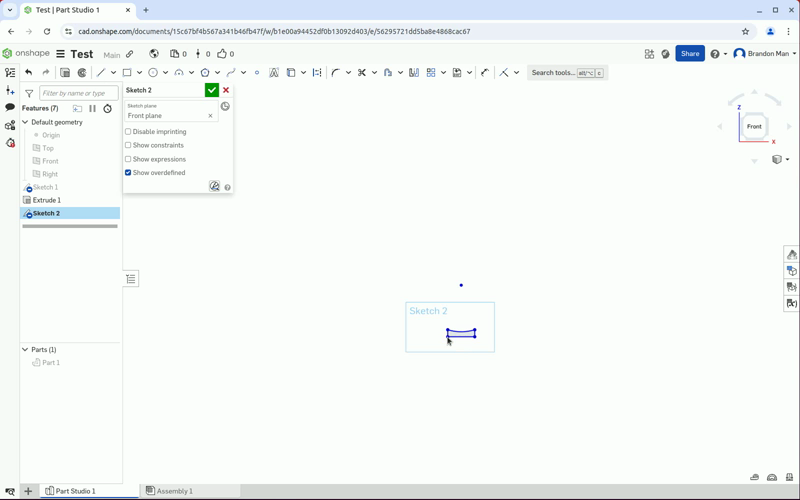
mouse_move(454, 332)
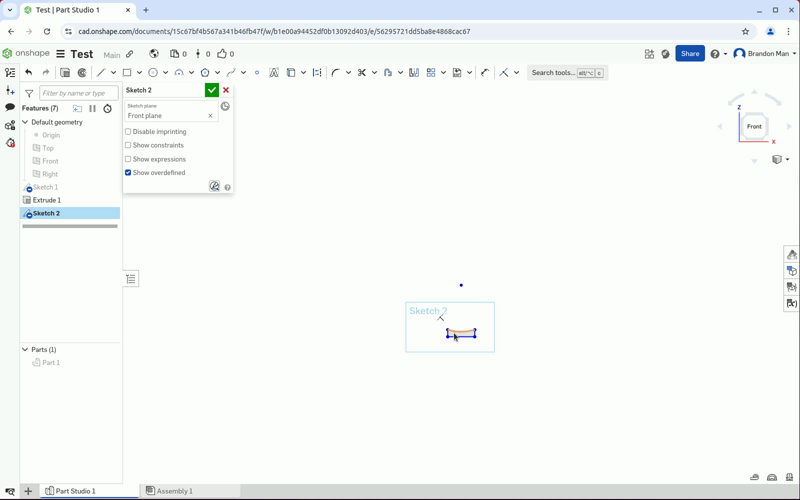
scroll(6)
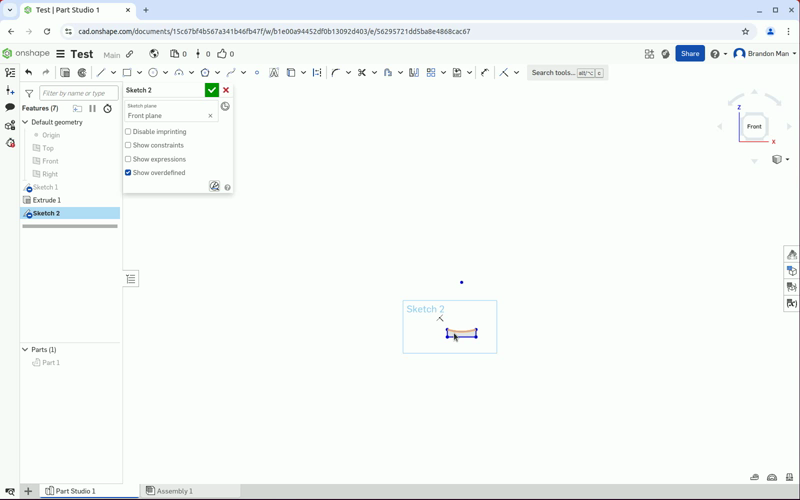
scroll(6)
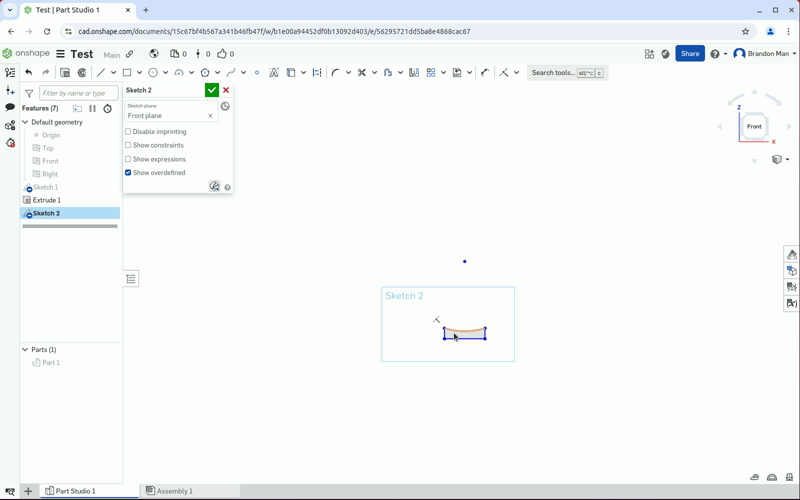
scroll(6)
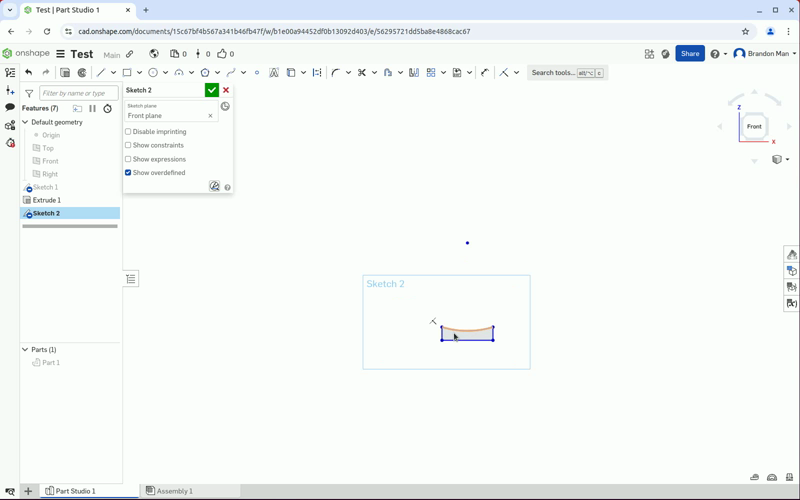
scroll(6)
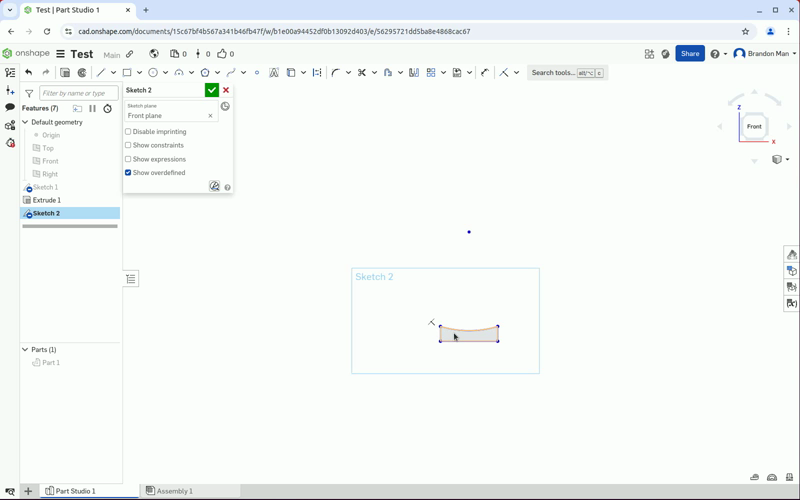
scroll(6)
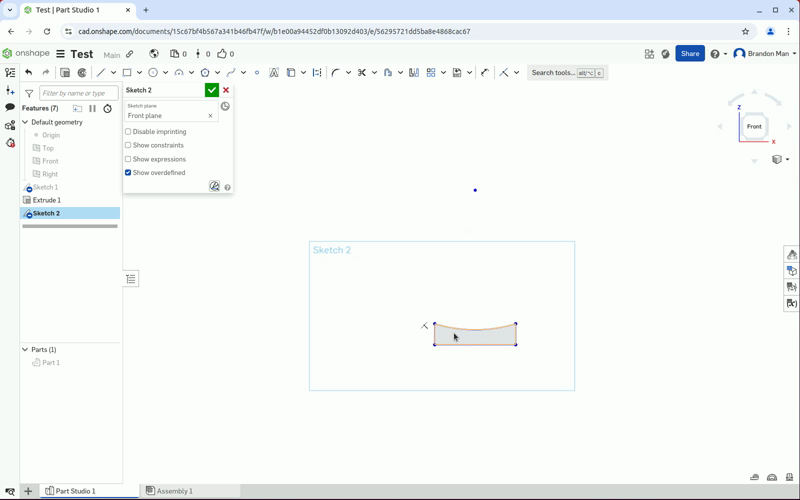
scroll(6)
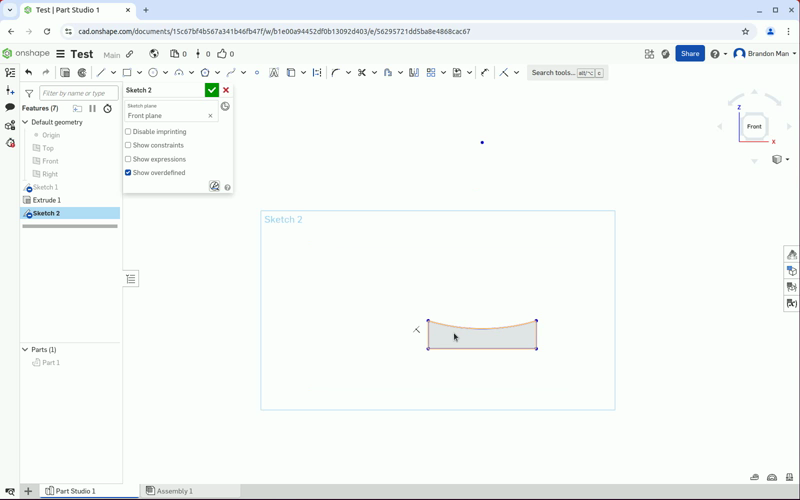
scroll(6)
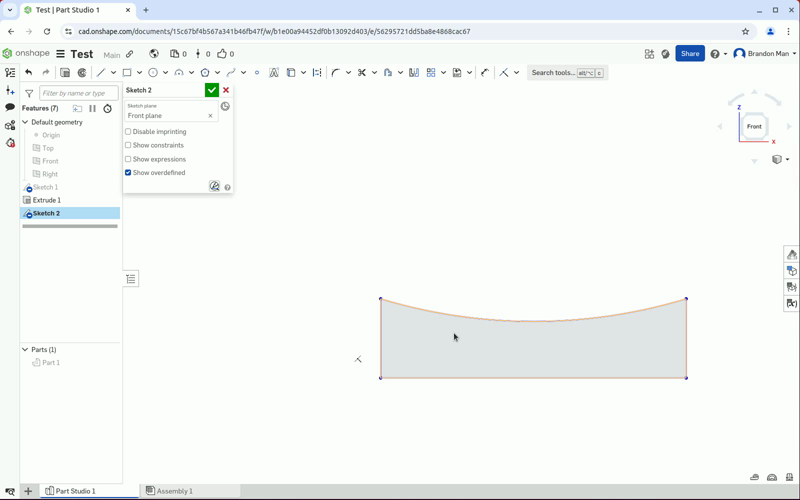
click(454, 332)
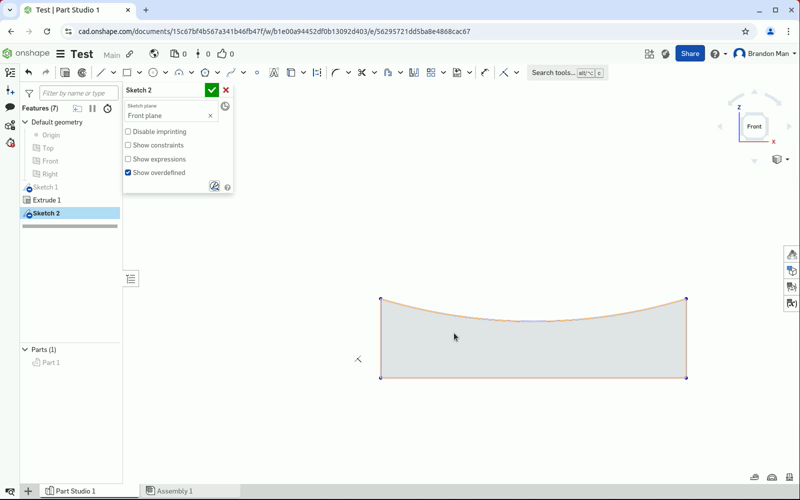
scroll(-6)
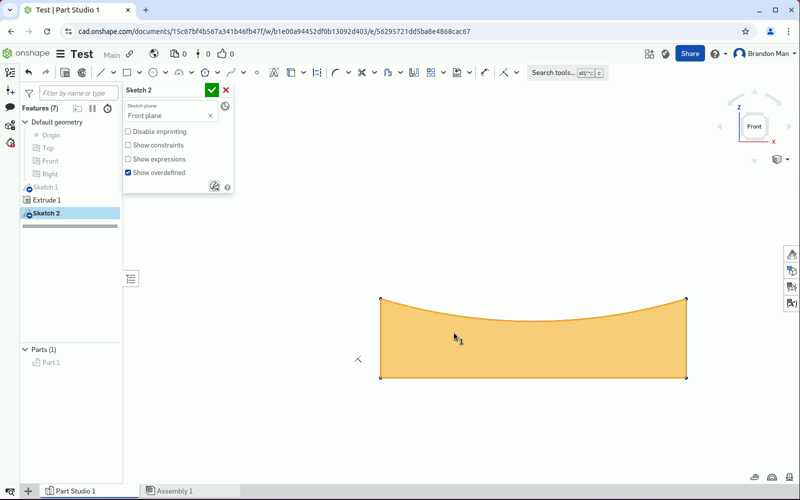
scroll(-6)
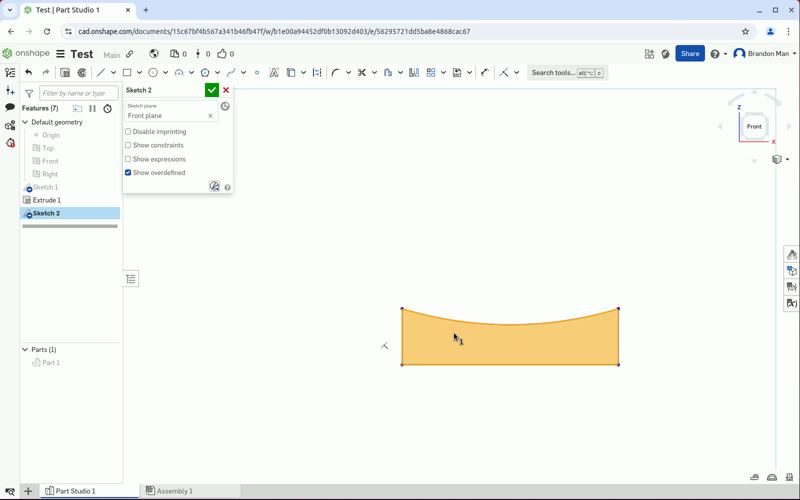
scroll(-6)
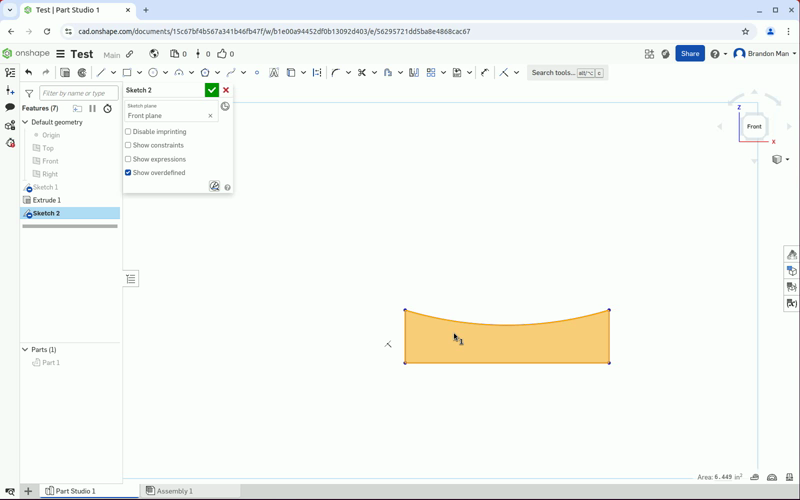
scroll(-6)
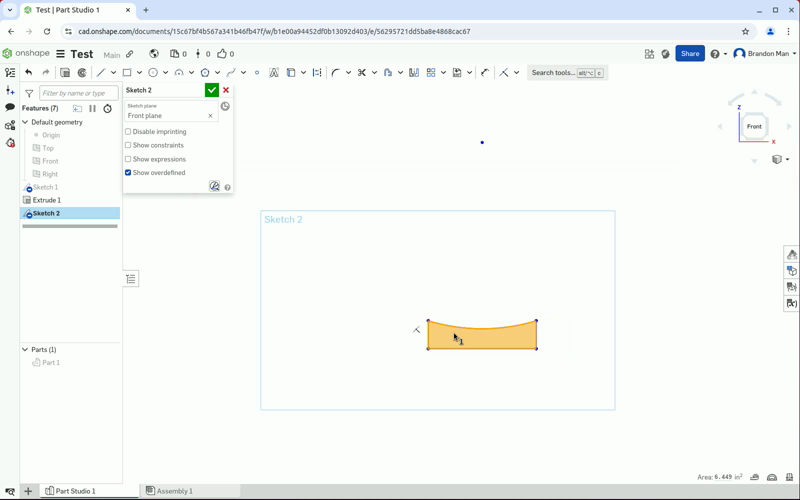
scroll(-6)
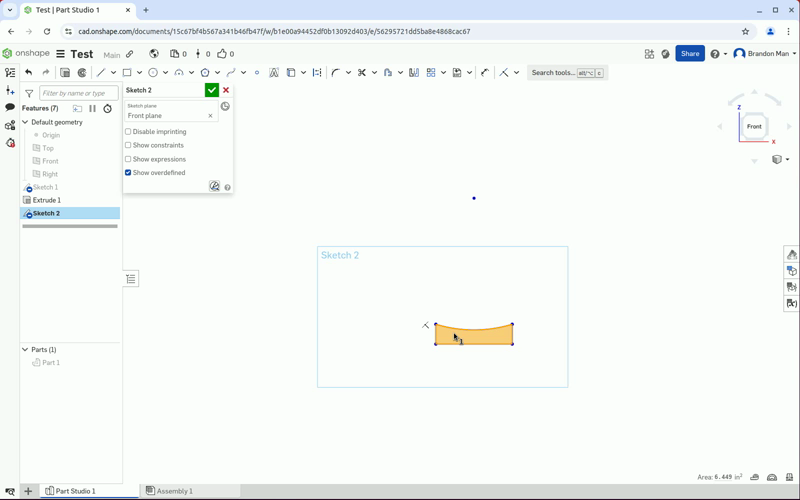
scroll(-6)
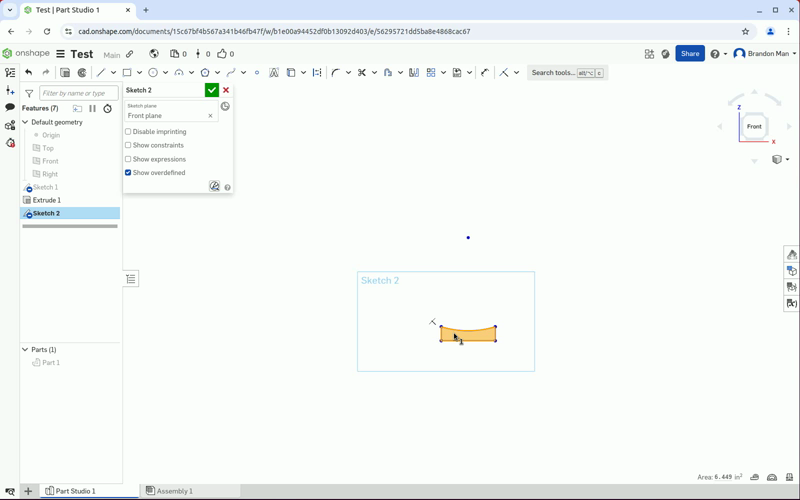
scroll(-6)
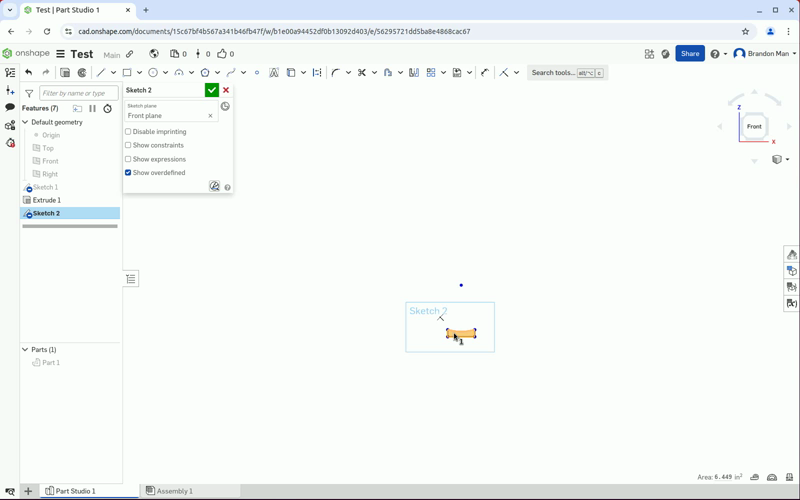
mouse_move(73, 352)
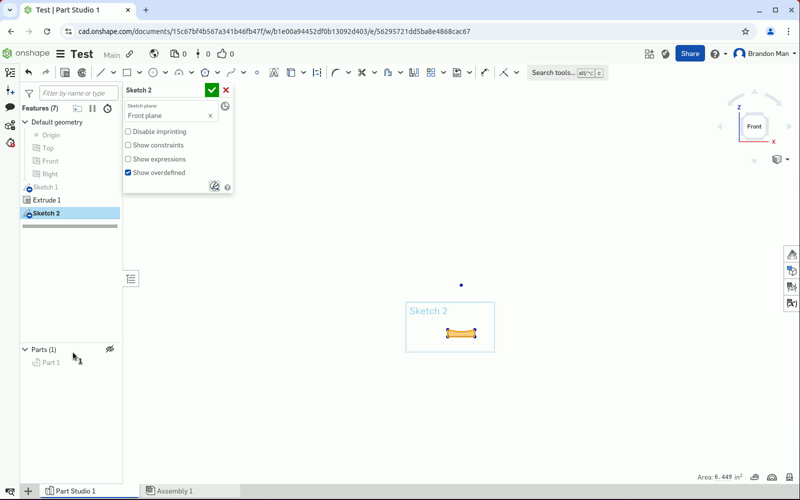
key(shift+y)
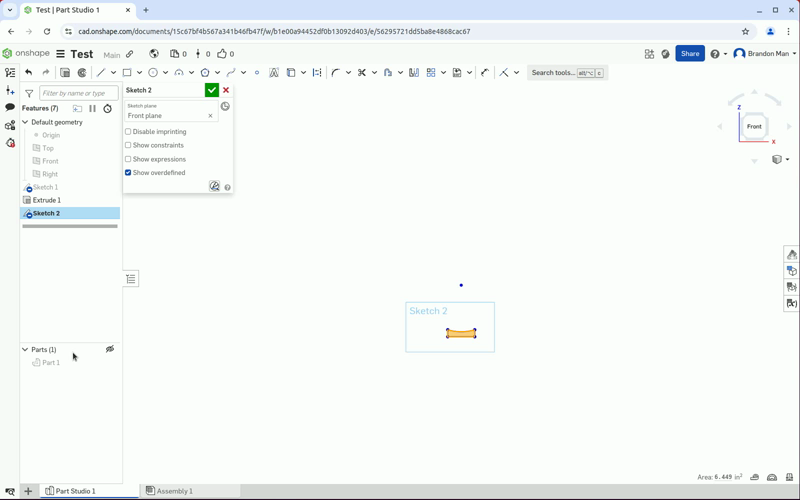
key(shift+e)
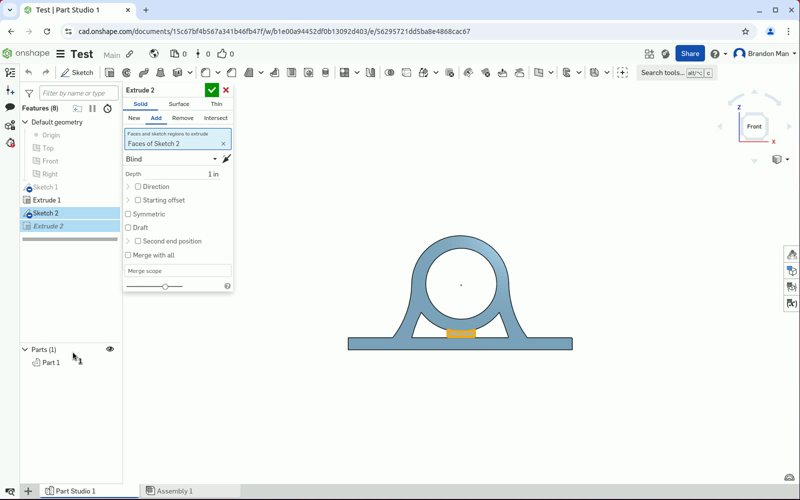
mouse_move(143, 106)
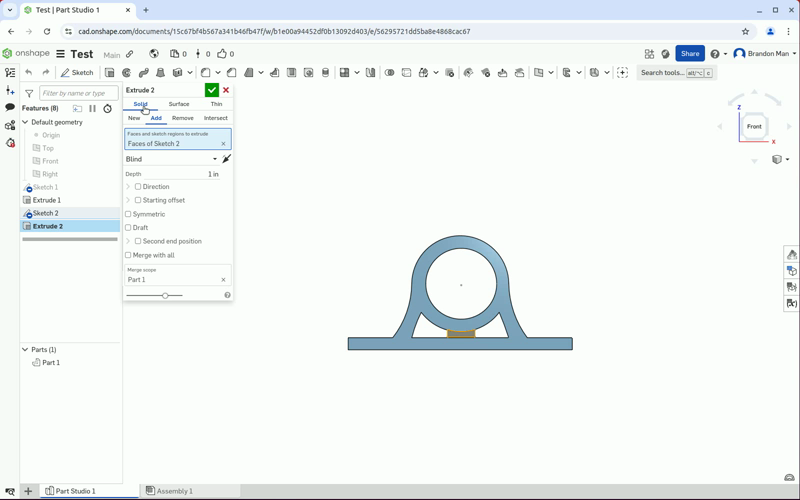
click(143, 106)
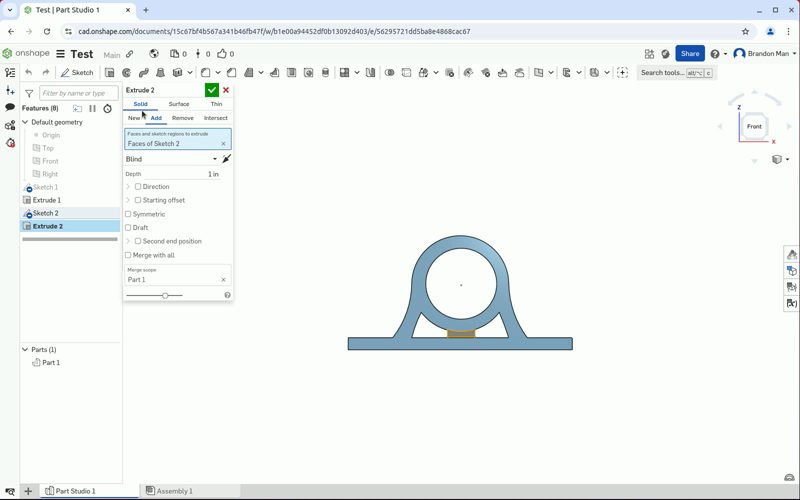
mouse_move(137, 120)
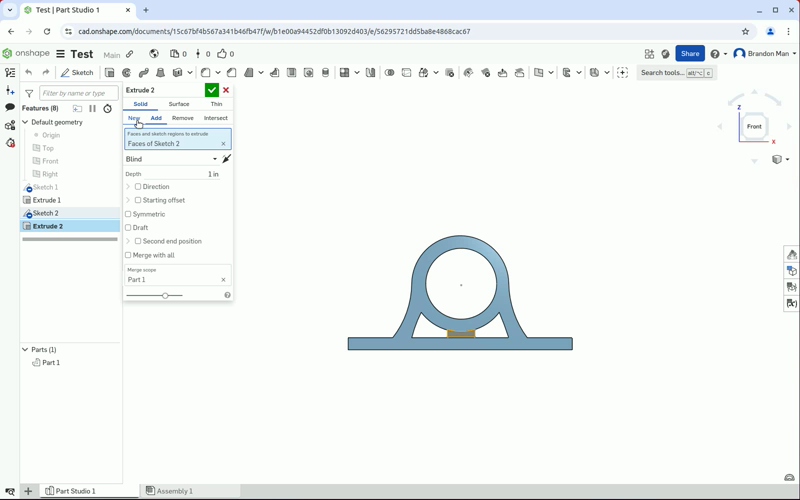
click(137, 120)
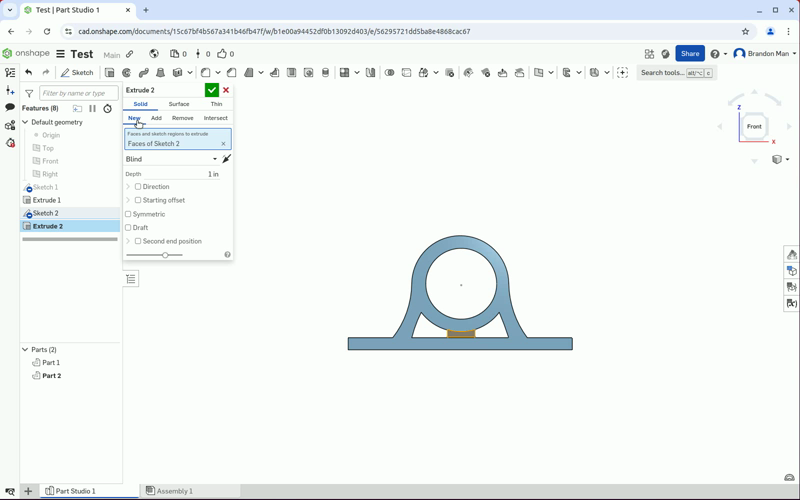
key(tab, 4)
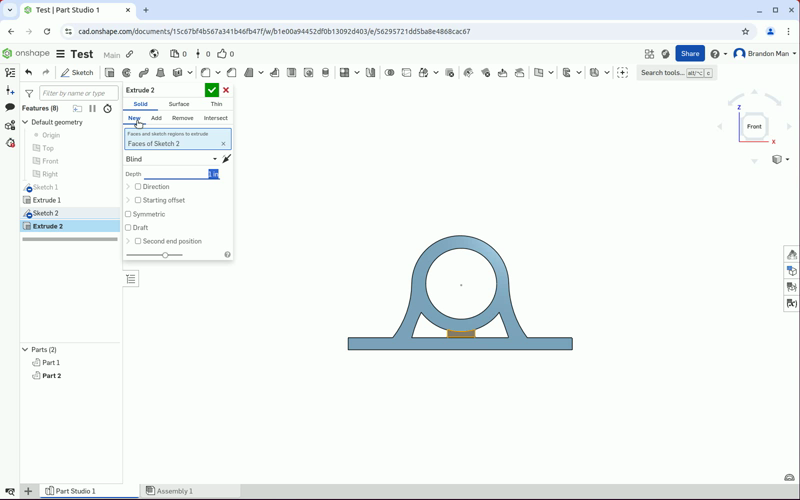
text(8.906)
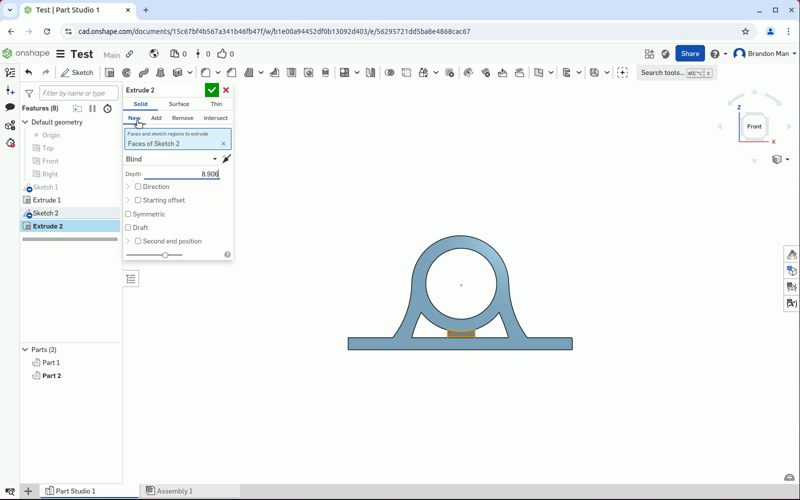
key(enter)
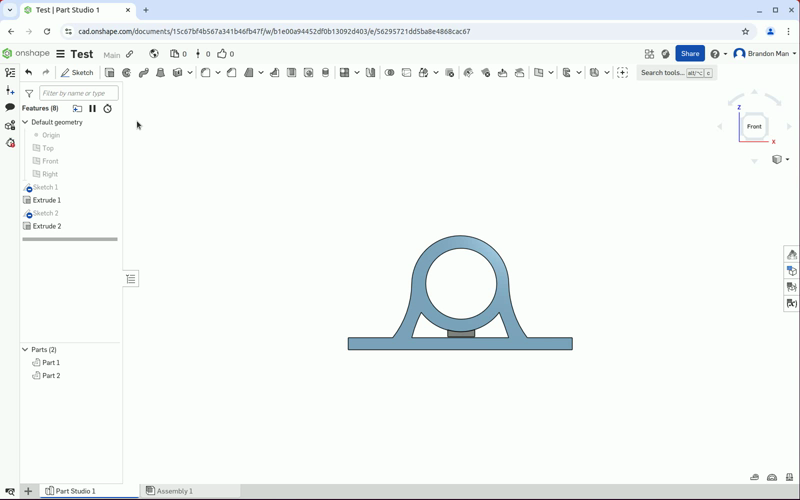
key(shift+h)
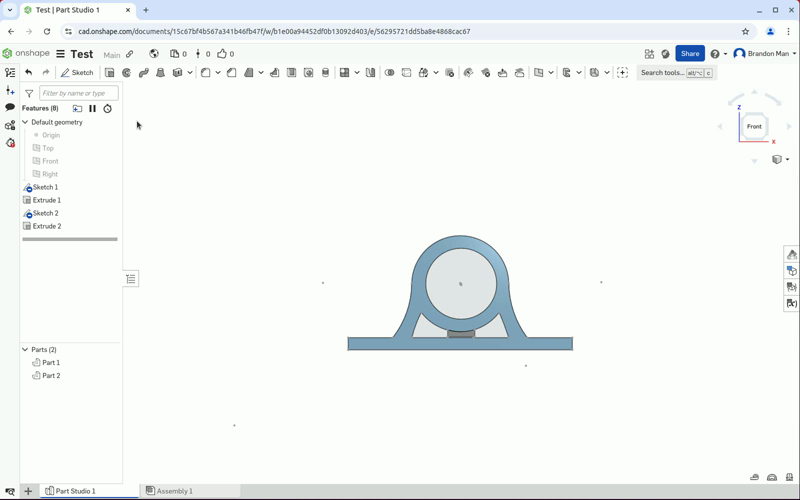
key(shift+h)
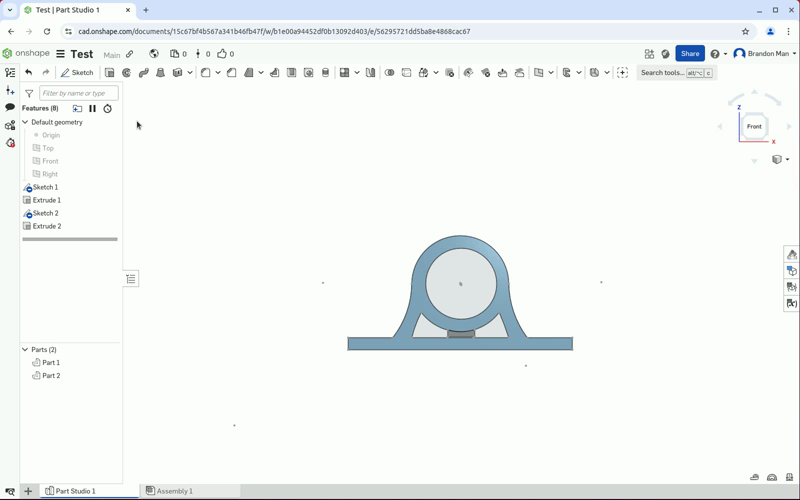
key(shift+7)
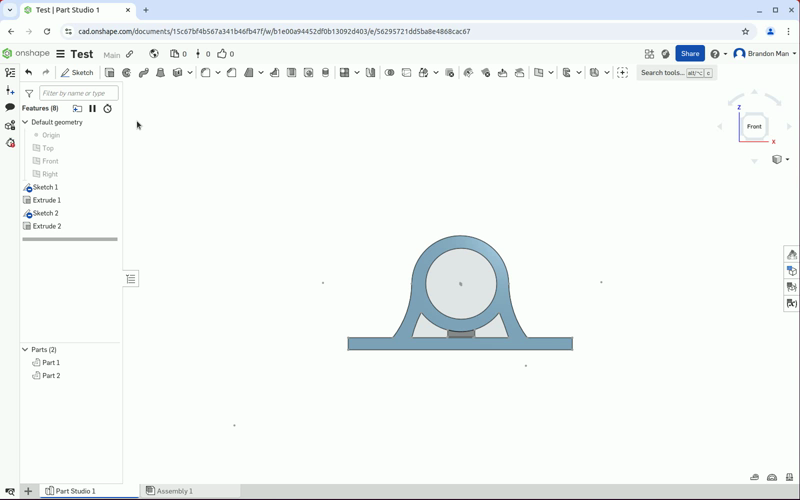
key(left, 2)
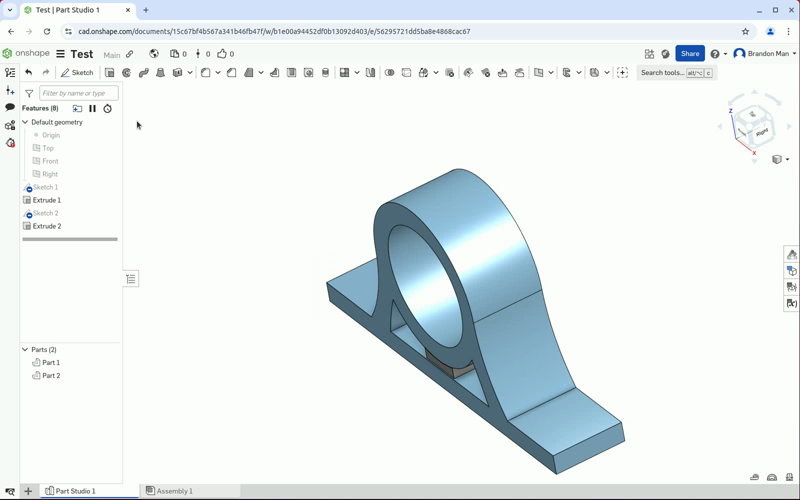
key(down, 2)
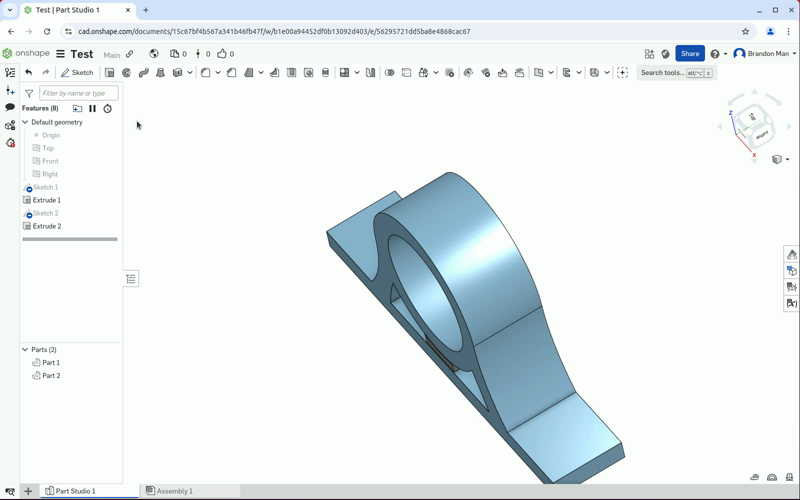
key(up, 2)
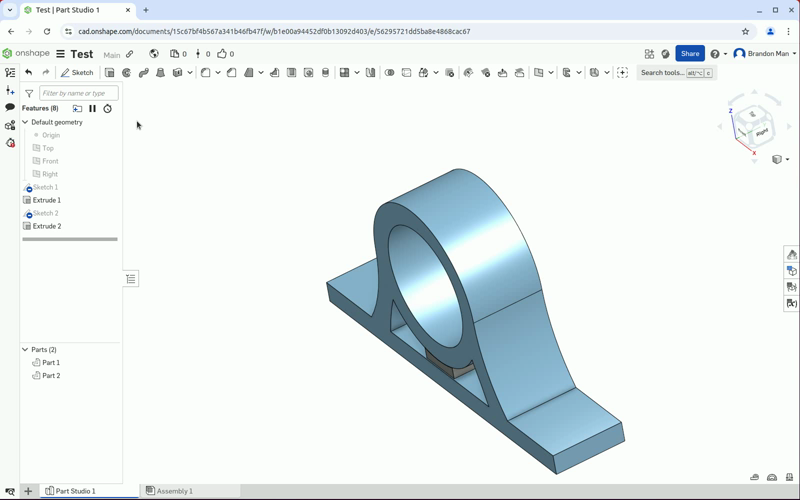
key(right, 2)
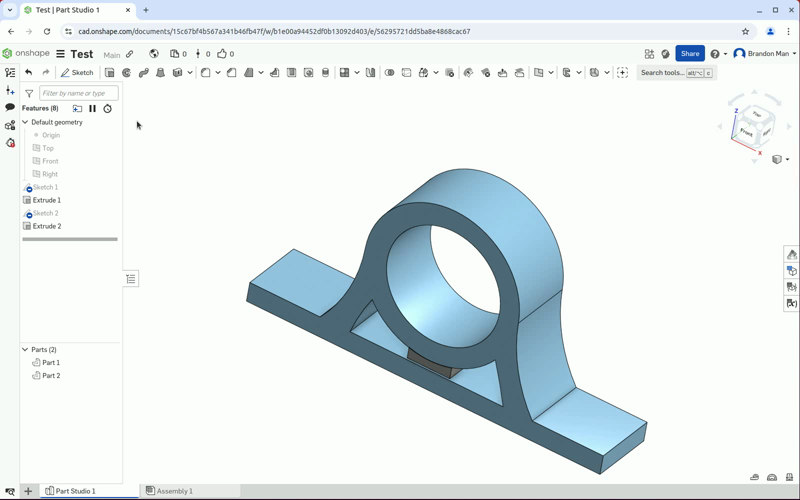
mouse_move(73, 189)
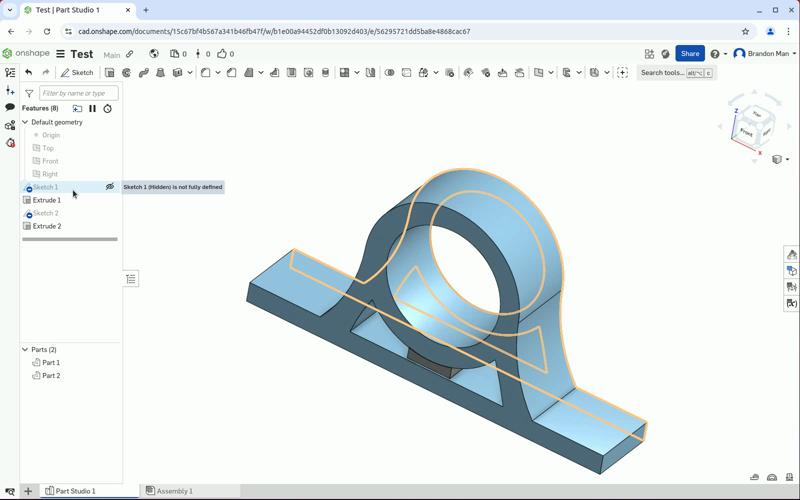
click(73, 189)